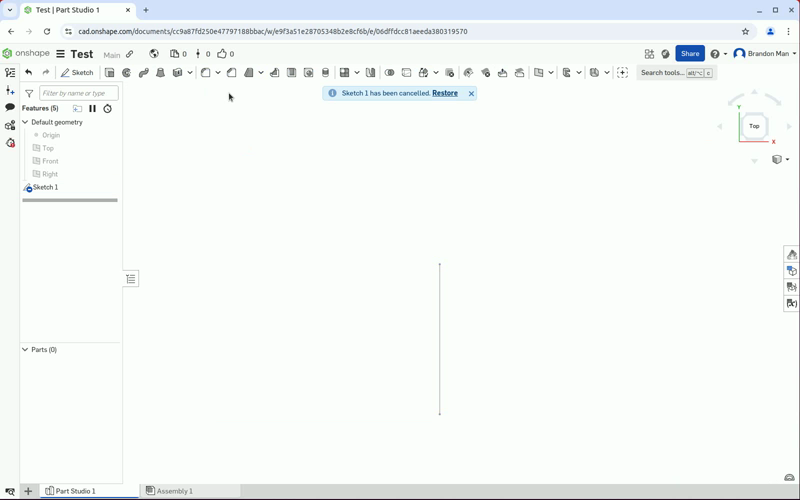
key(shift+h)
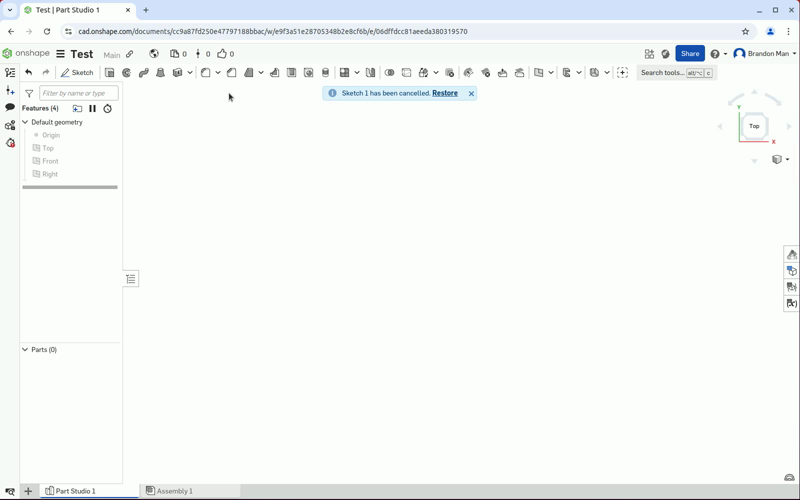
key(shift+s)
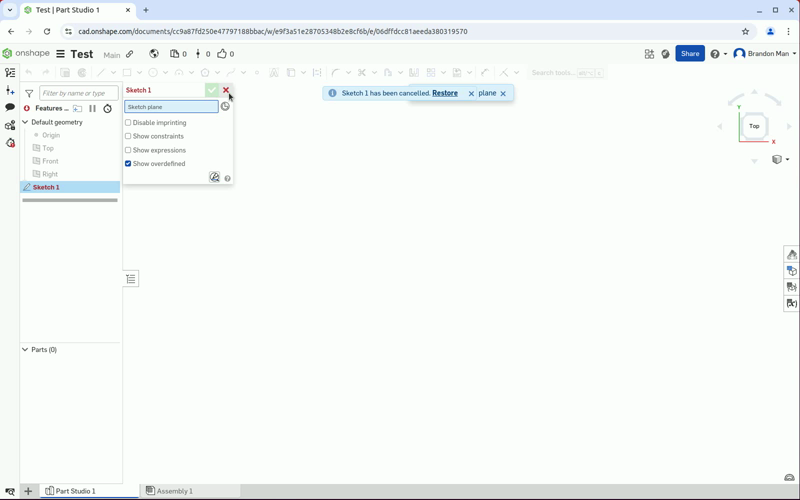
mouse_move(73, 150)
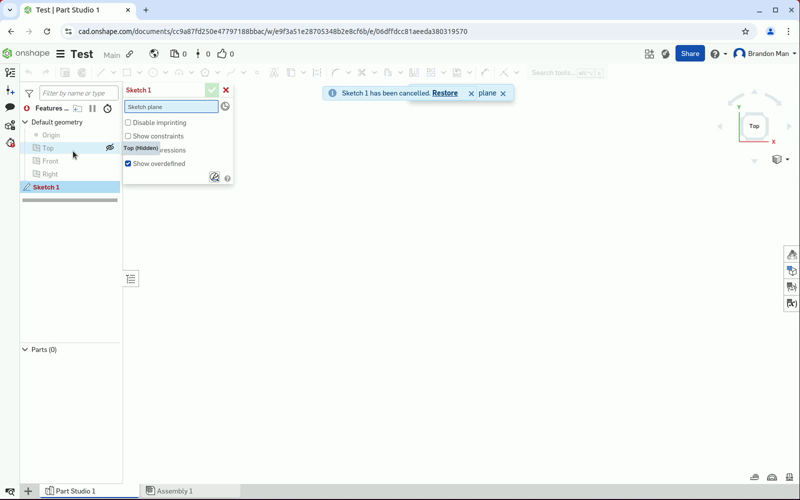
click(73, 150)
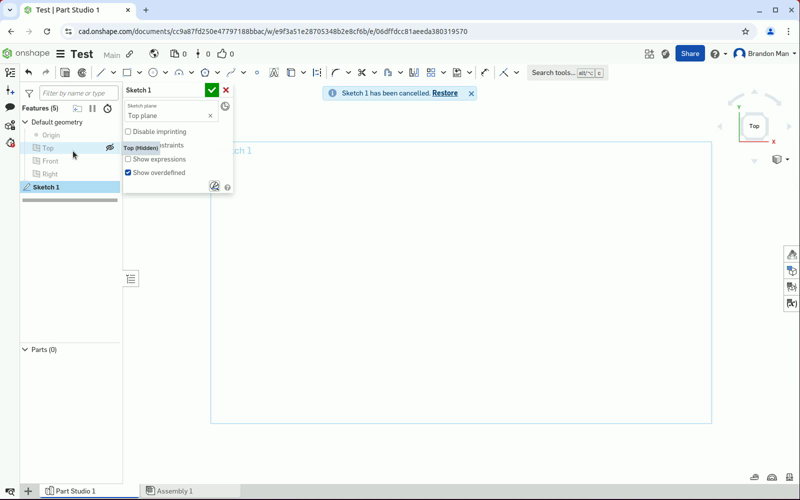
mouse_move(73, 352)
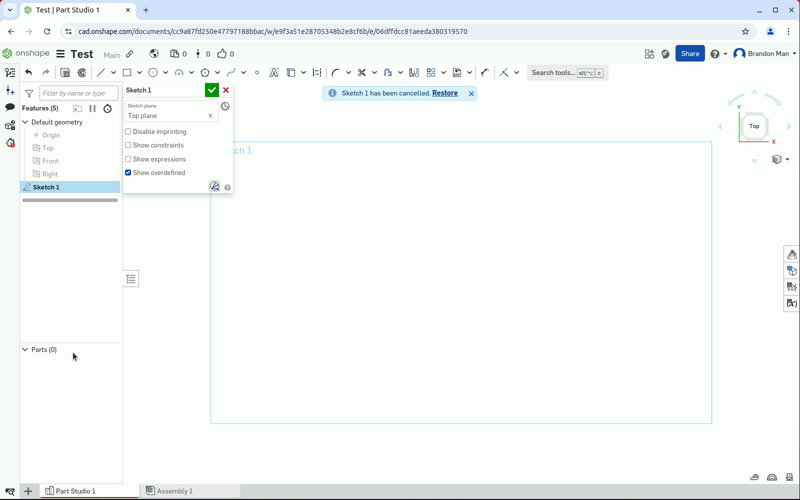
key(y)
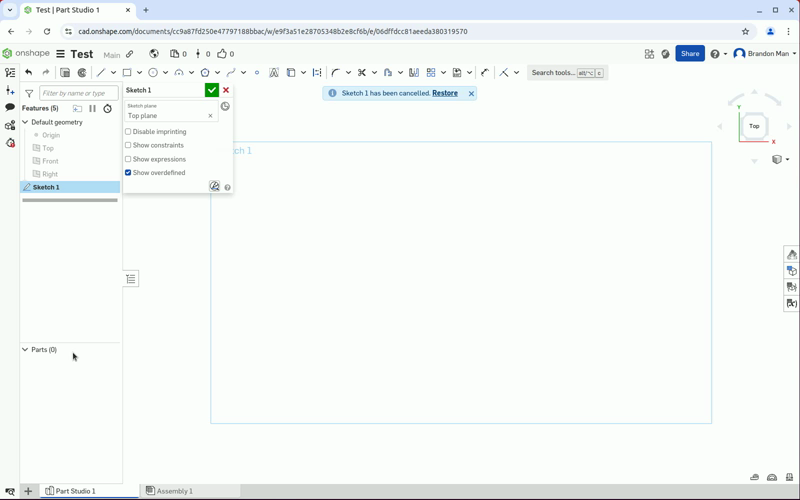
key(l)
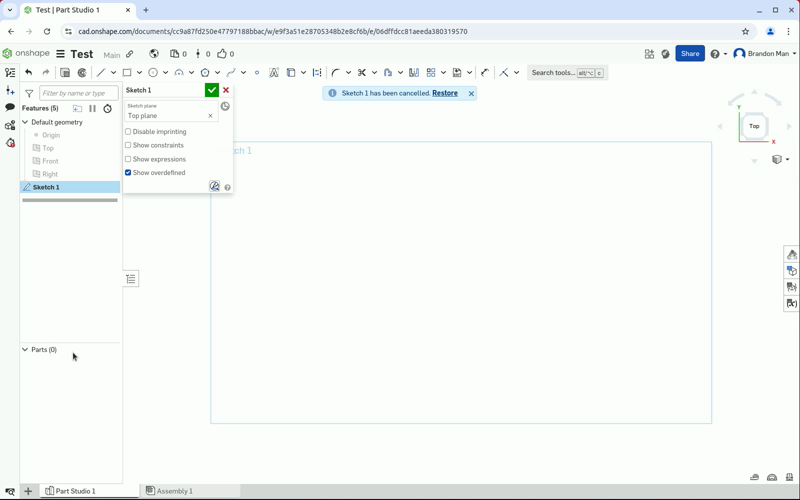
key_down(shift)
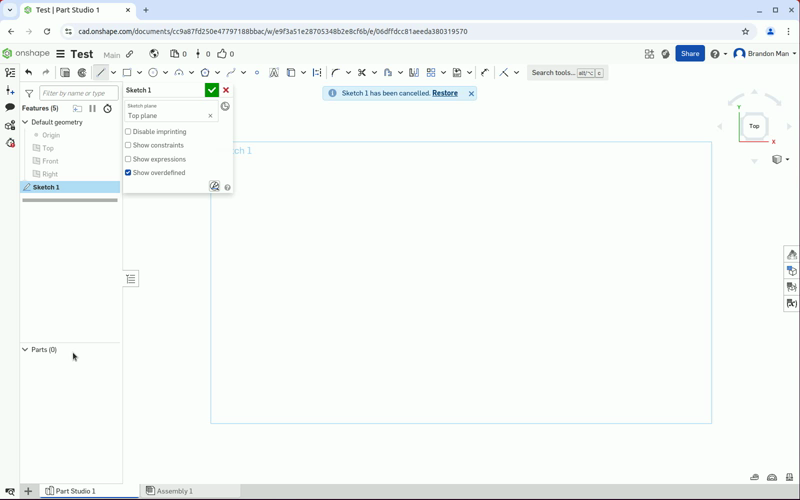
mouse_move(460, 282)
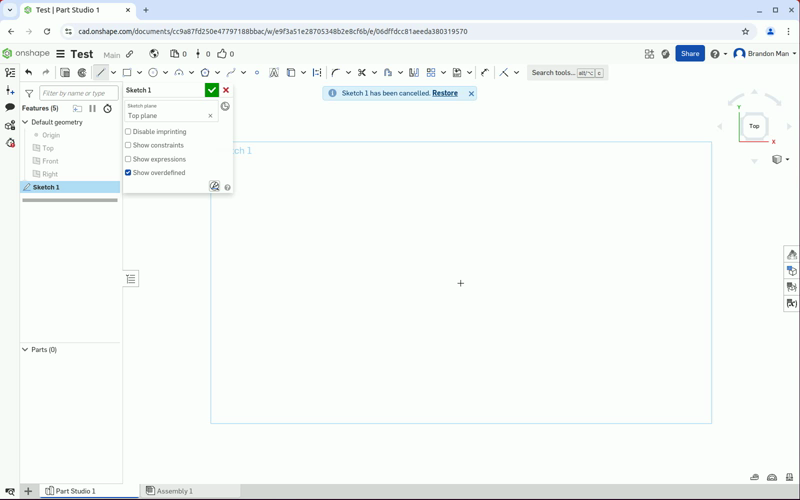
click(460, 282)
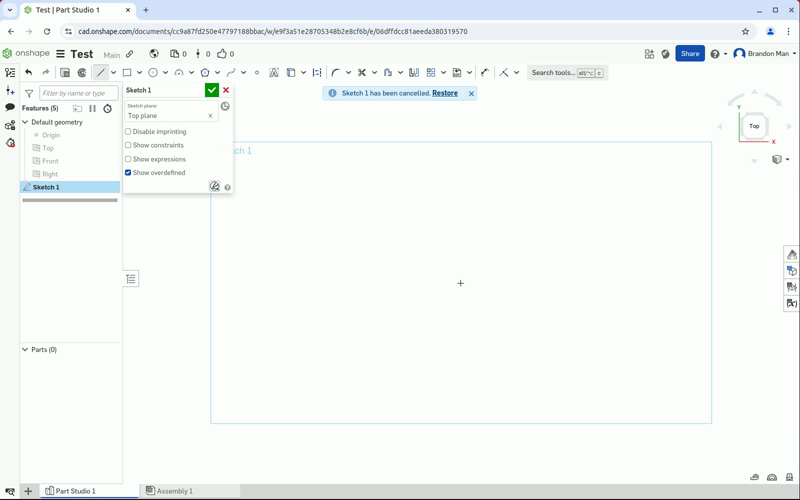
key_up(shift)
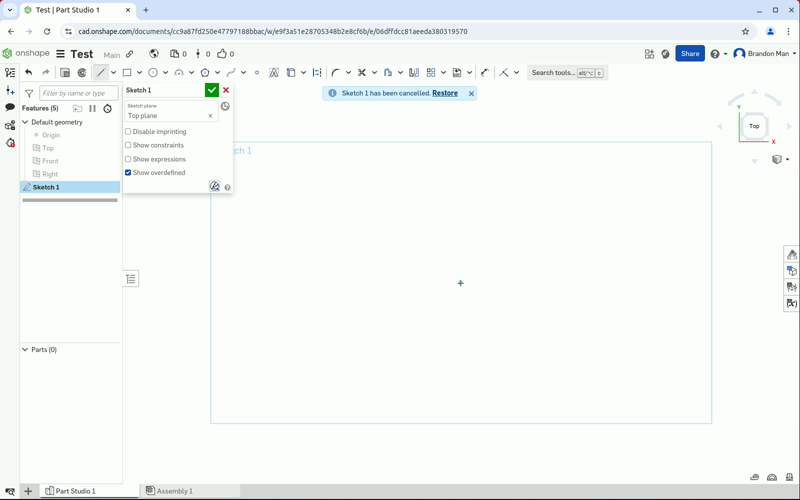
key_down(shift)
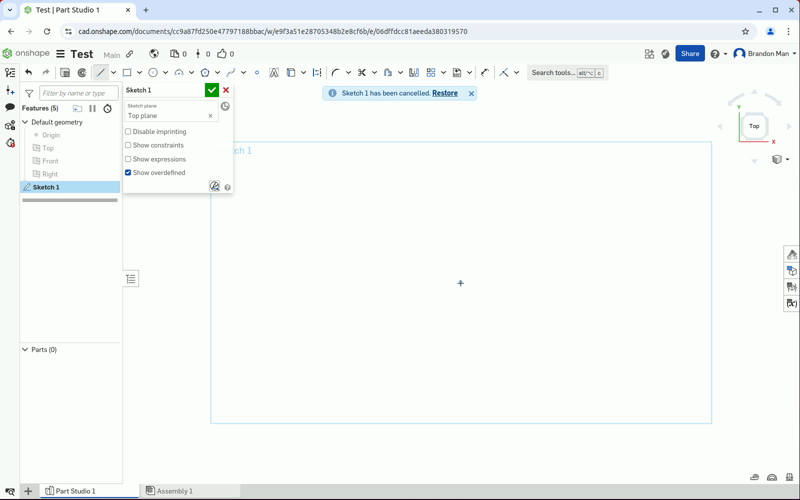
mouse_move(528, 282)
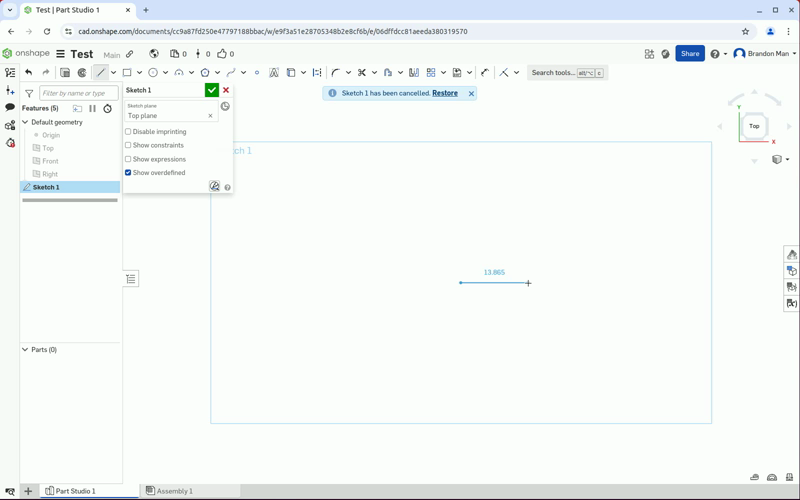
click(528, 282)
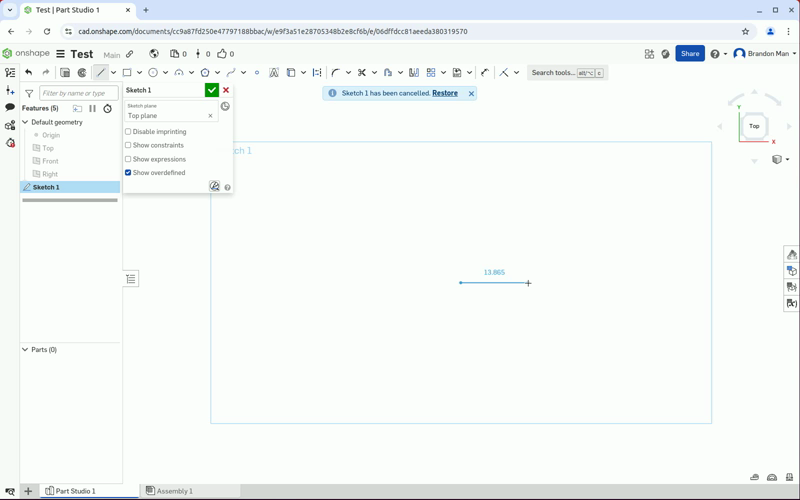
key_up(shift)
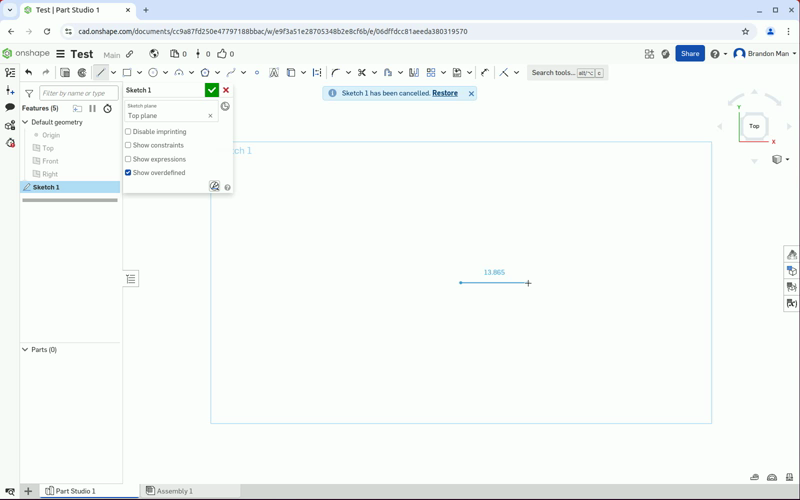
key_down(shift)
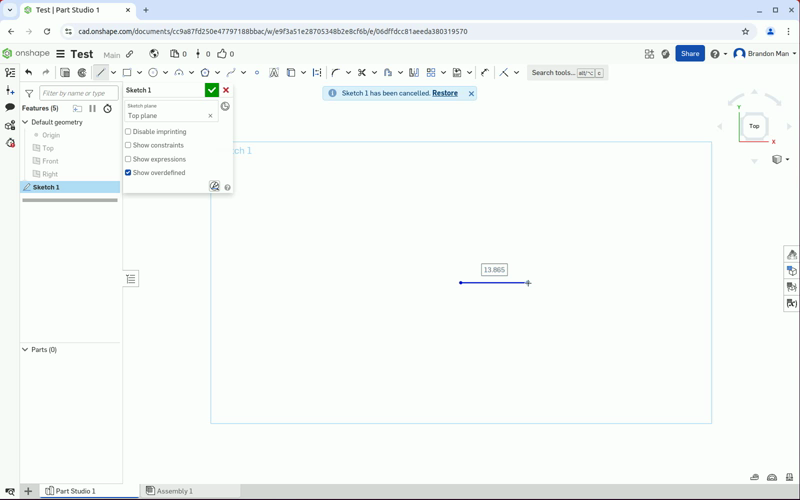
mouse_move(528, 170)
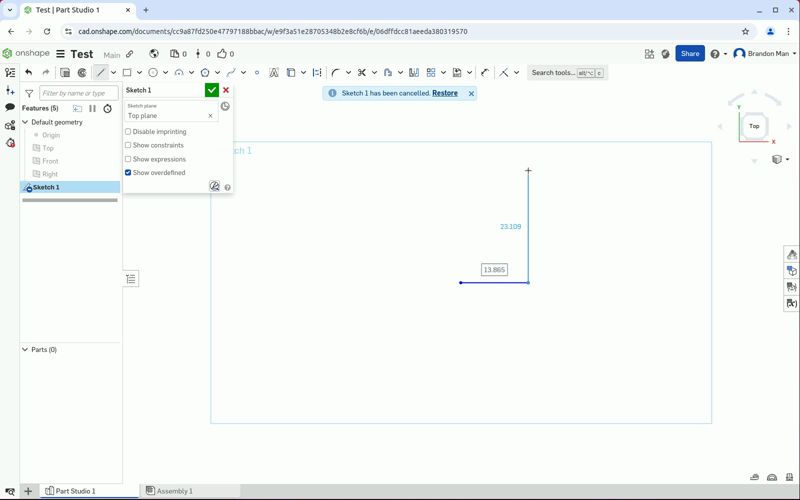
click(528, 170)
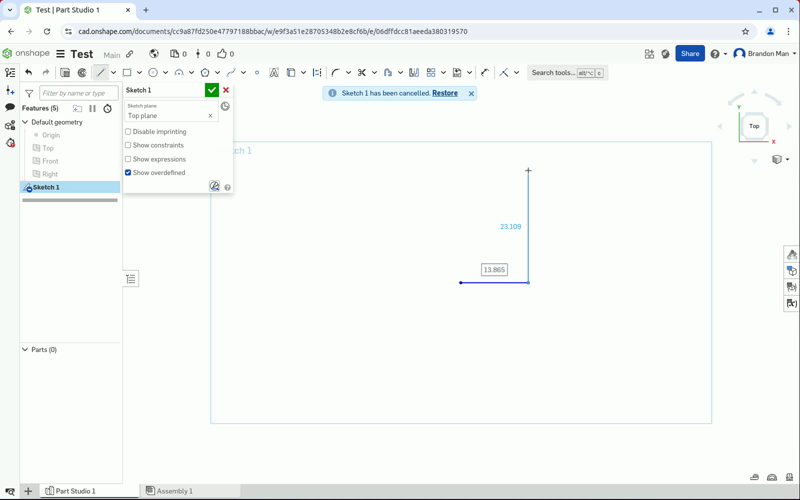
key_up(shift)
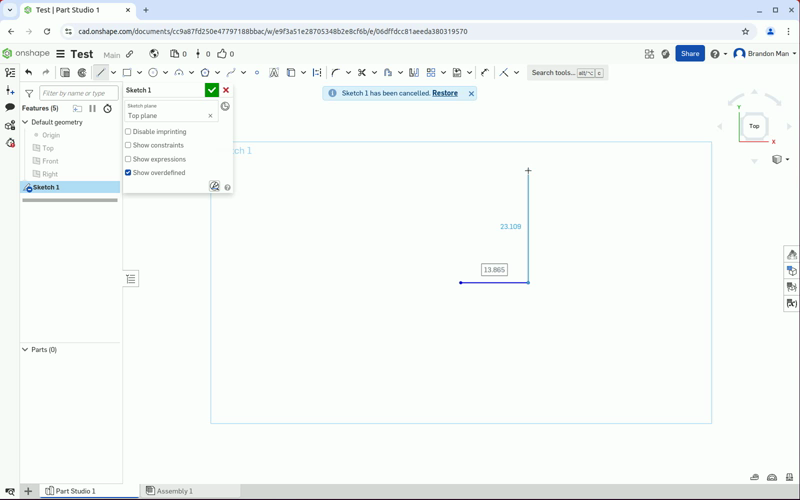
key_down(shift)
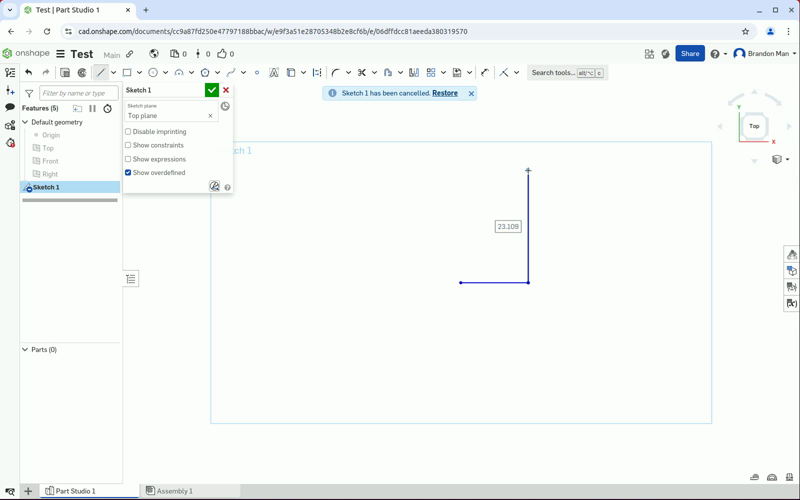
mouse_move(460, 170)
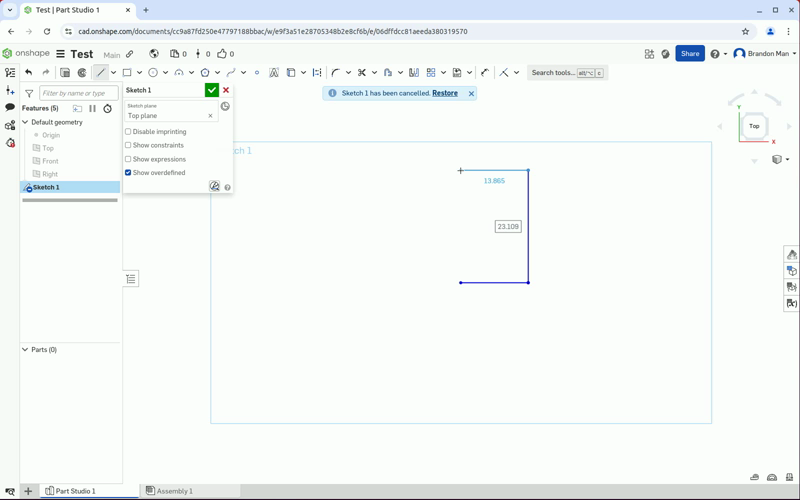
click(460, 170)
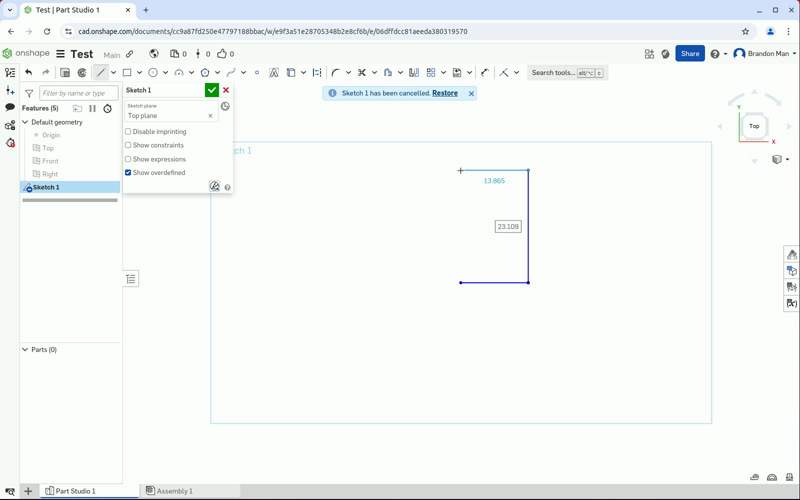
key_up(shift)
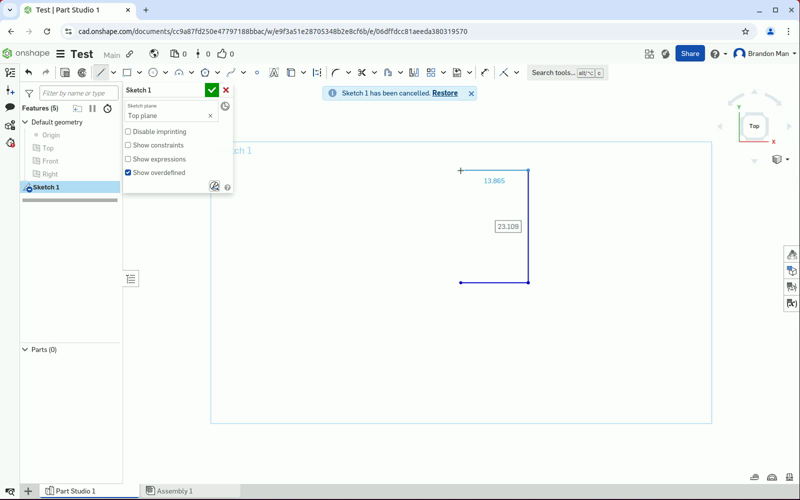
key_down(shift)
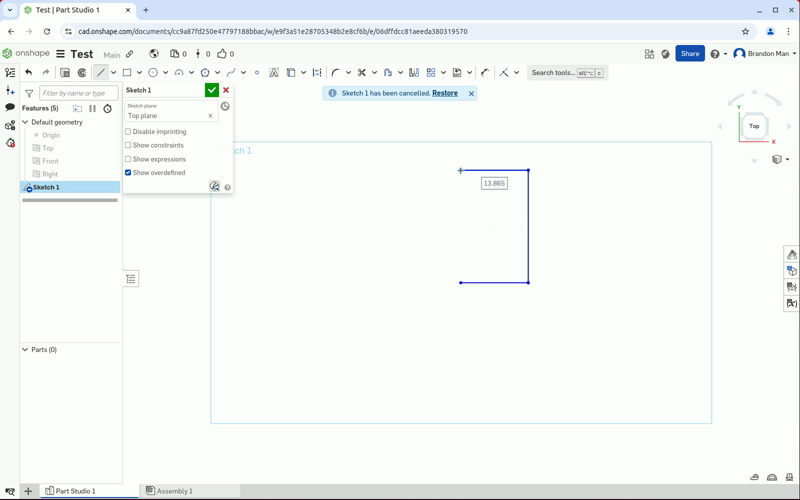
mouse_move(460, 282)
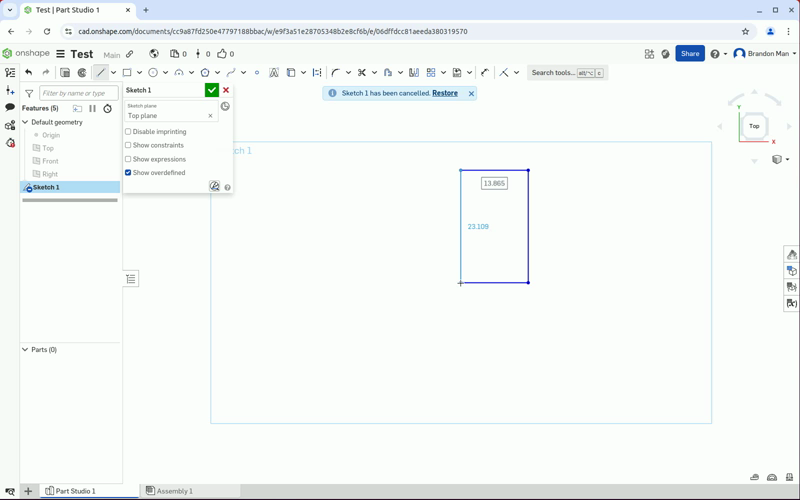
key_up(shift)
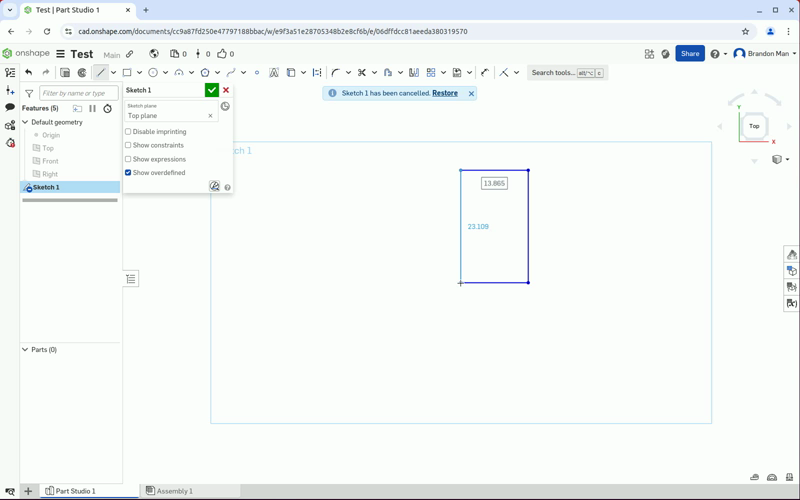
click(460, 282)
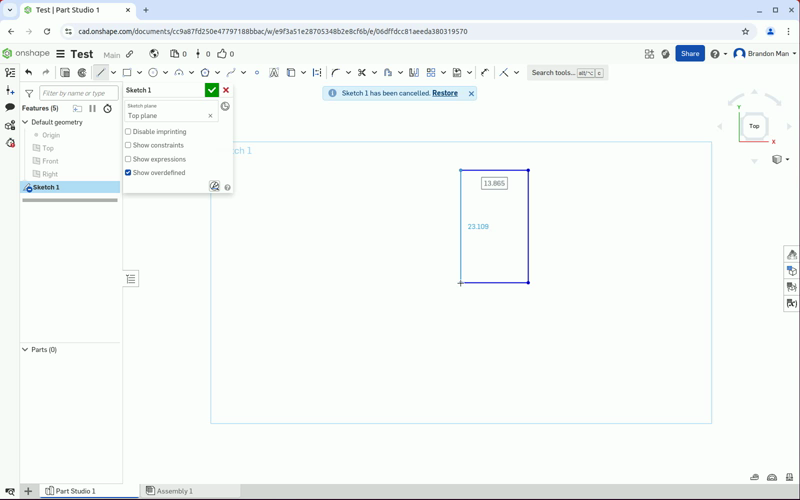
key(esc)
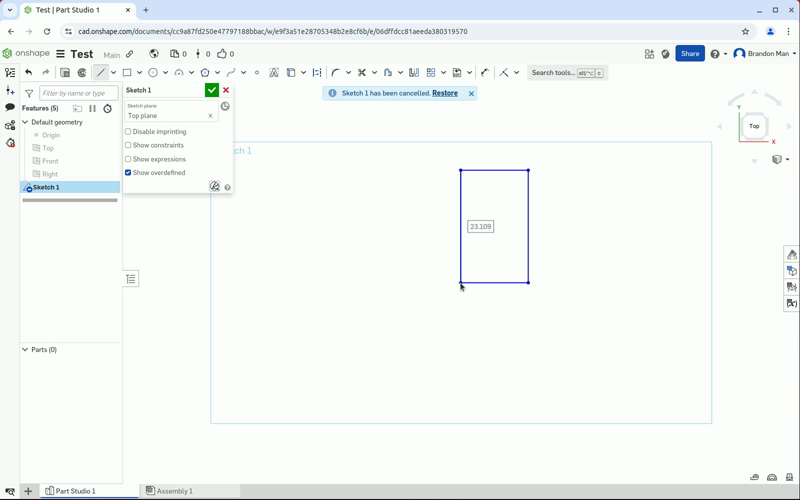
mouse_move(501, 214)
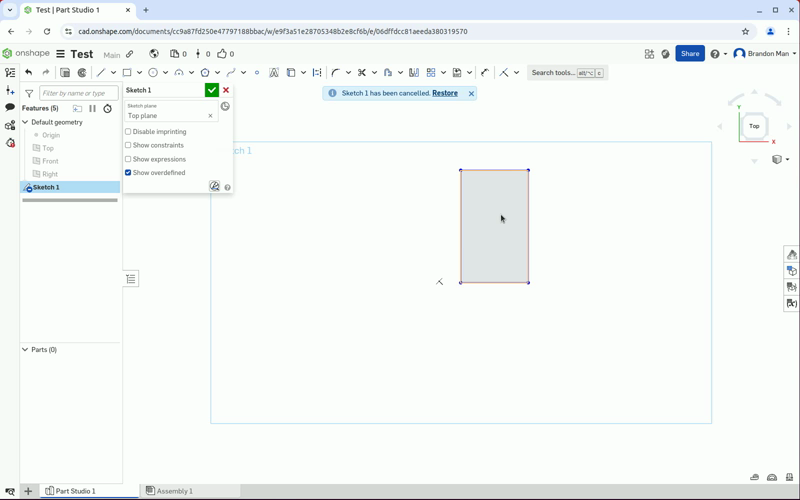
click(501, 214)
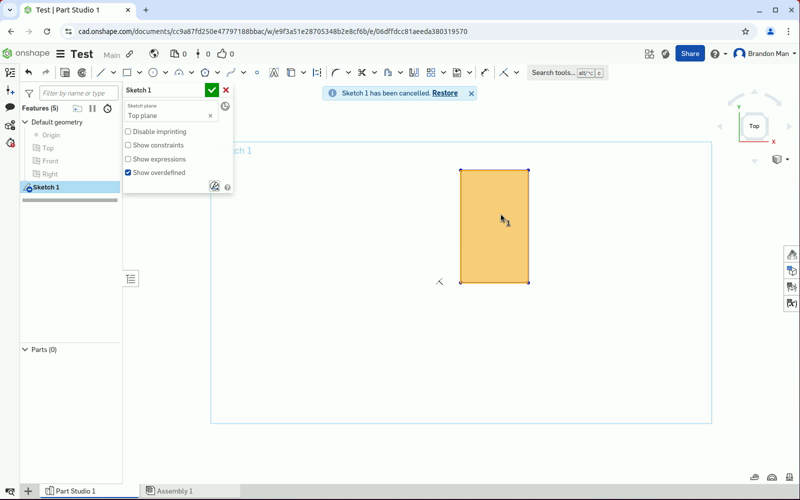
mouse_move(73, 352)
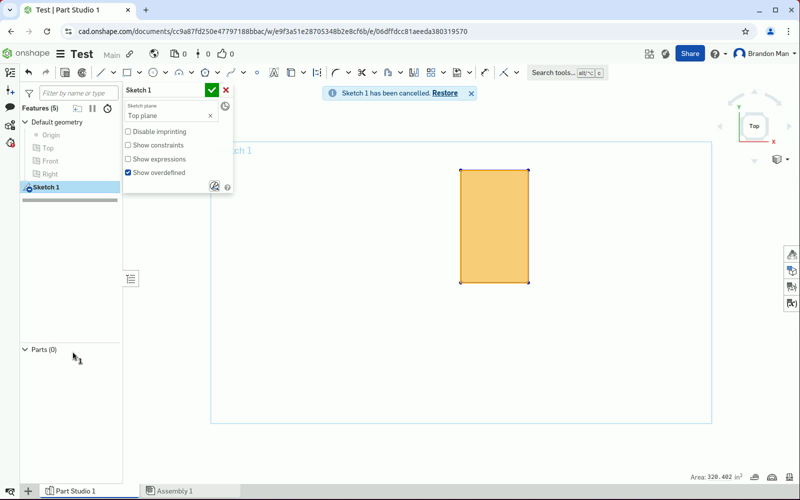
key(shift+y)
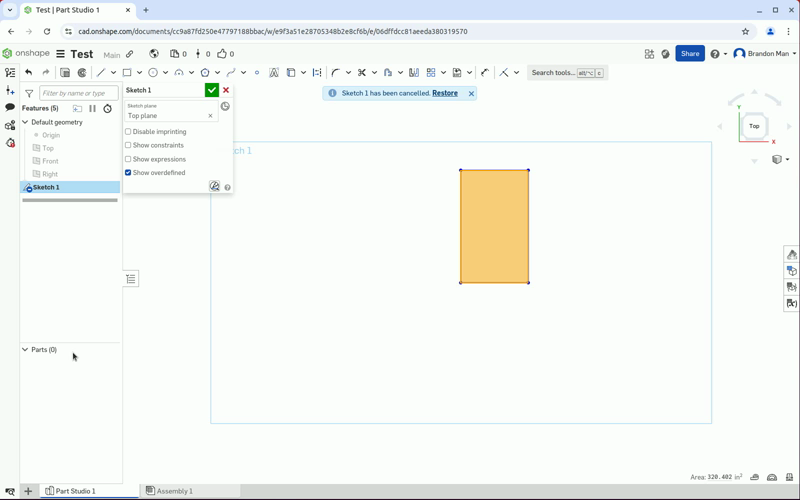
key(shift+e)
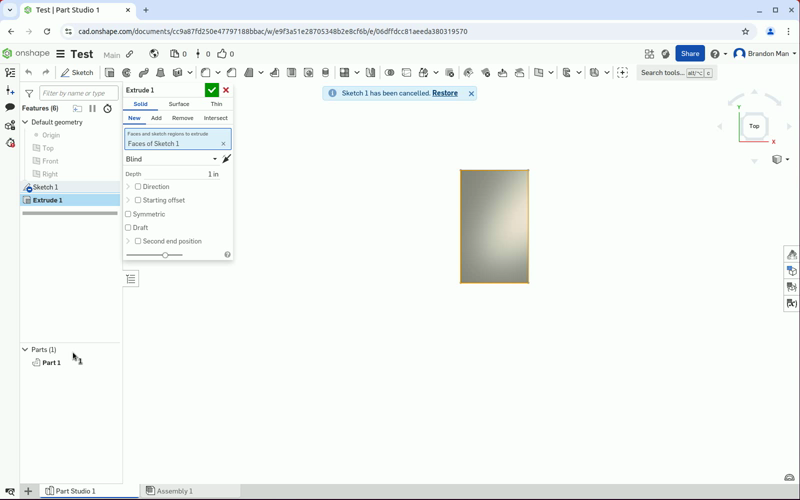
mouse_move(143, 106)
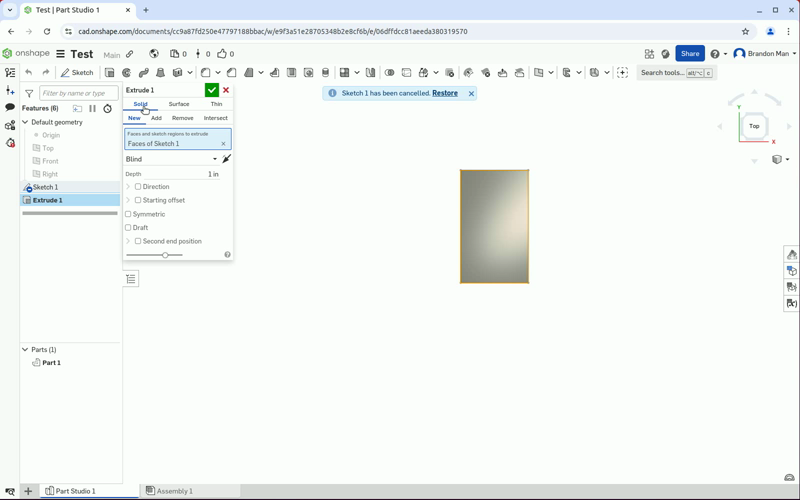
click(143, 106)
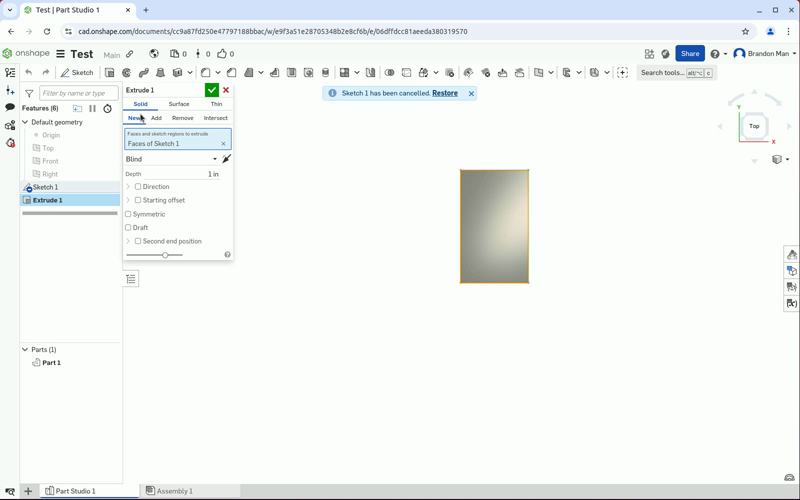
mouse_move(137, 120)
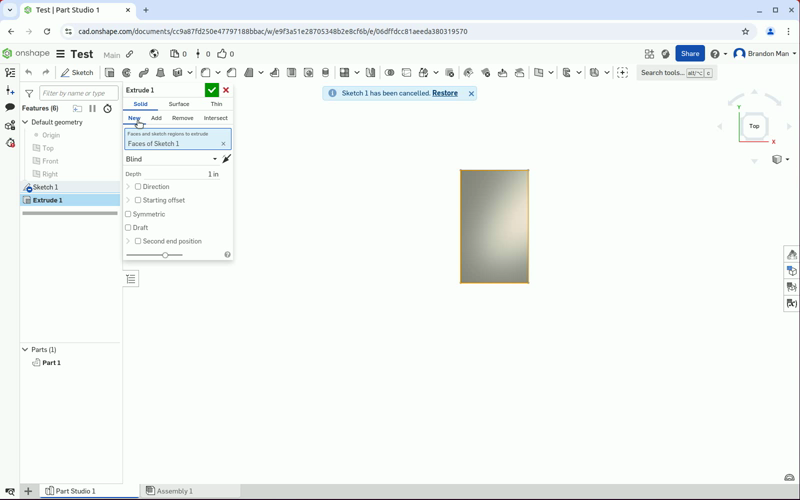
click(137, 120)
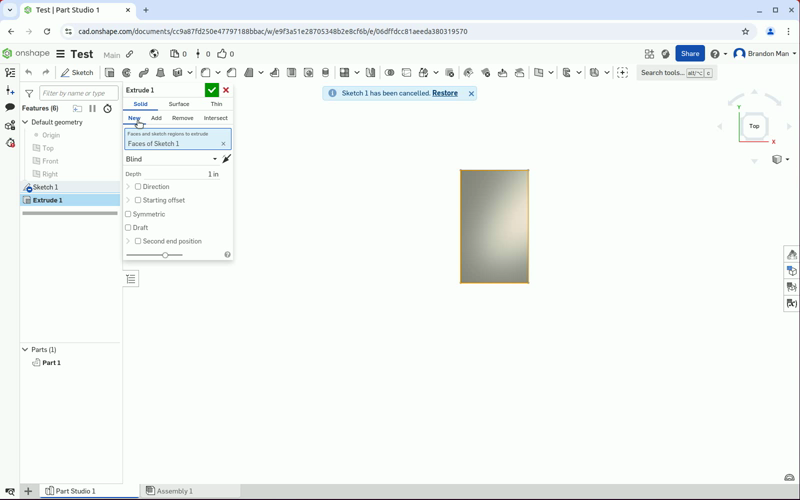
key(tab, 4)
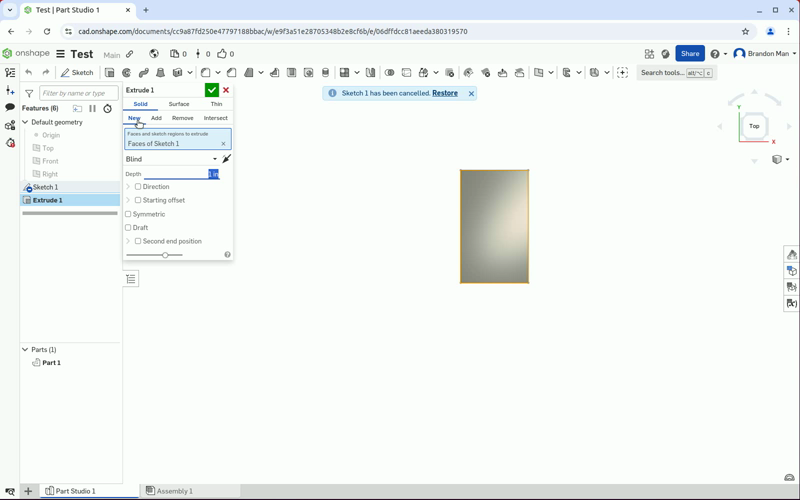
text(2.407)
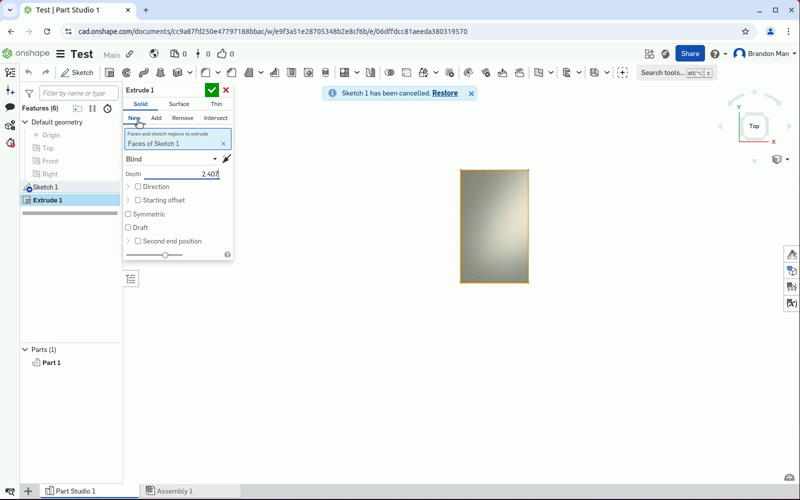
key(enter)
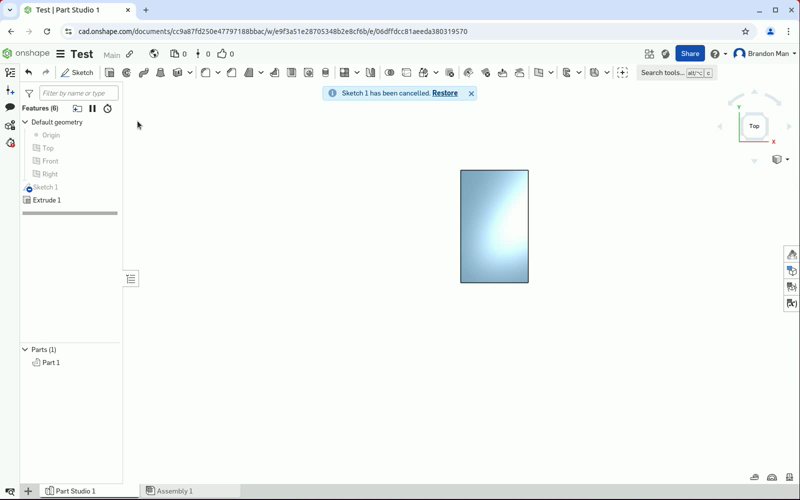
key(shift+h)
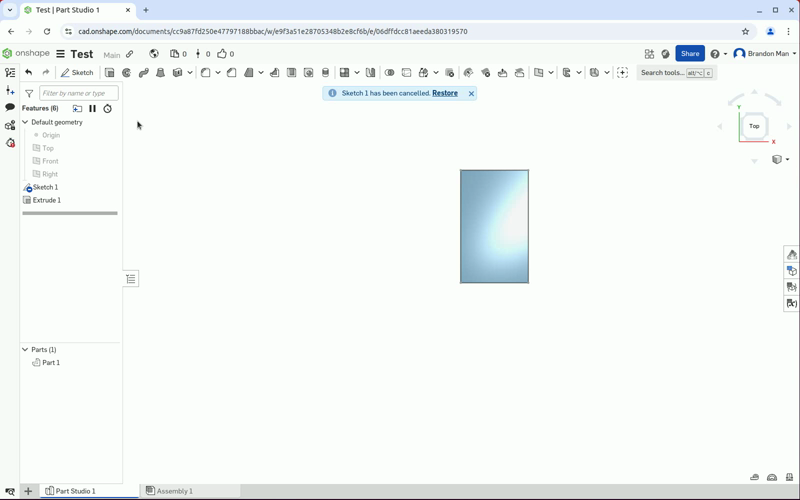
key(shift+h)
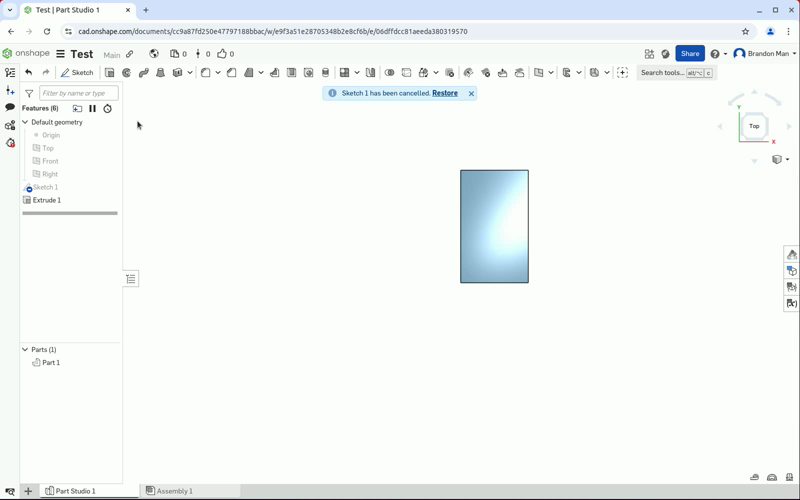
mouse_move(73, 189)
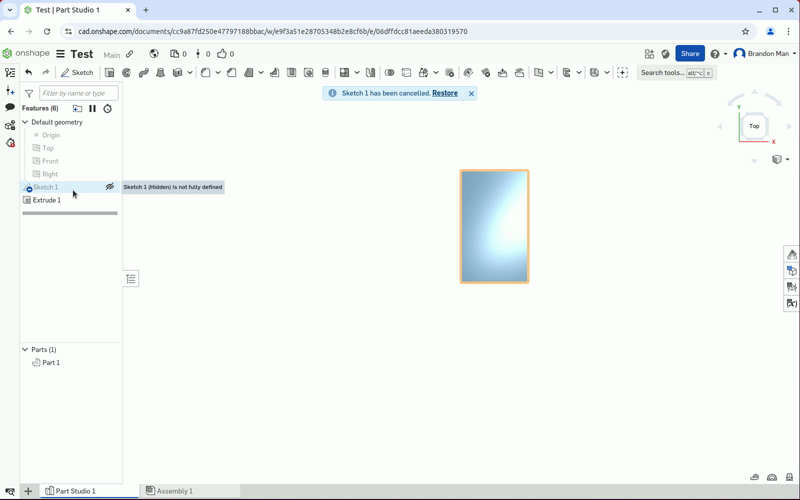
click(73, 189)
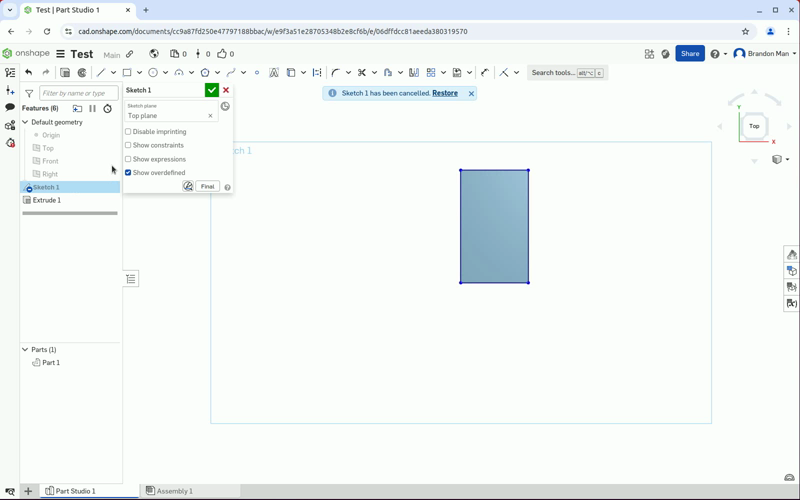
mouse_move(229, 92)
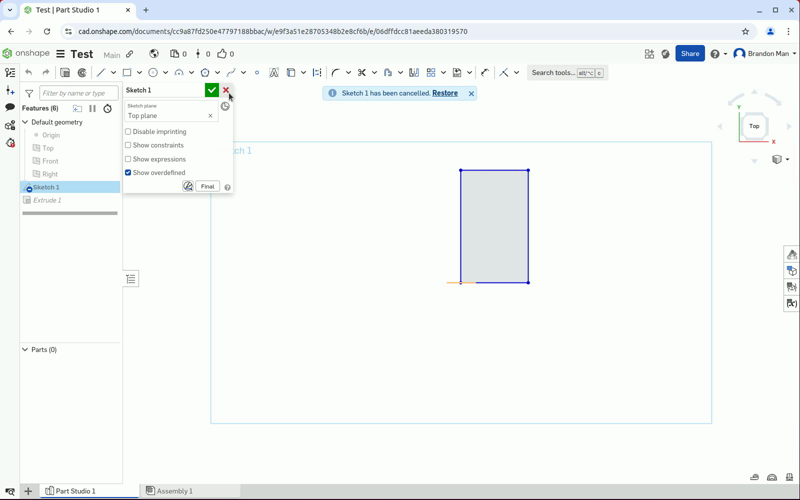
click(229, 92)
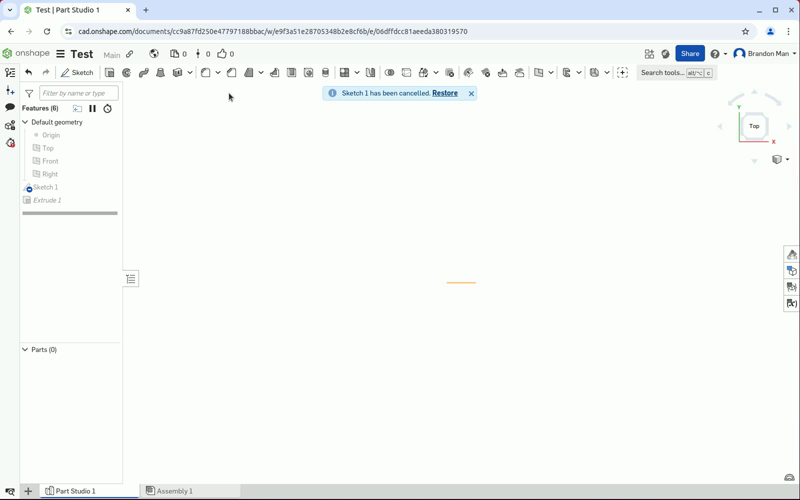
mouse_move(541, 75)
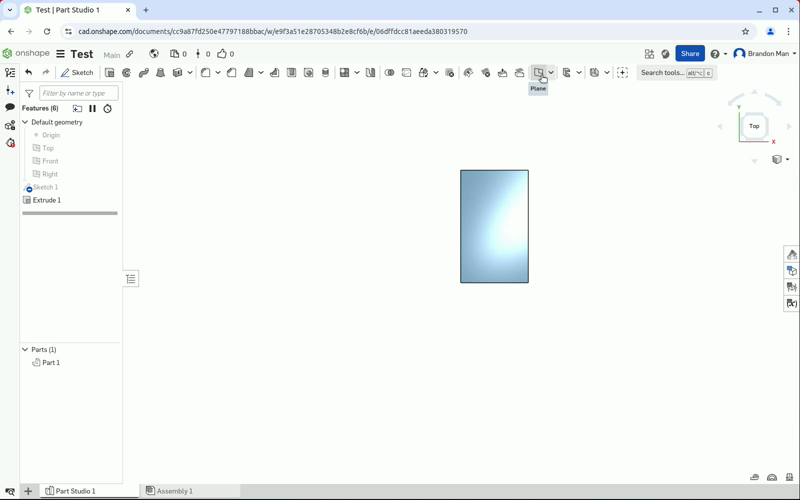
click(541, 75)
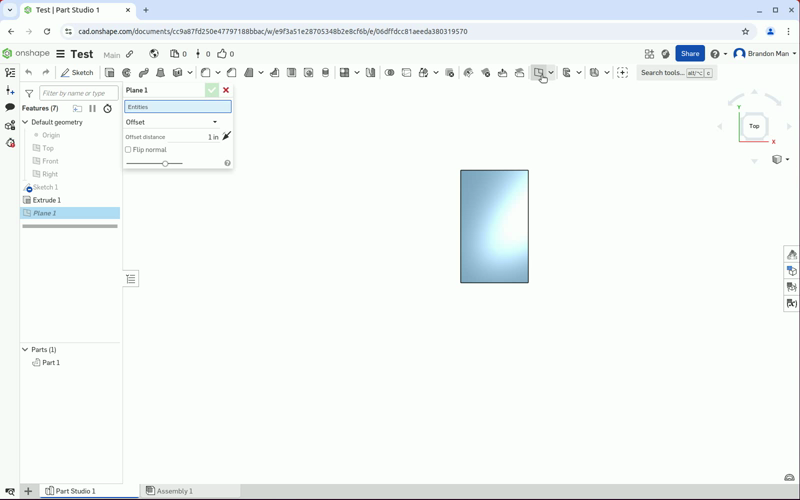
mouse_move(73, 150)
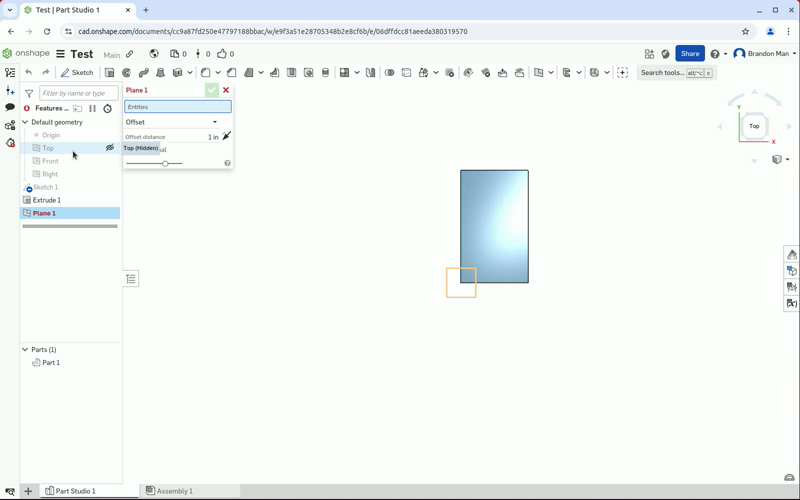
click(73, 150)
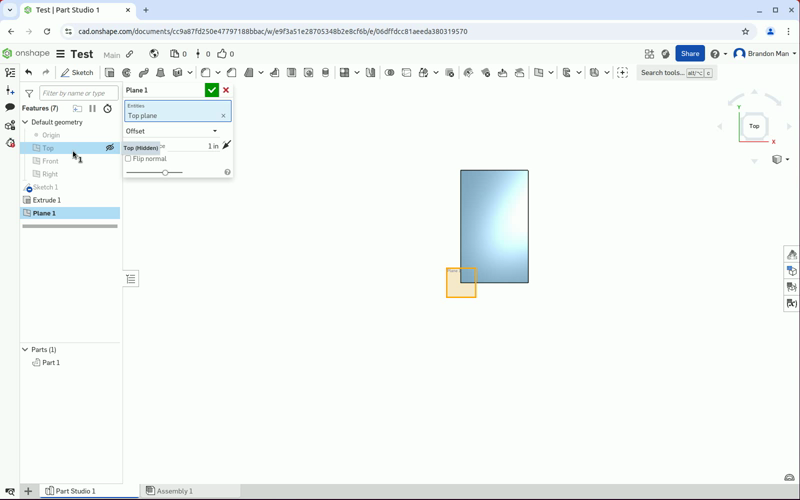
key(tab, 2)
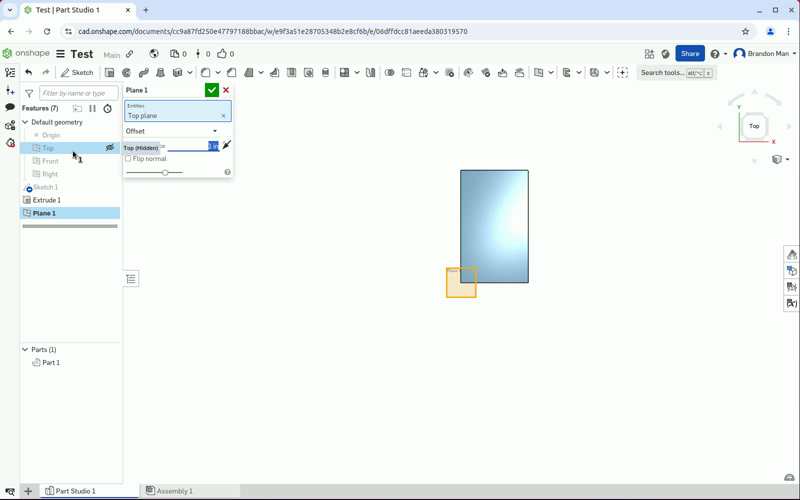
text(2.403)
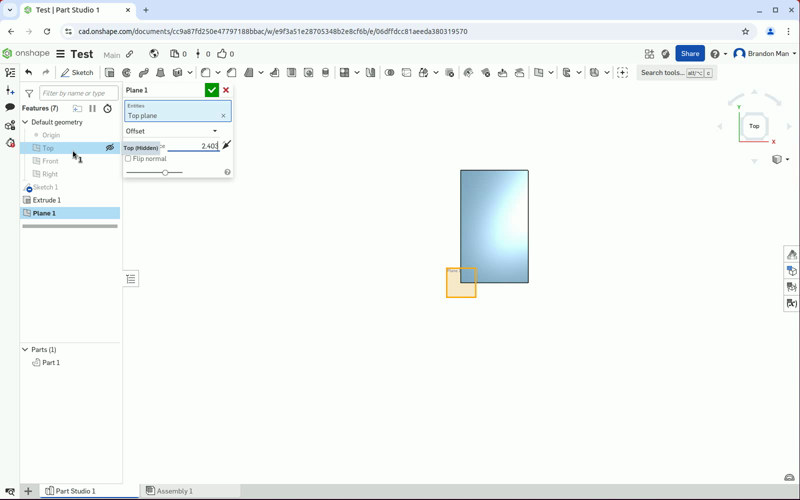
key(enter, 2)
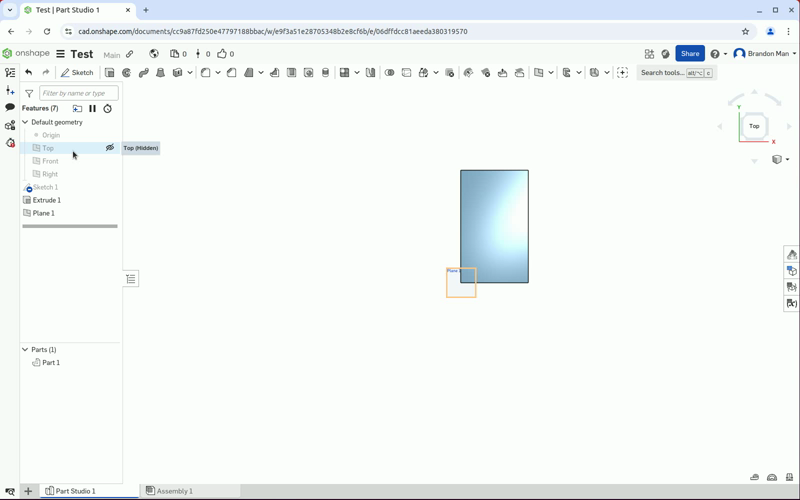
key(shift+s)
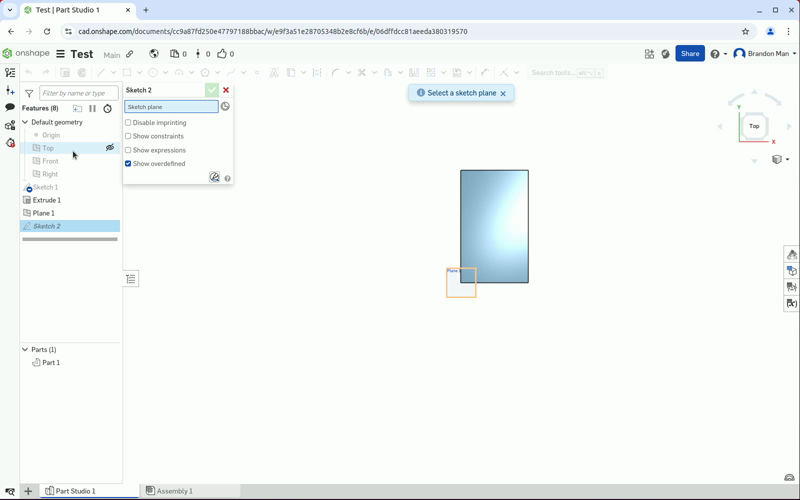
mouse_move(73, 215)
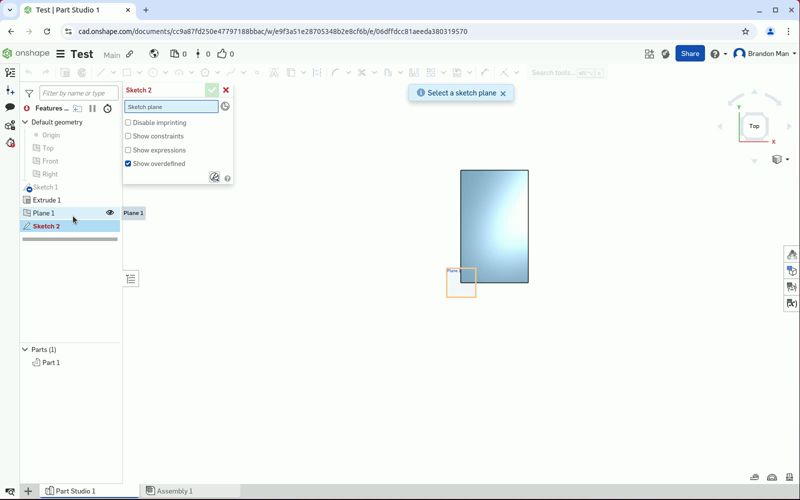
click(73, 215)
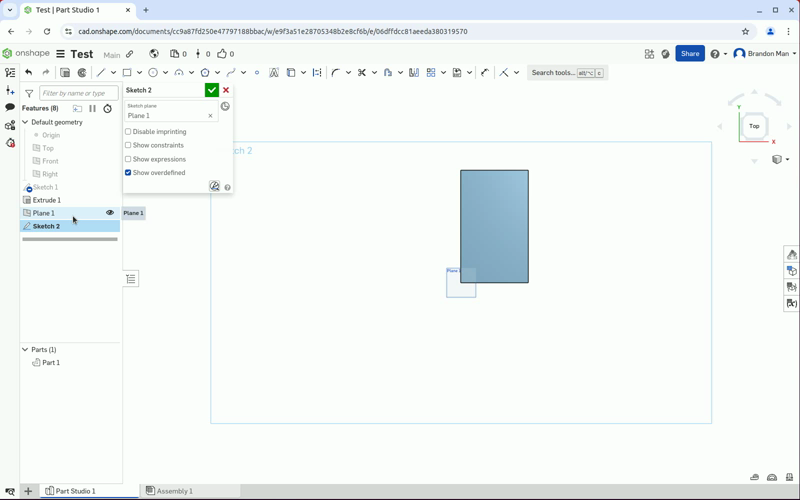
mouse_move(73, 352)
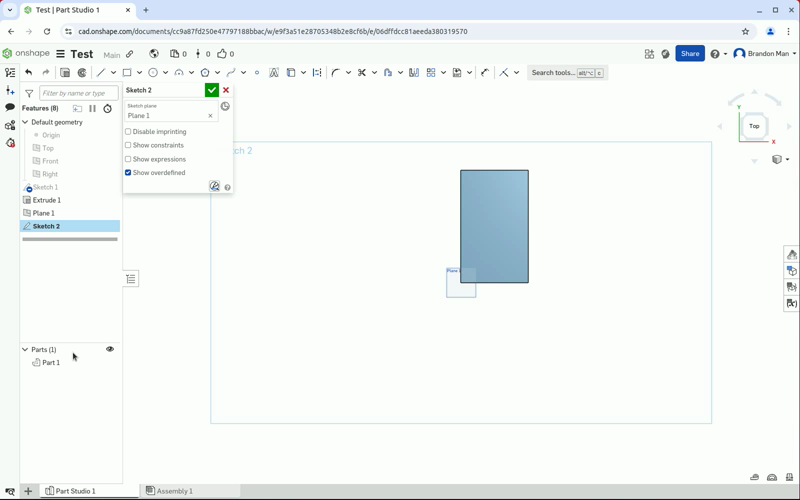
key(y)
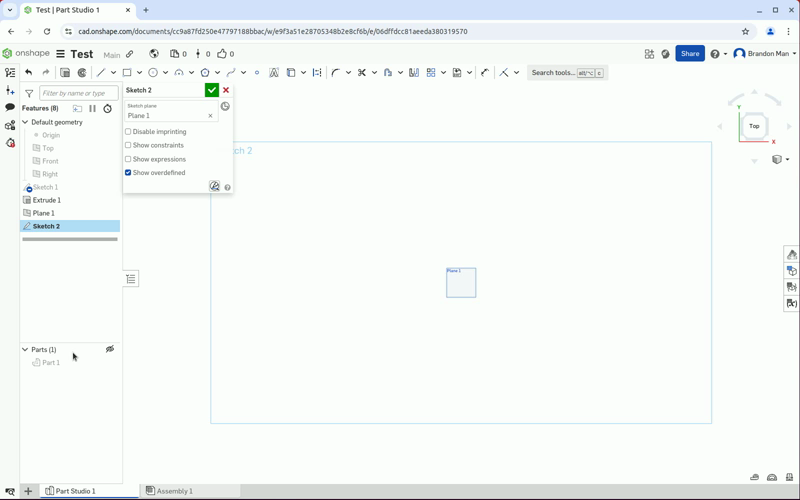
key(l)
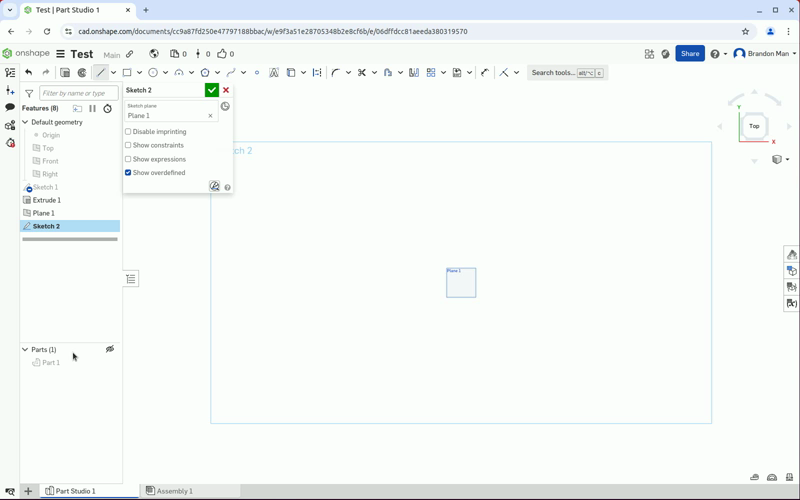
key_down(shift)
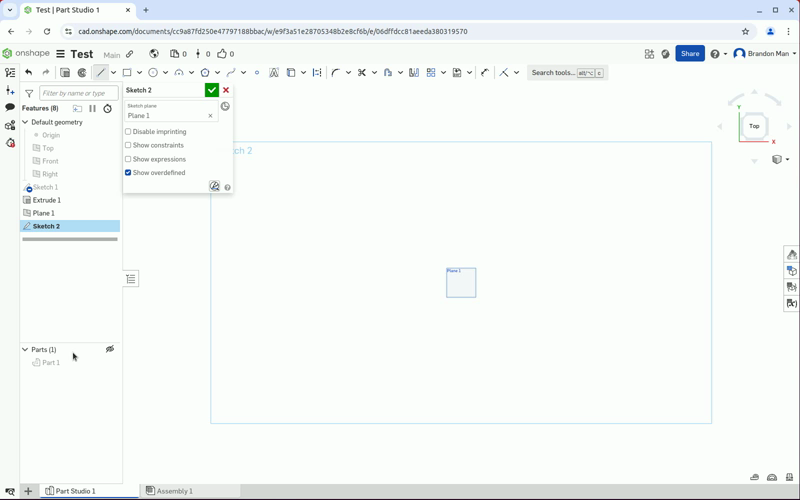
mouse_move(460, 282)
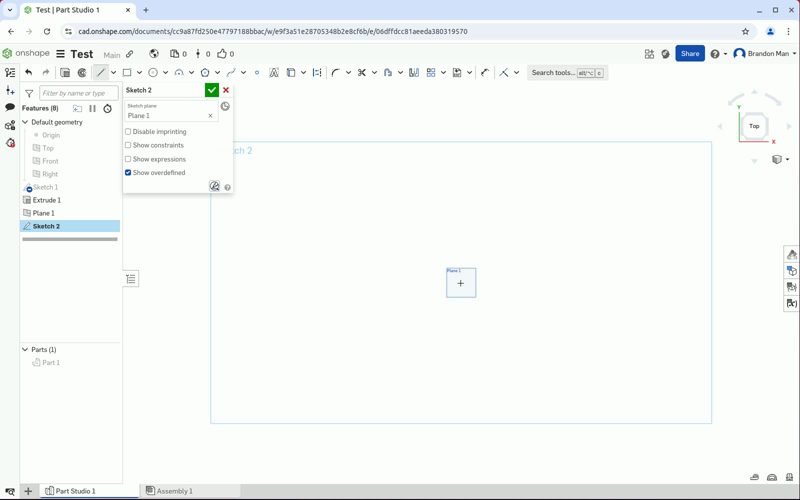
click(460, 282)
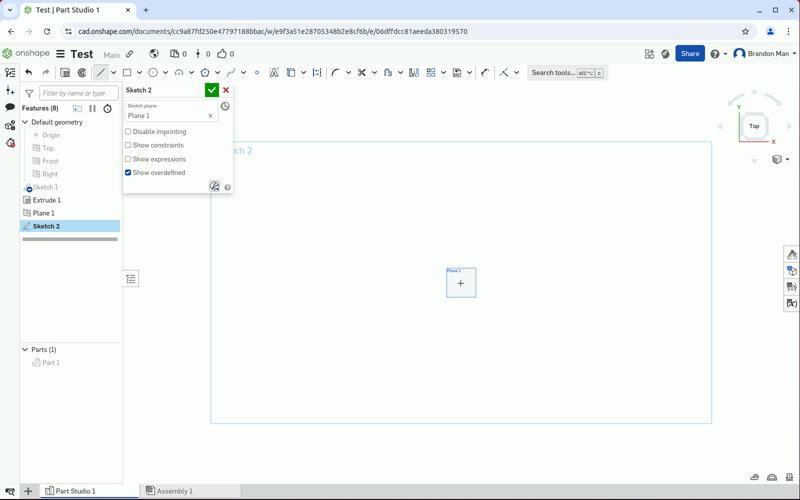
key_up(shift)
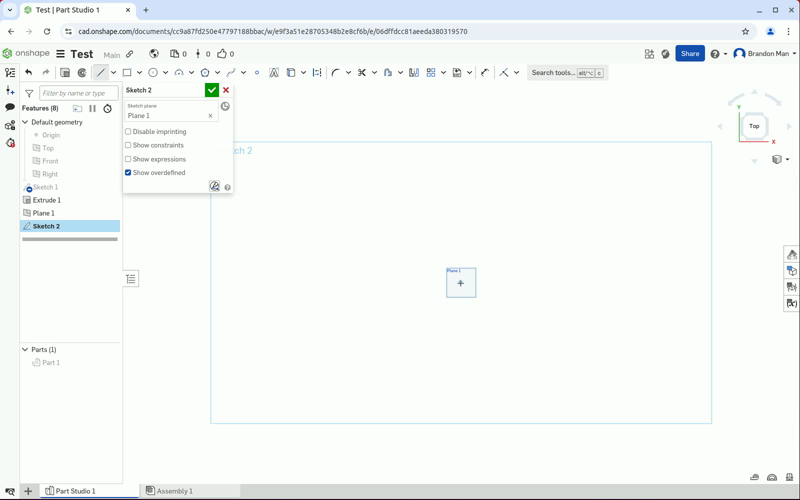
key_down(shift)
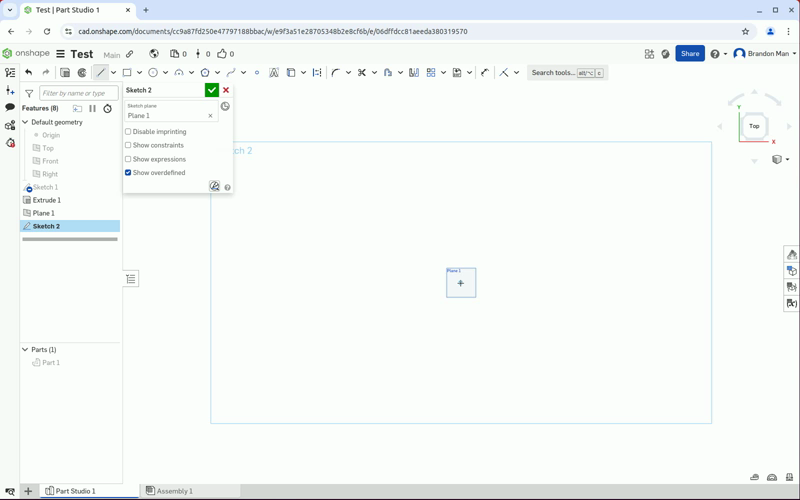
mouse_move(490, 282)
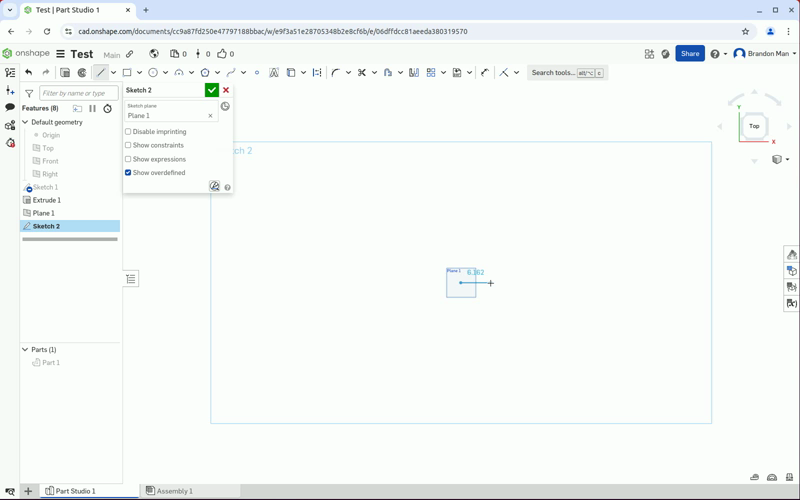
mouse_move(473, 282)
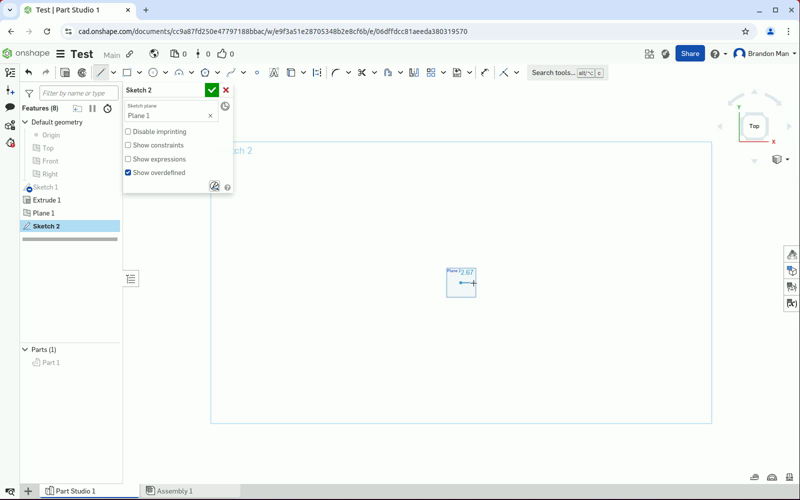
click(473, 282)
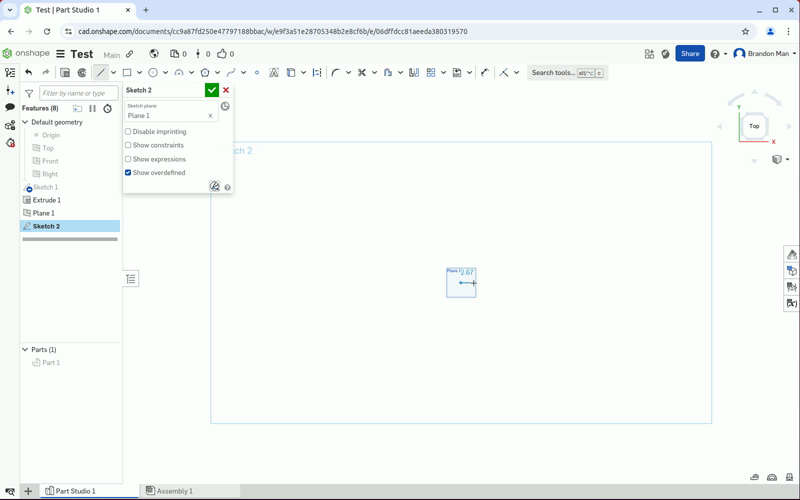
key_up(shift)
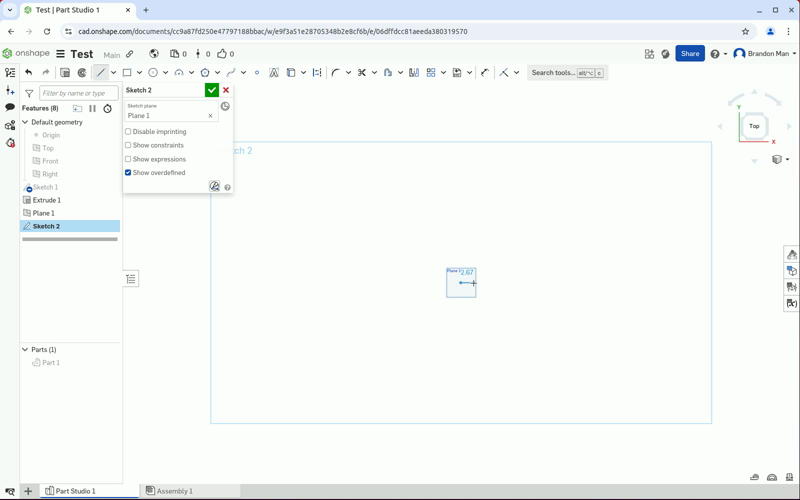
key_down(shift)
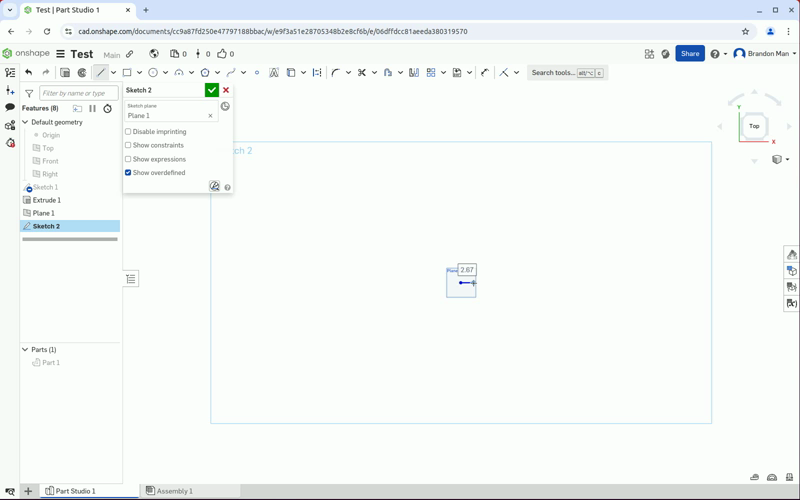
mouse_move(473, 170)
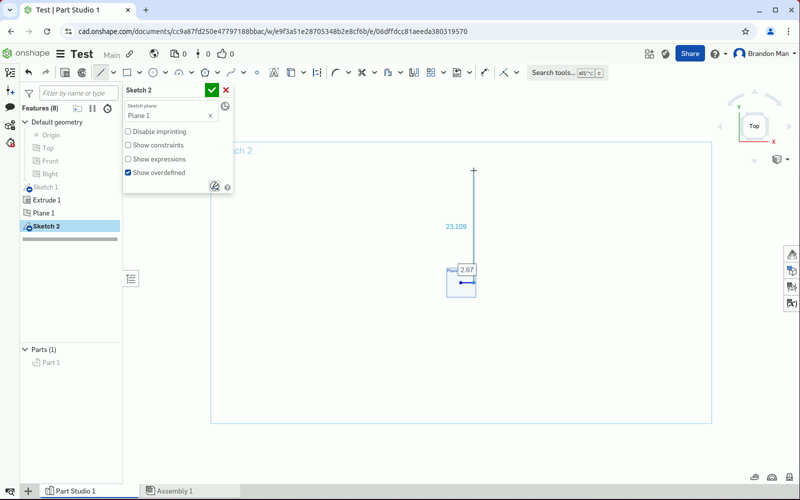
click(473, 170)
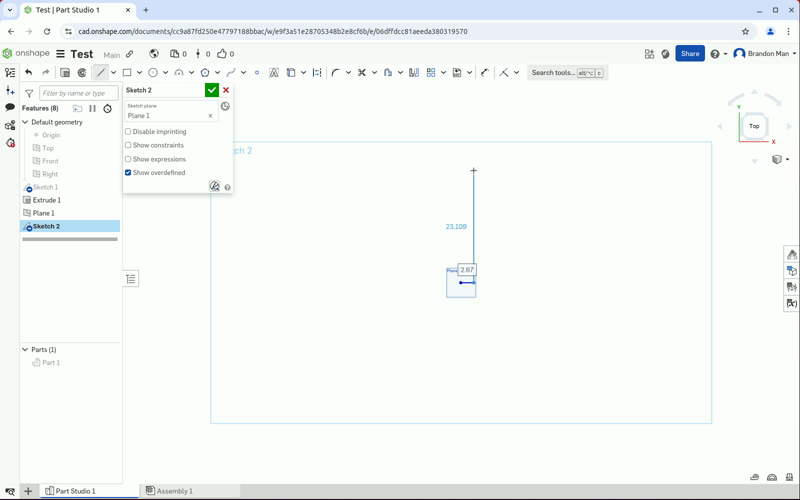
key_up(shift)
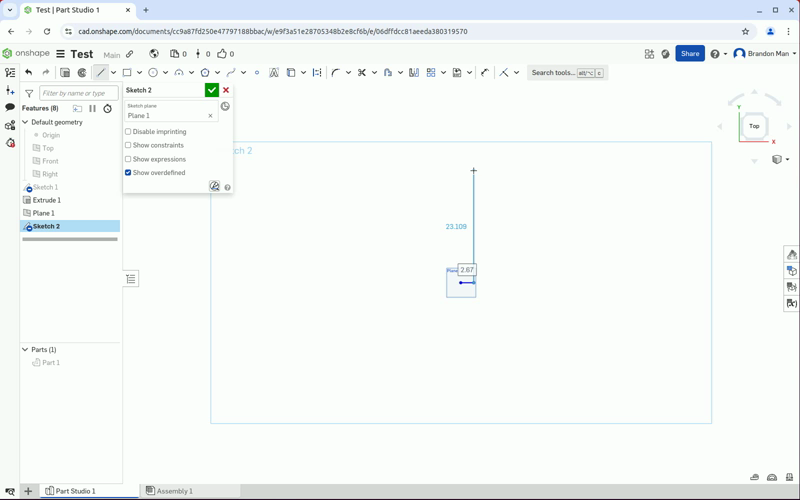
key_down(shift)
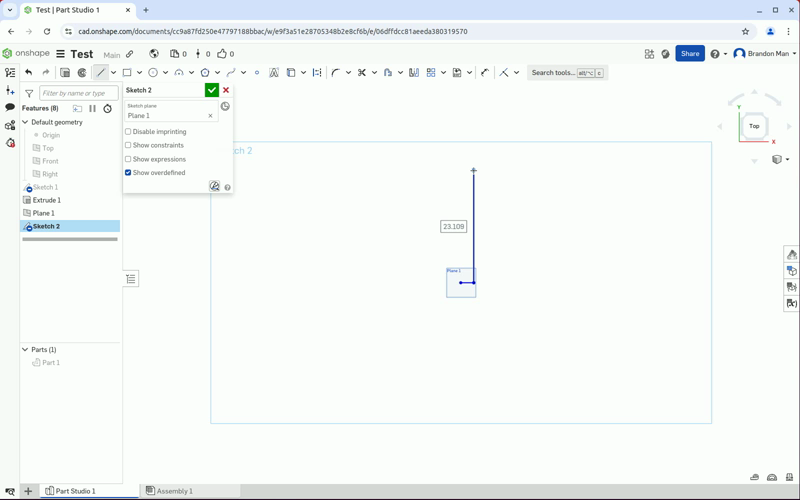
mouse_move(503, 170)
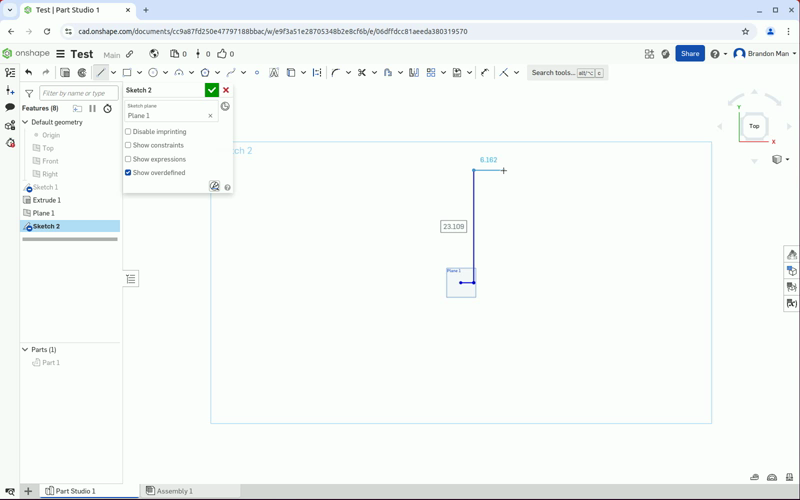
mouse_move(460, 170)
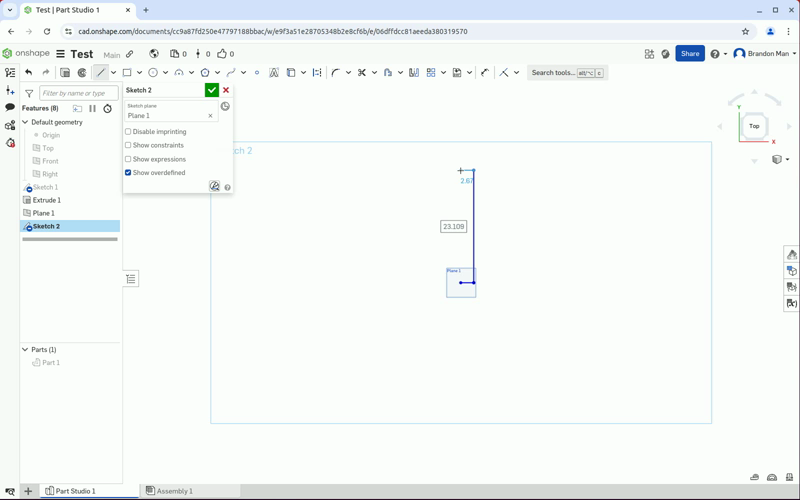
click(460, 170)
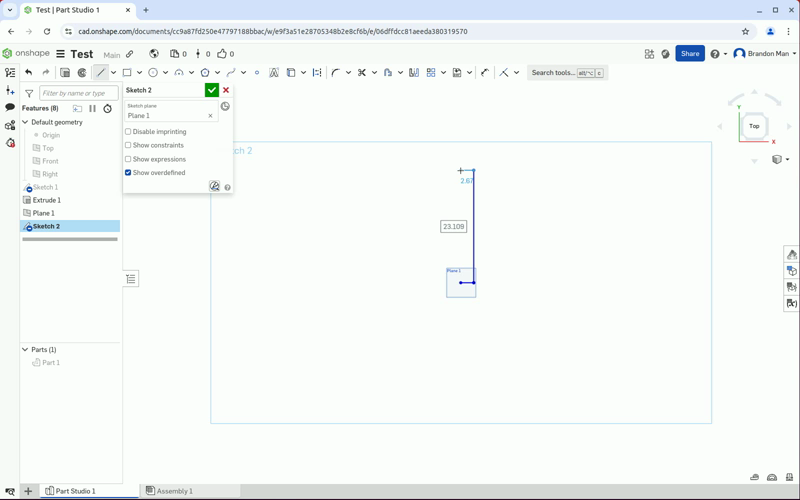
key_up(shift)
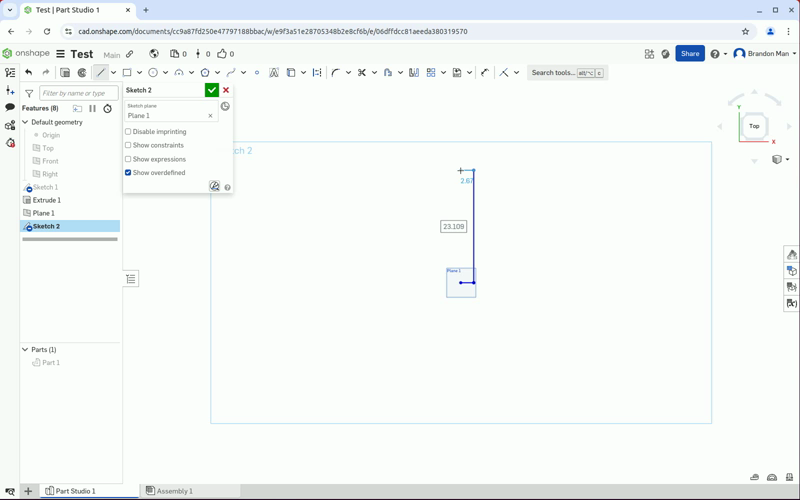
key_down(shift)
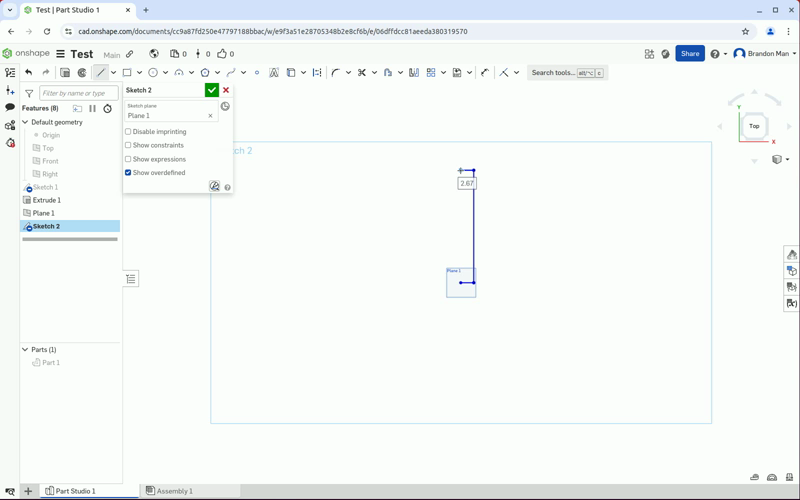
mouse_move(460, 282)
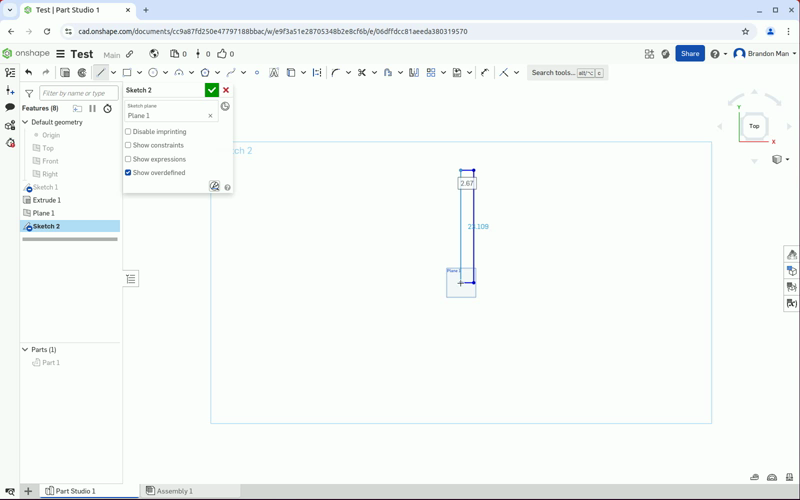
key_up(shift)
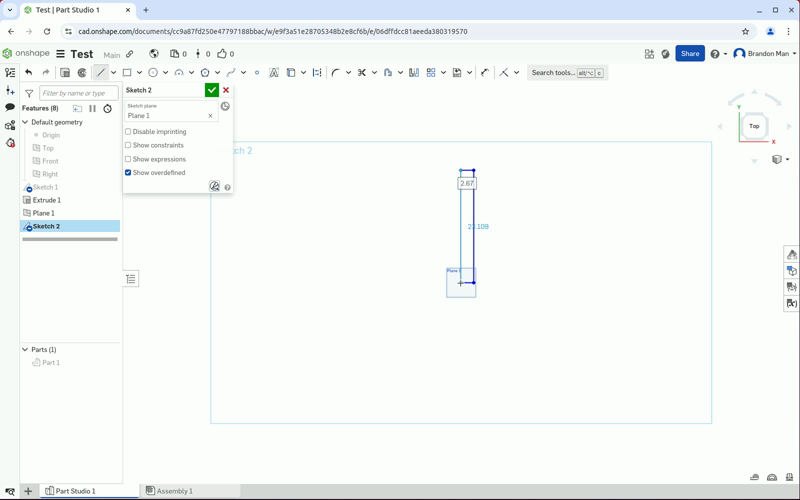
click(460, 282)
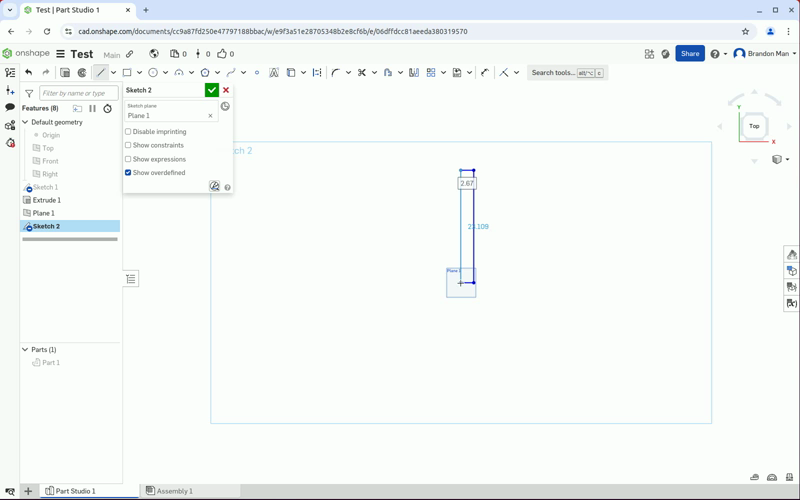
key(esc)
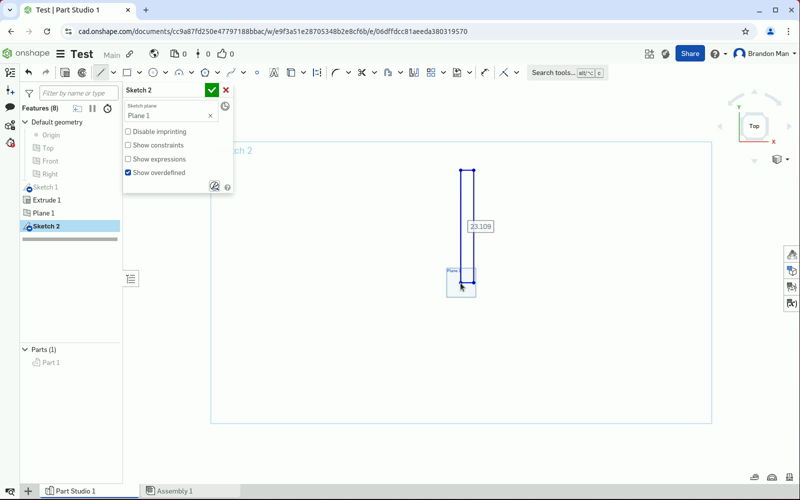
mouse_move(462, 248)
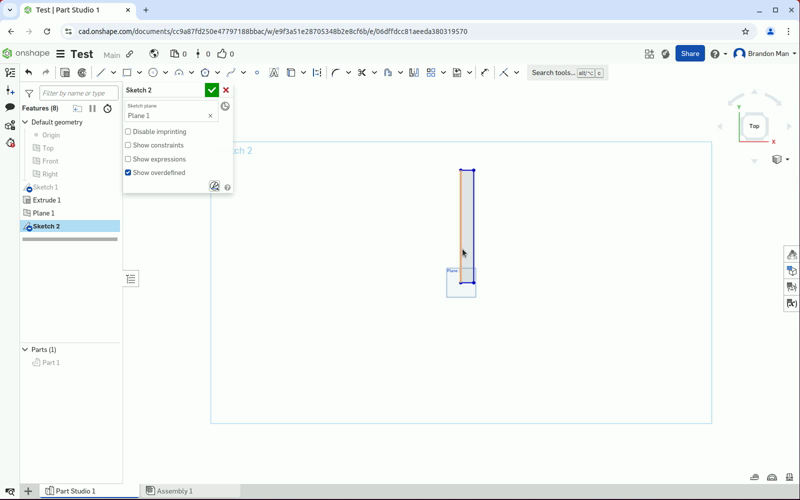
scroll(6)
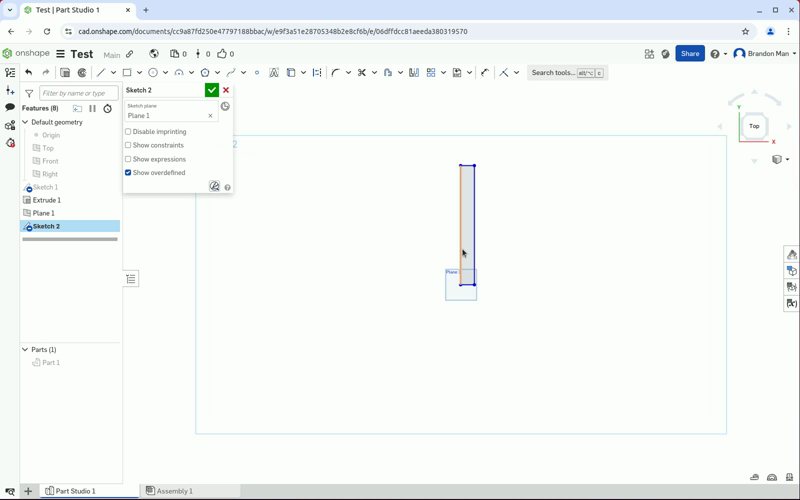
scroll(6)
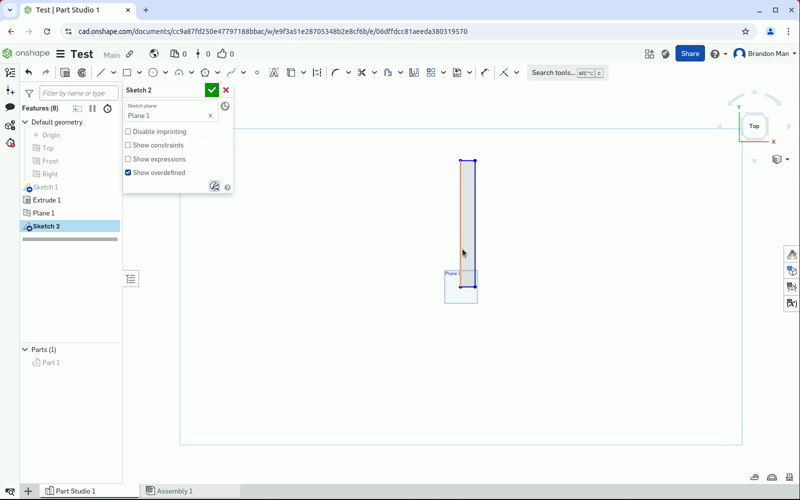
scroll(6)
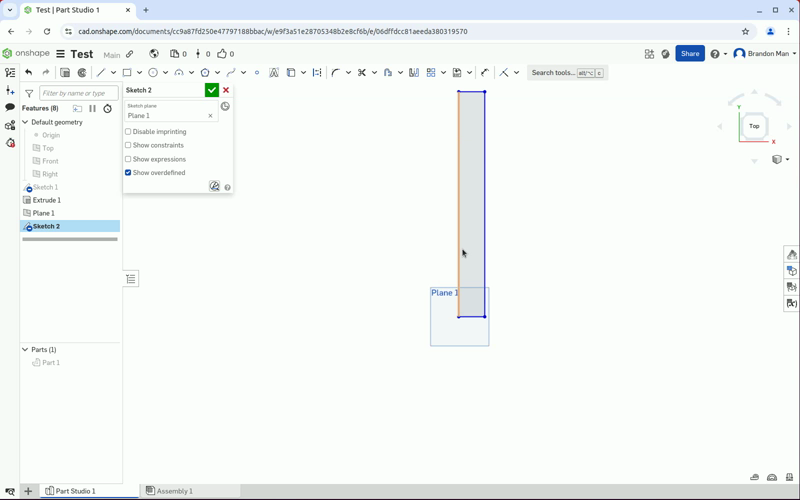
scroll(6)
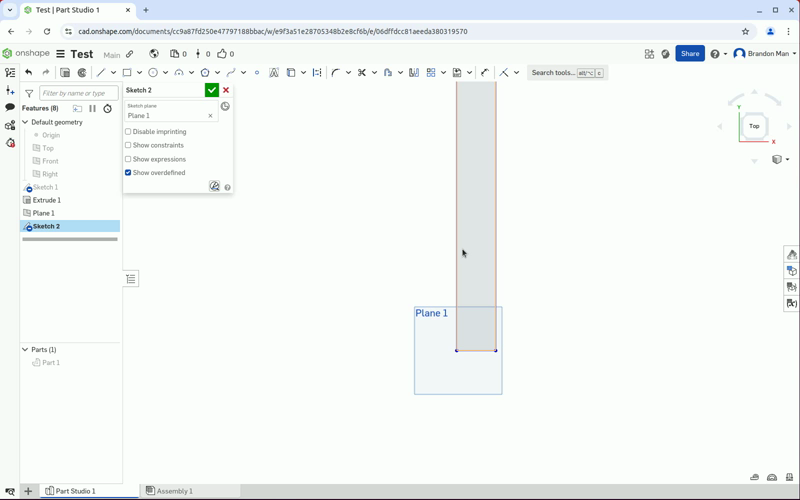
scroll(6)
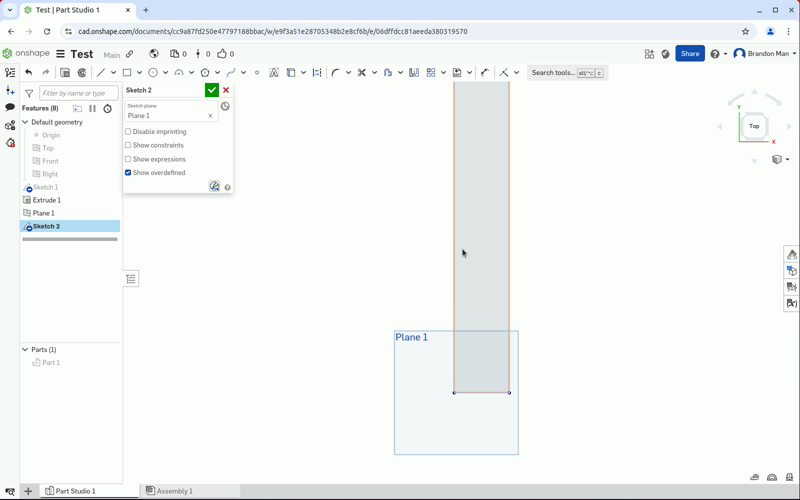
scroll(6)
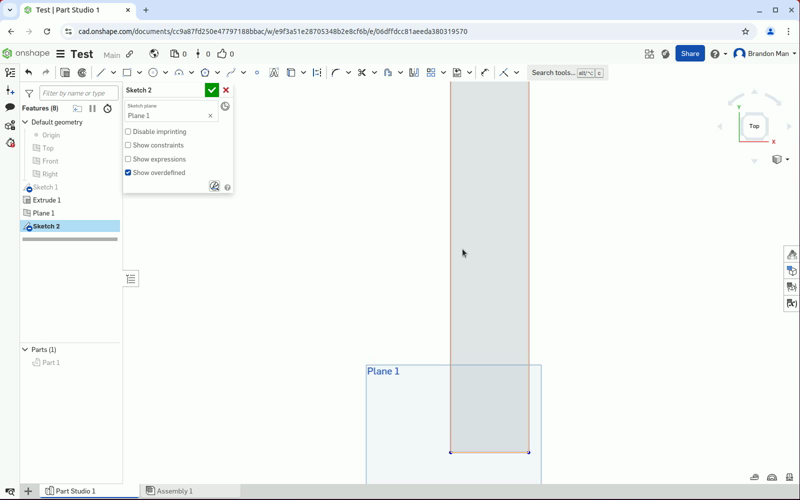
scroll(6)
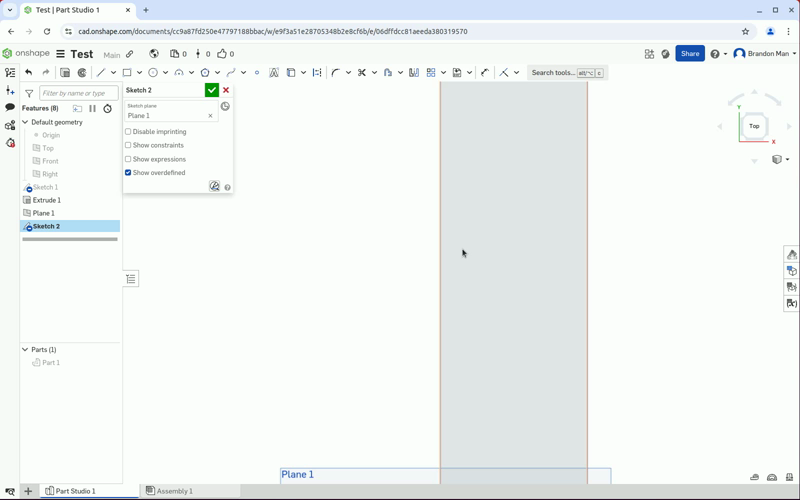
click(462, 248)
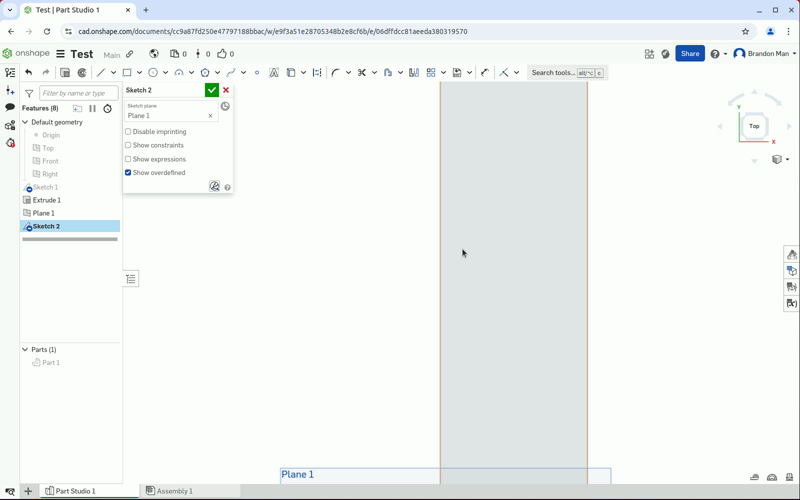
scroll(-6)
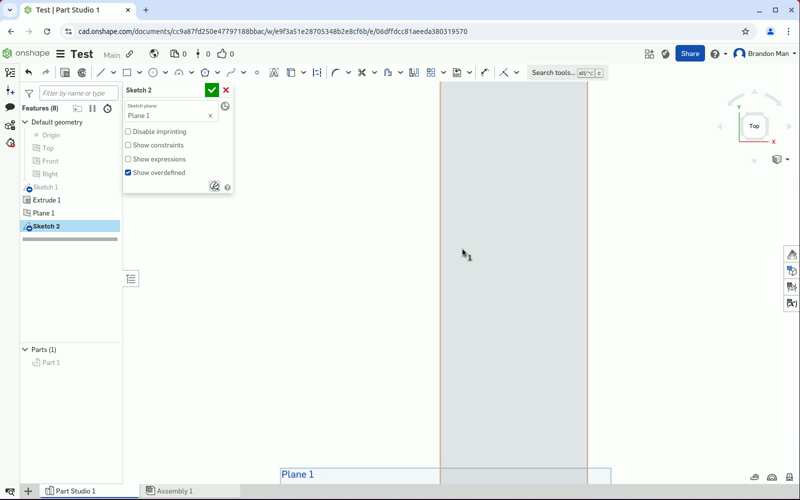
scroll(-6)
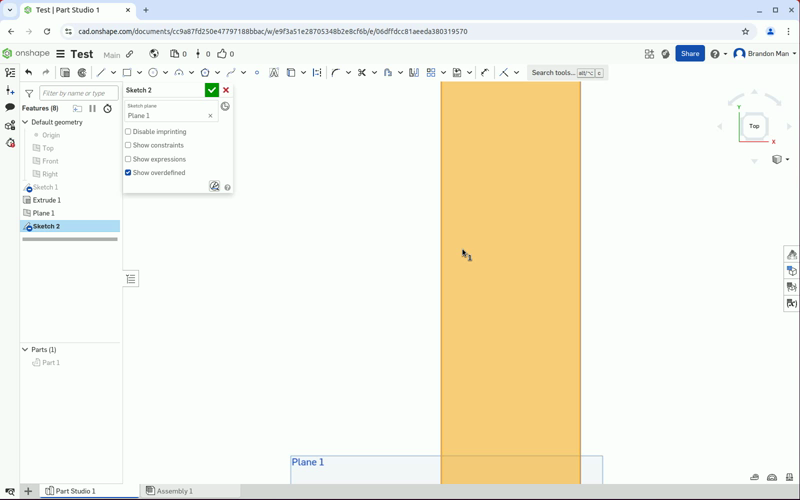
scroll(-6)
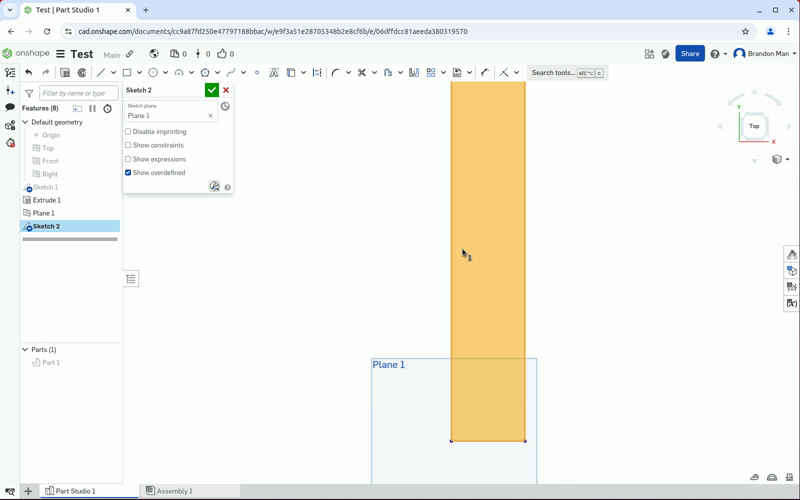
scroll(-6)
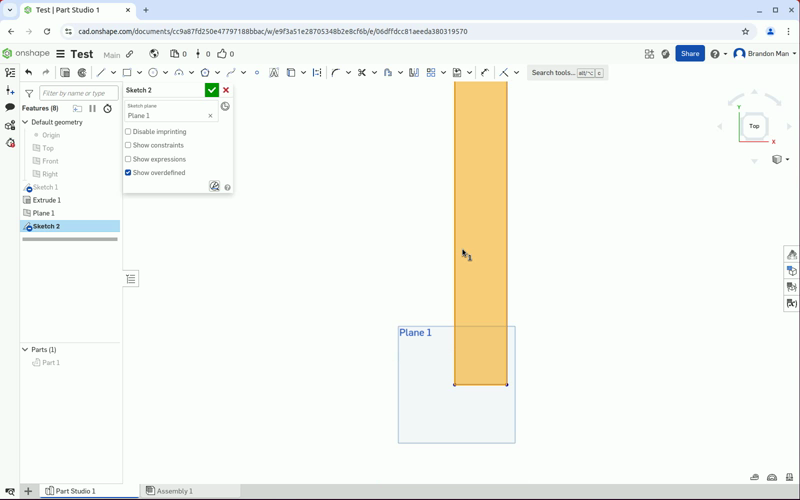
scroll(-6)
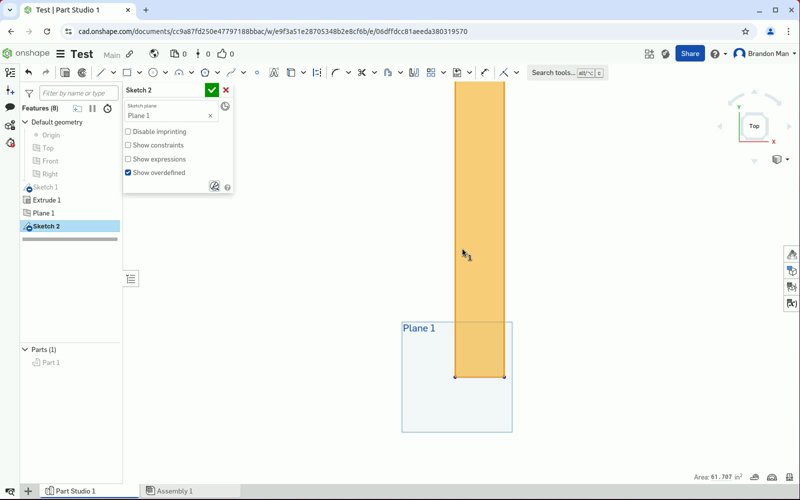
scroll(-6)
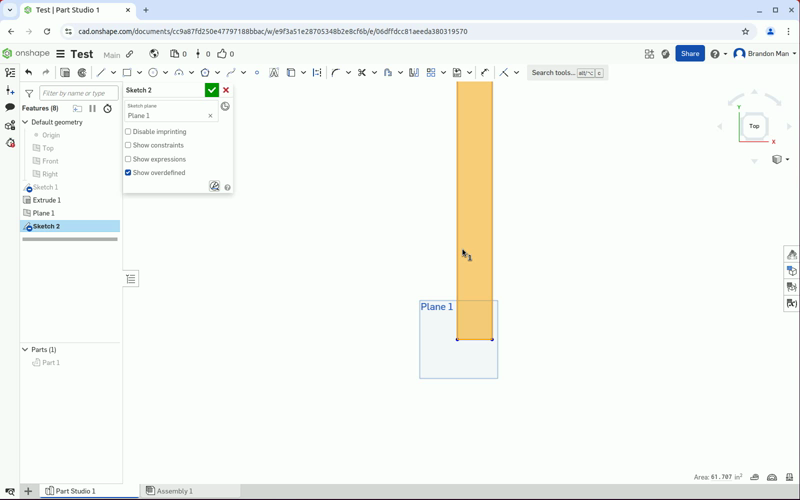
scroll(-6)
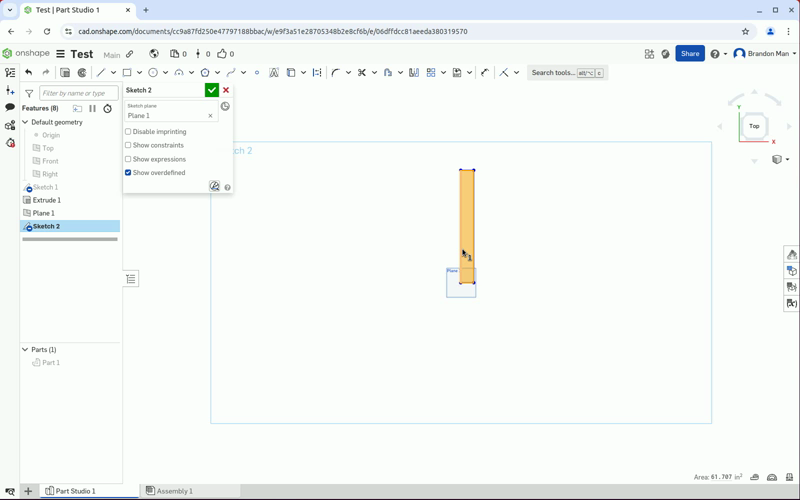
mouse_move(73, 352)
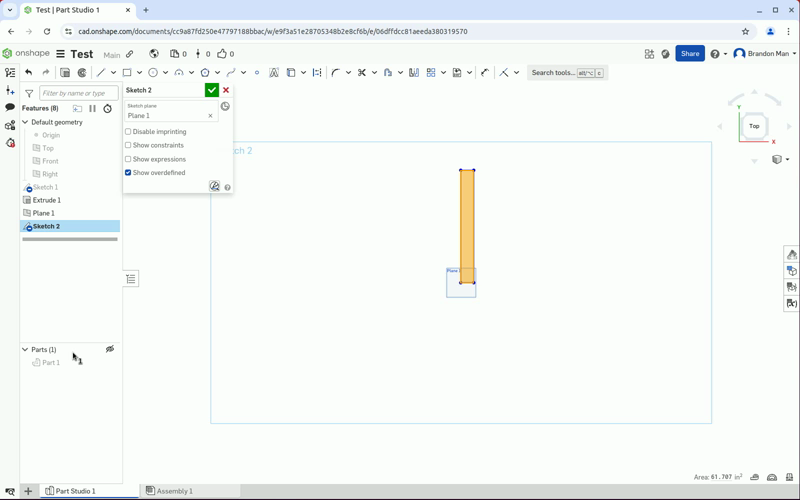
key(shift+y)
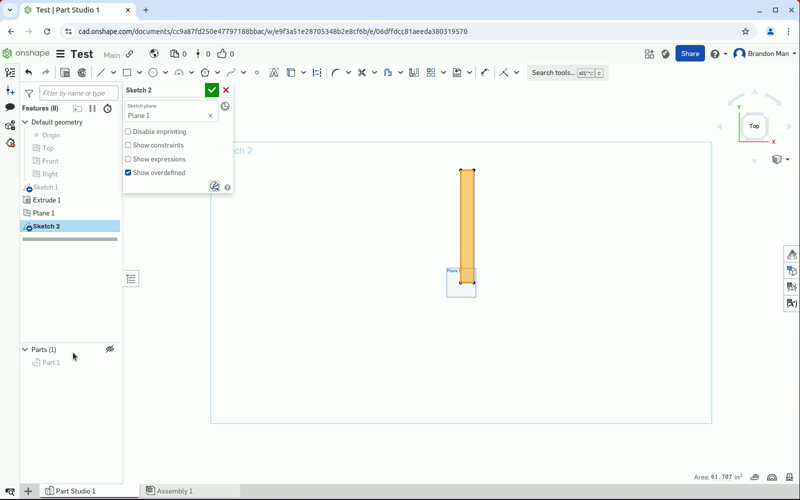
key(shift+e)
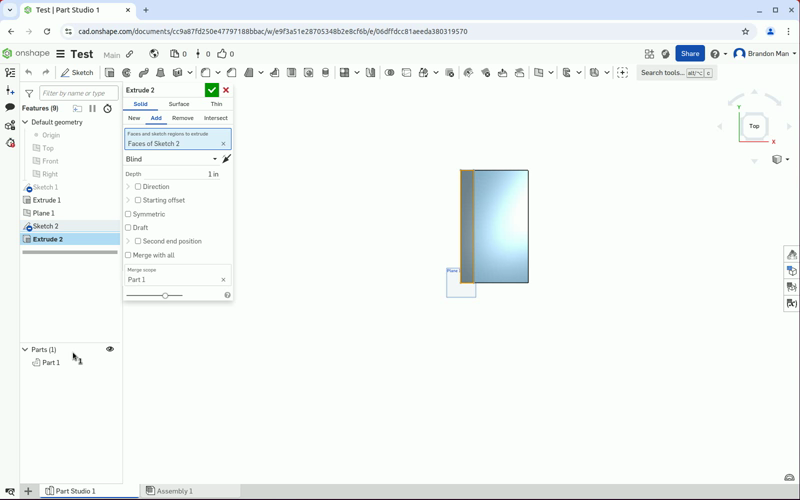
mouse_move(143, 106)
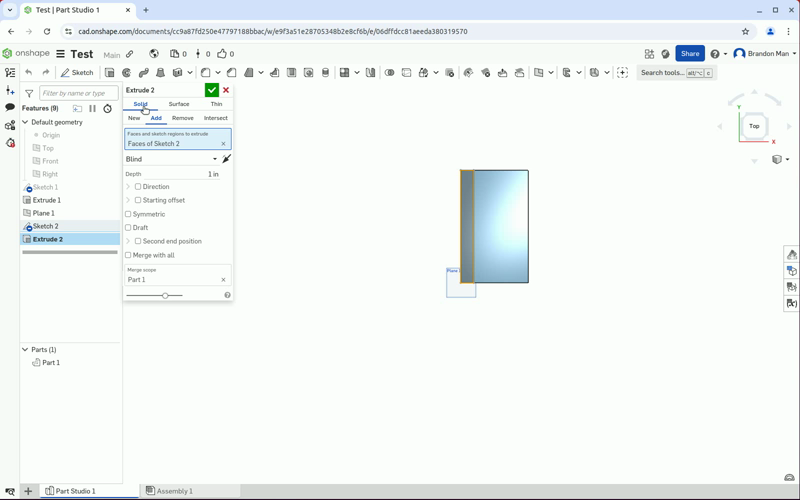
click(143, 106)
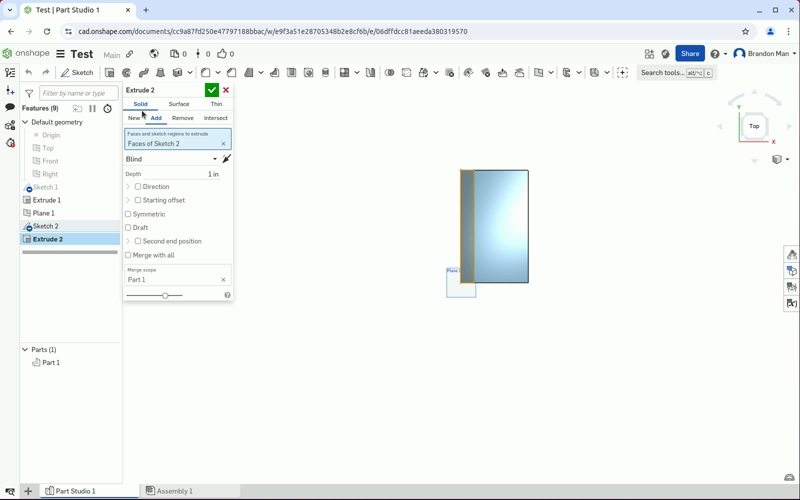
mouse_move(137, 120)
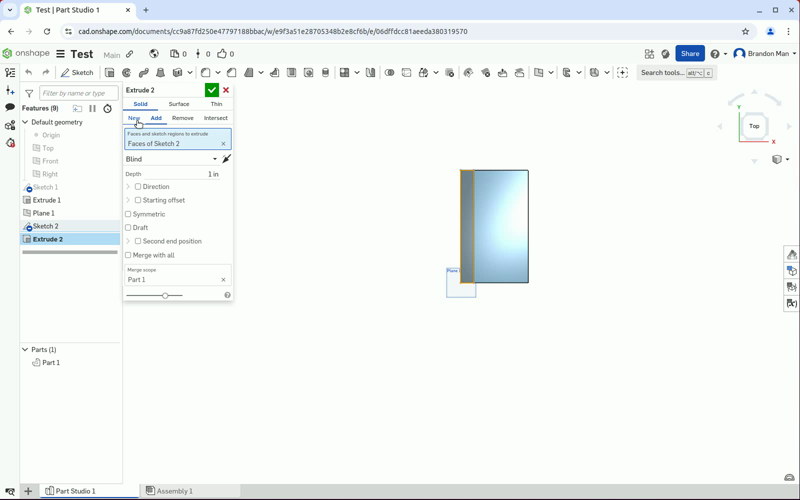
click(137, 120)
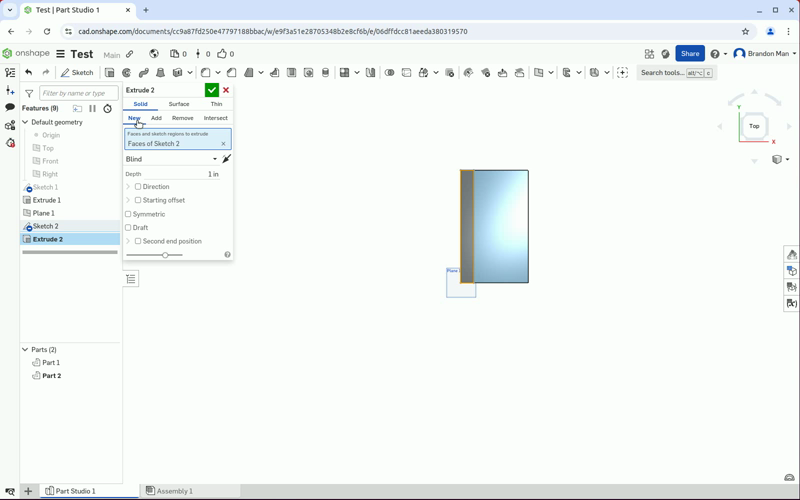
key(tab, 4)
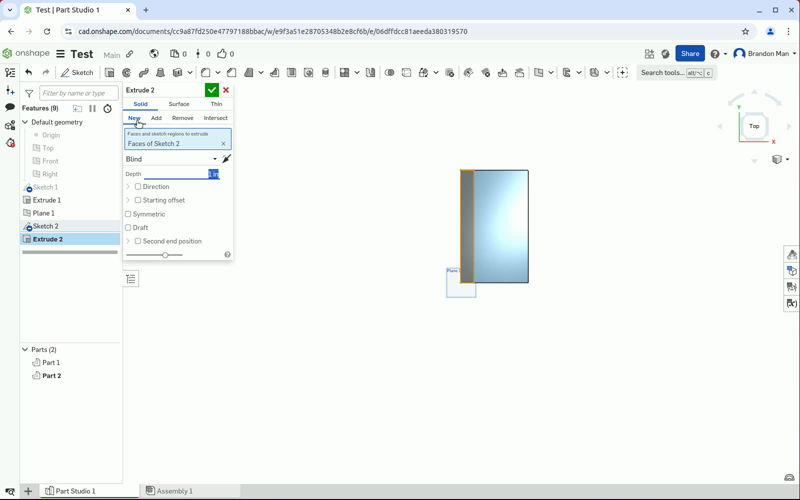
text(2.407)
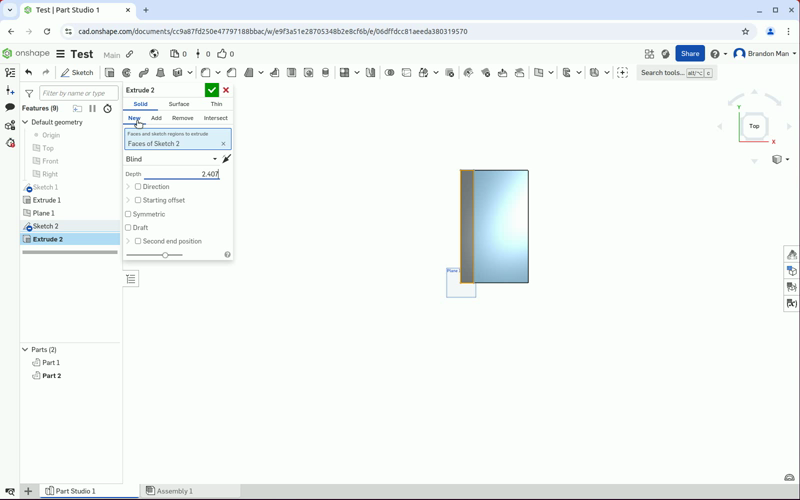
key(enter)
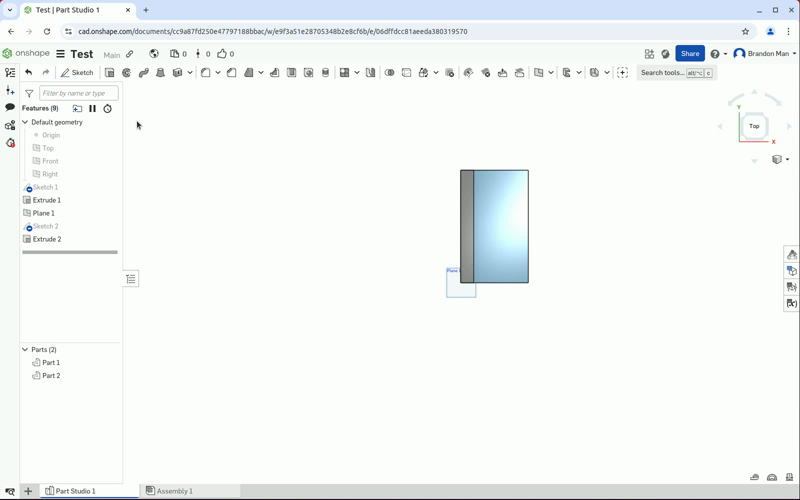
key(shift+h)
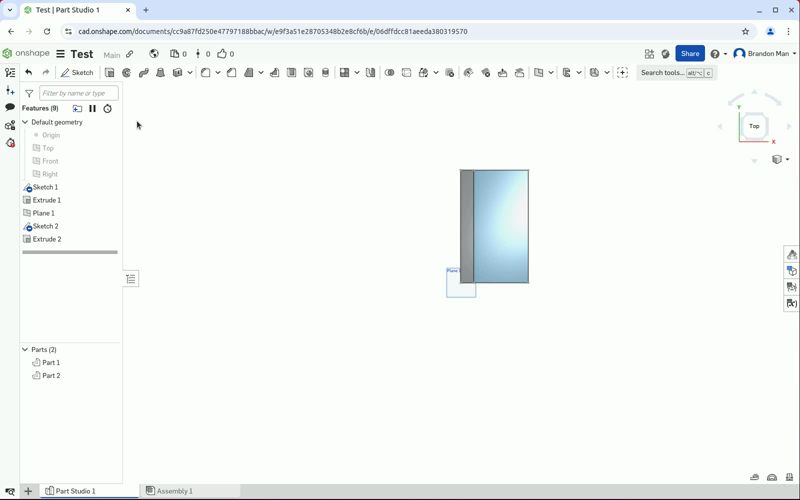
key(shift+h)
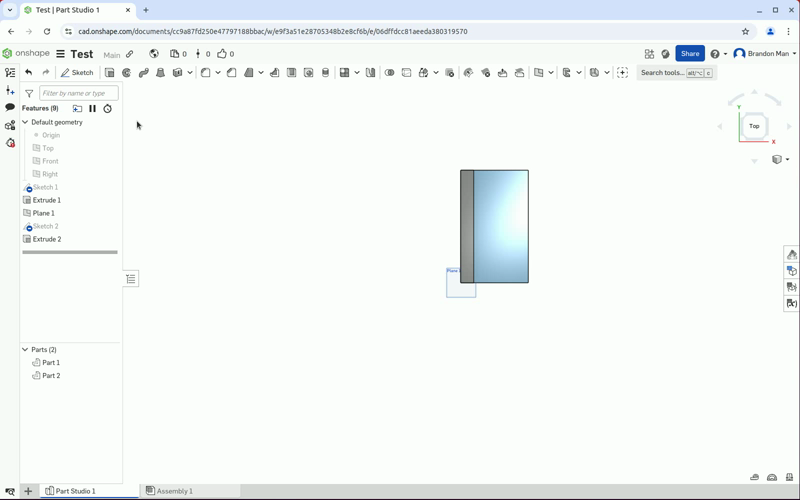
mouse_move(73, 189)
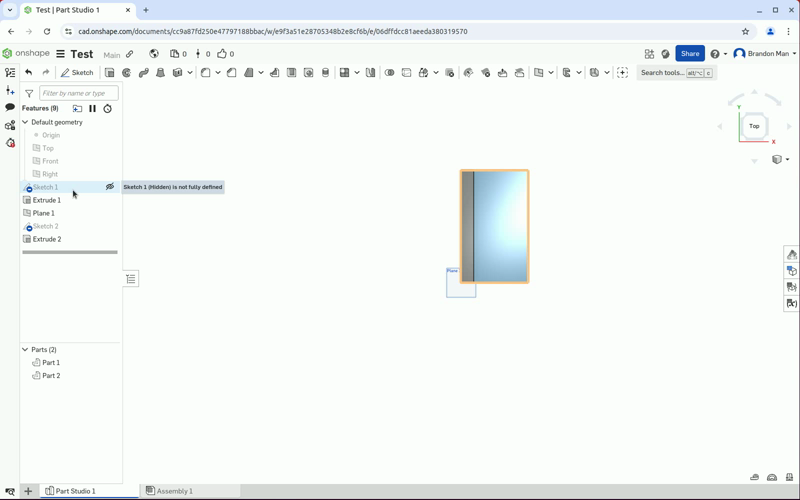
click(73, 189)
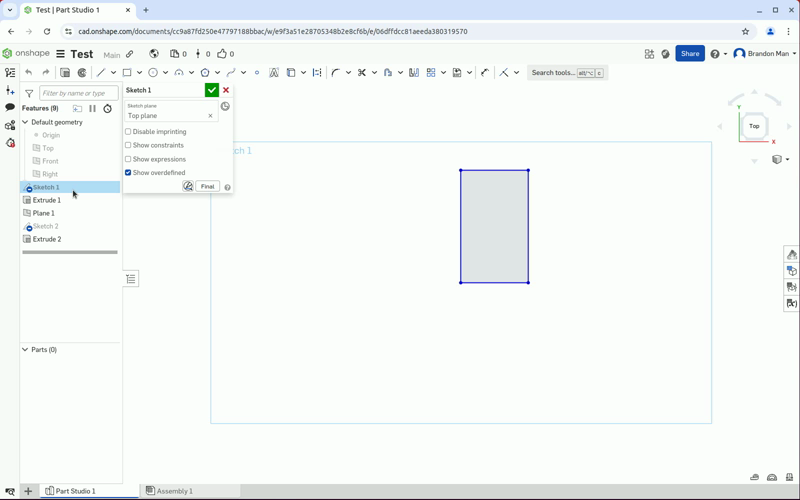
mouse_move(229, 92)
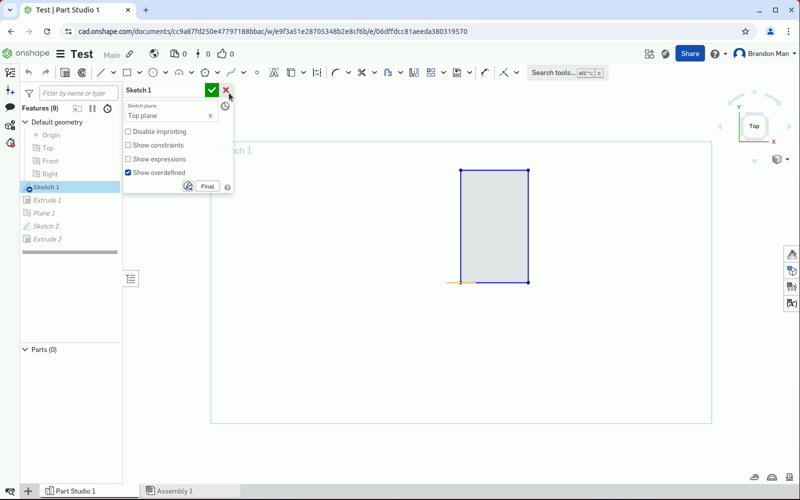
click(229, 92)
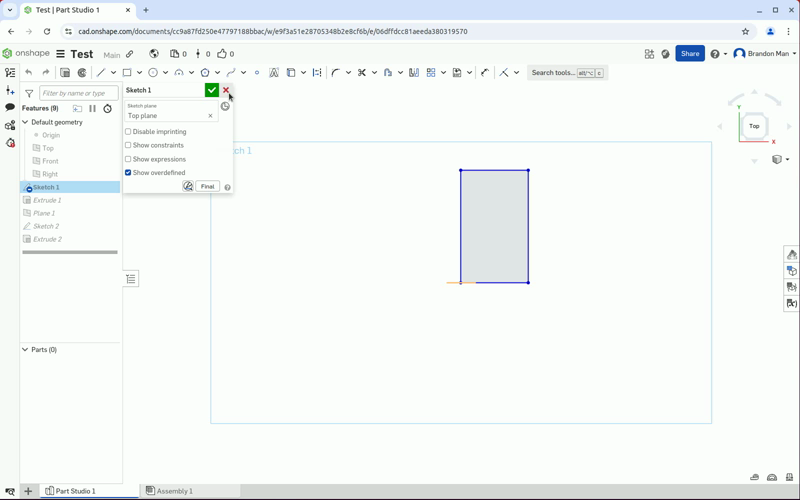
key(shift+s)
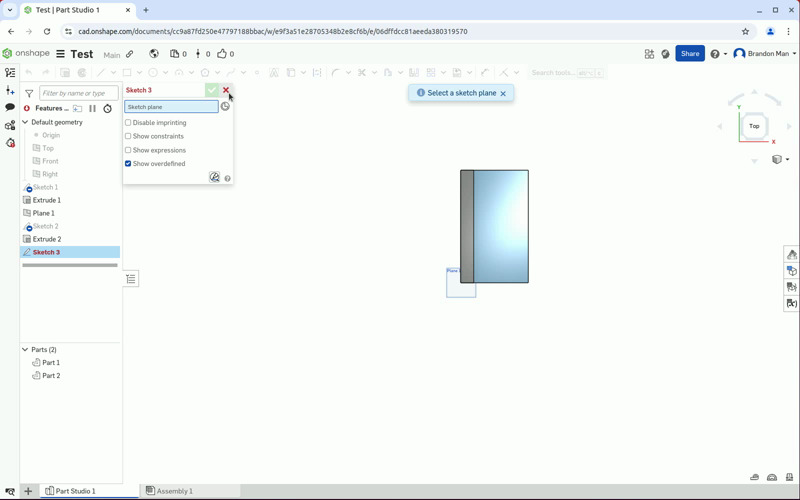
mouse_move(73, 215)
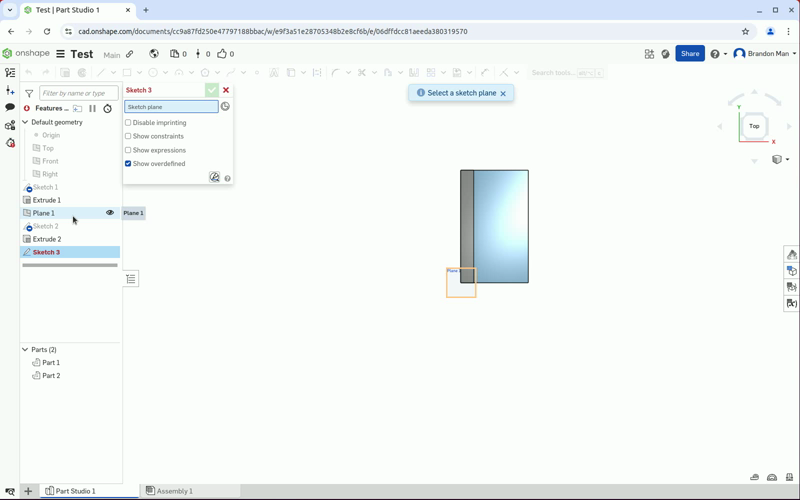
click(73, 215)
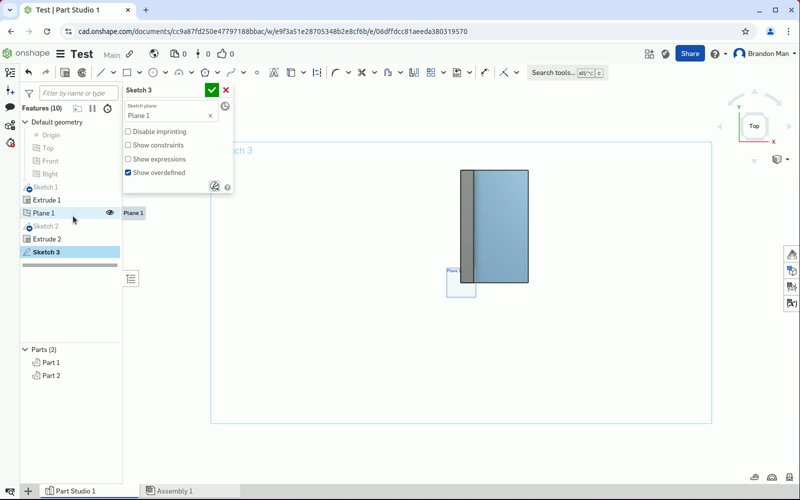
mouse_move(73, 352)
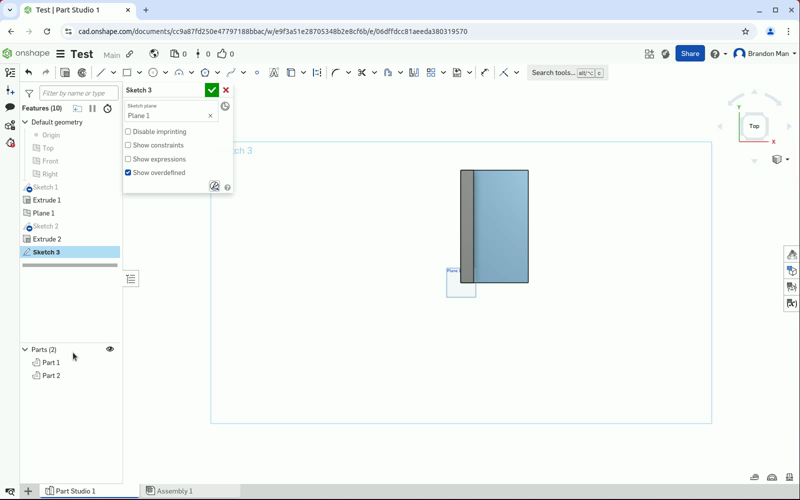
key(y)
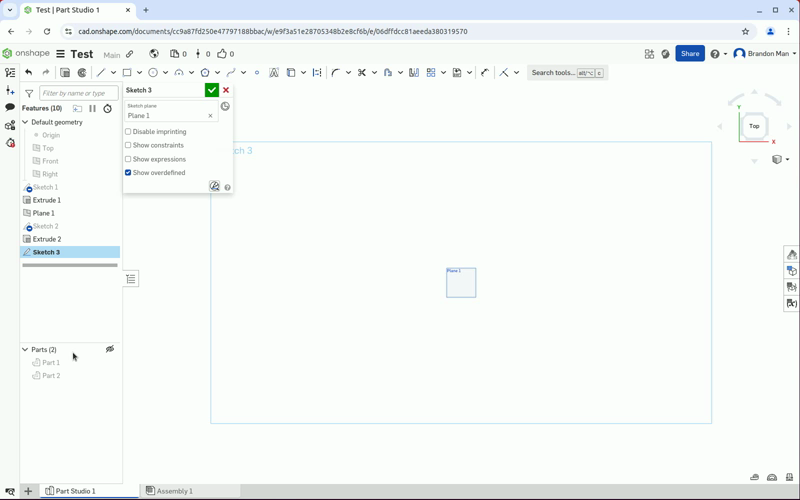
key(l)
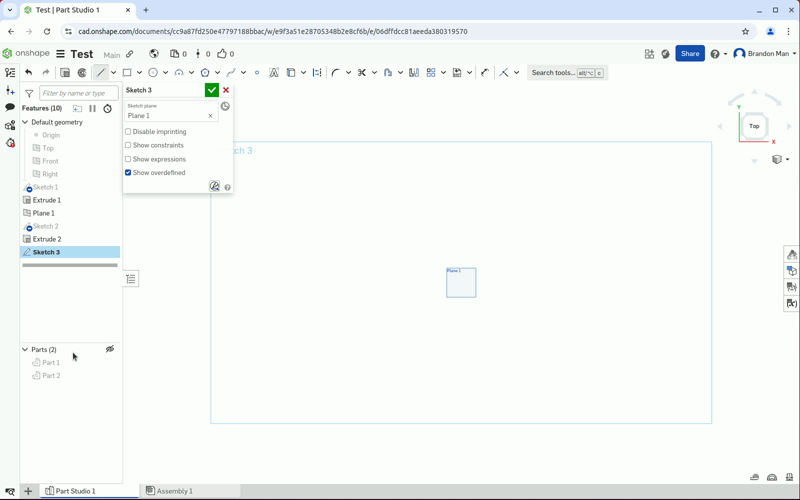
key_down(shift)
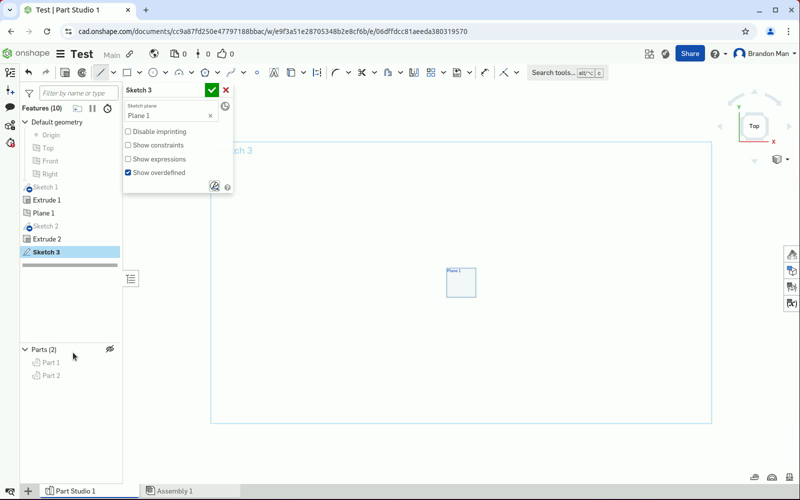
mouse_move(514, 282)
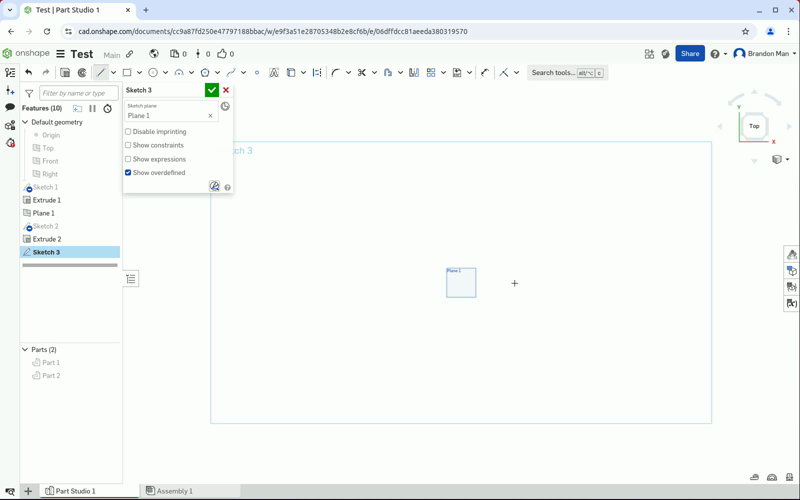
click(514, 282)
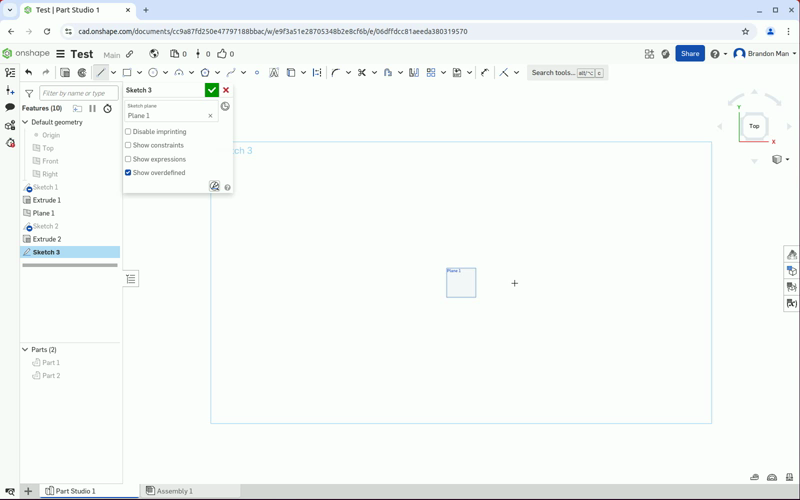
key_up(shift)
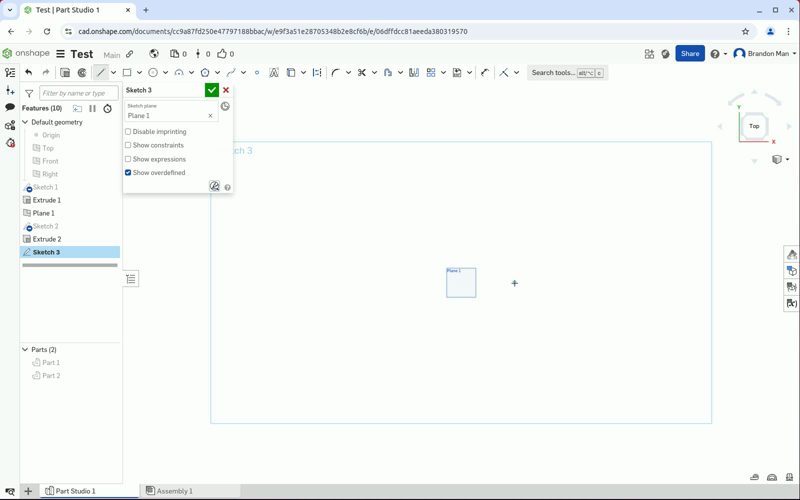
key_down(shift)
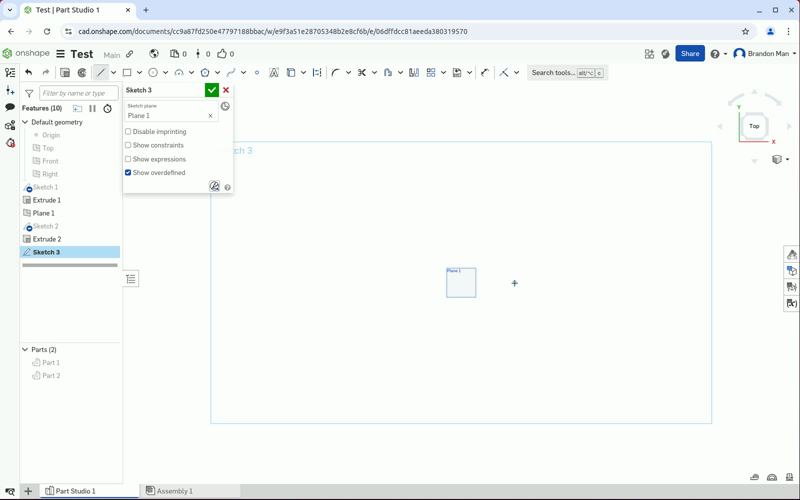
mouse_move(544, 282)
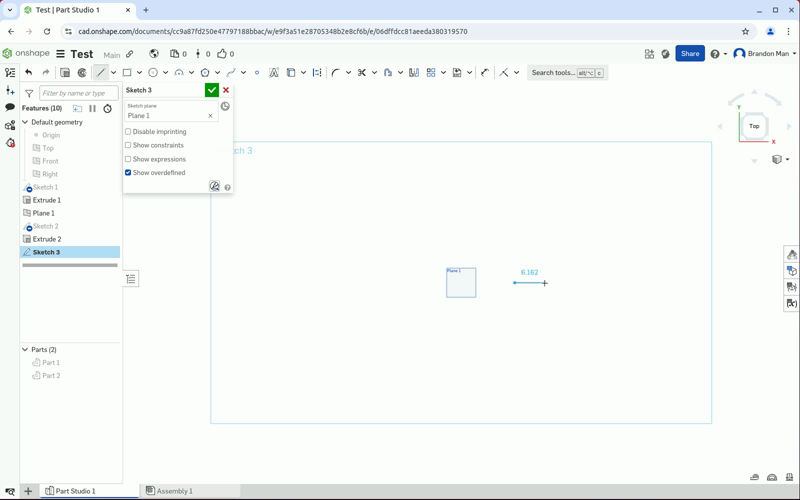
mouse_move(527, 282)
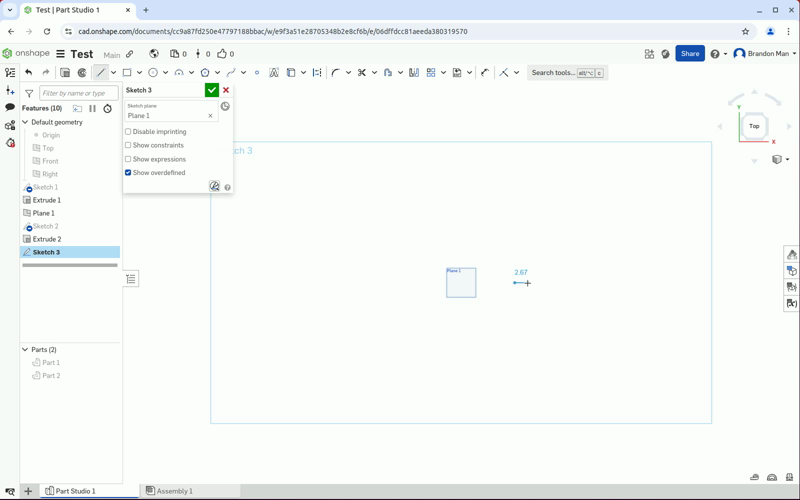
click(527, 282)
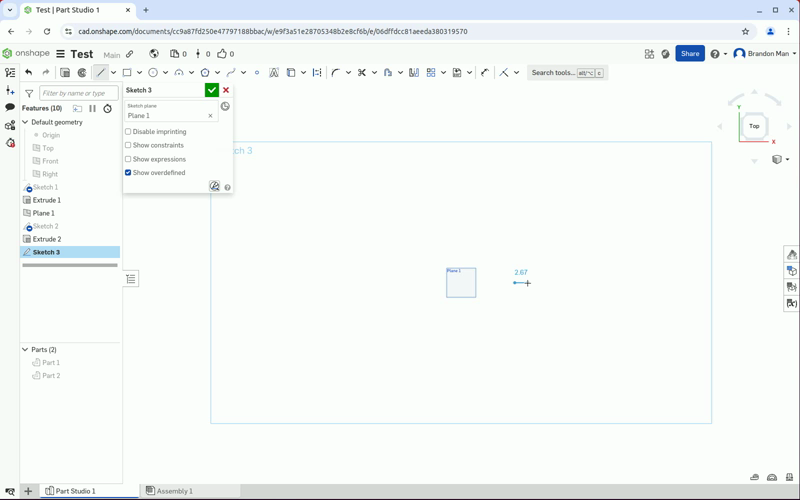
key_up(shift)
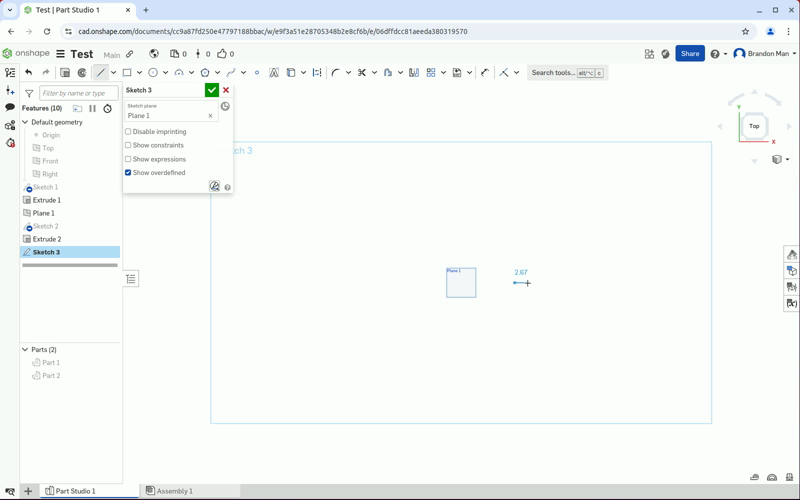
key_down(shift)
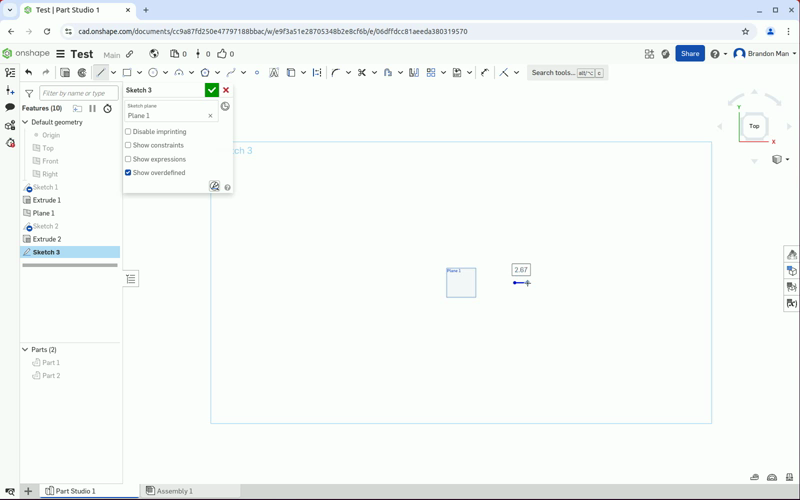
mouse_move(527, 170)
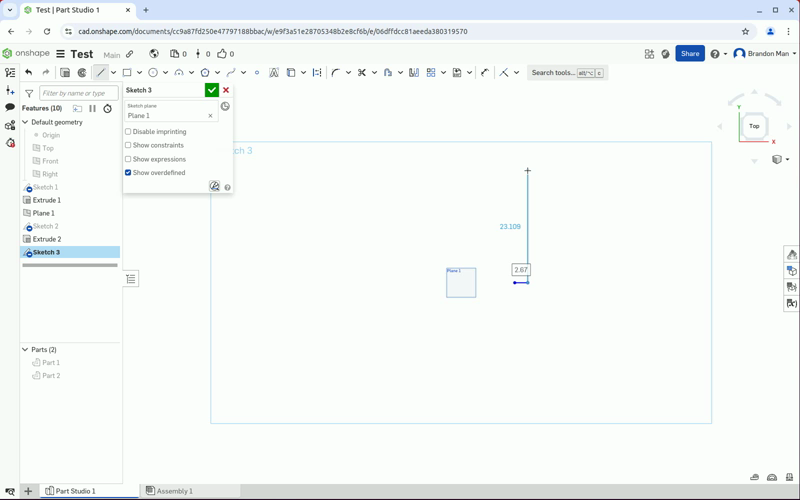
click(527, 170)
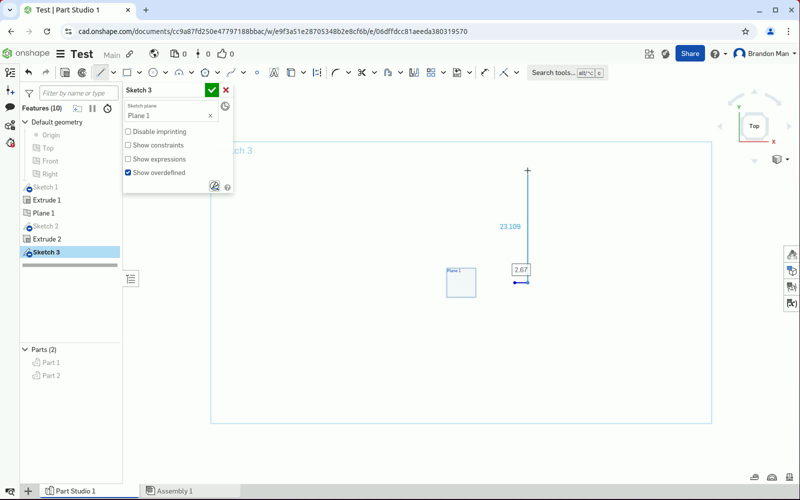
key_up(shift)
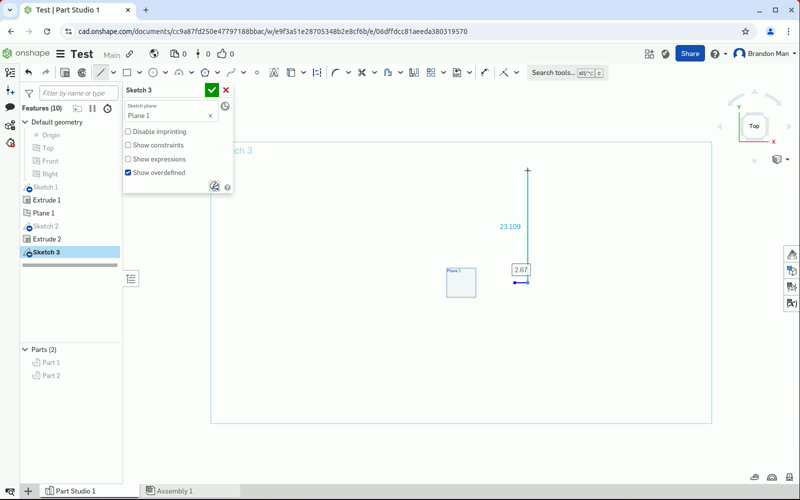
key_down(shift)
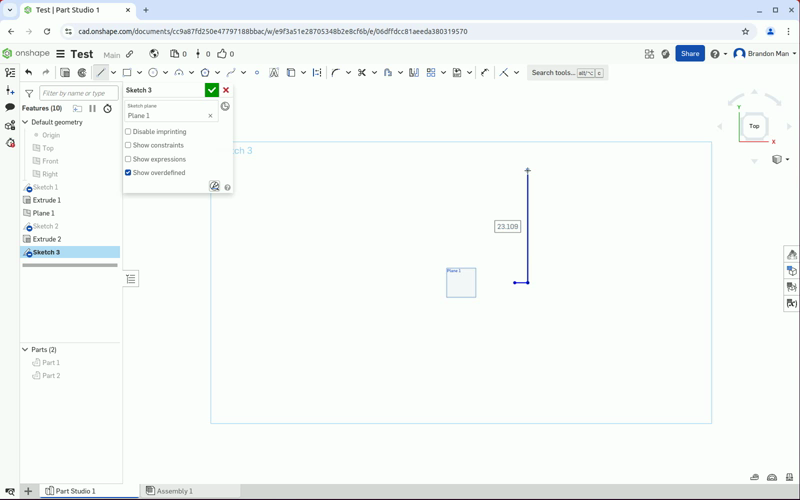
mouse_move(557, 170)
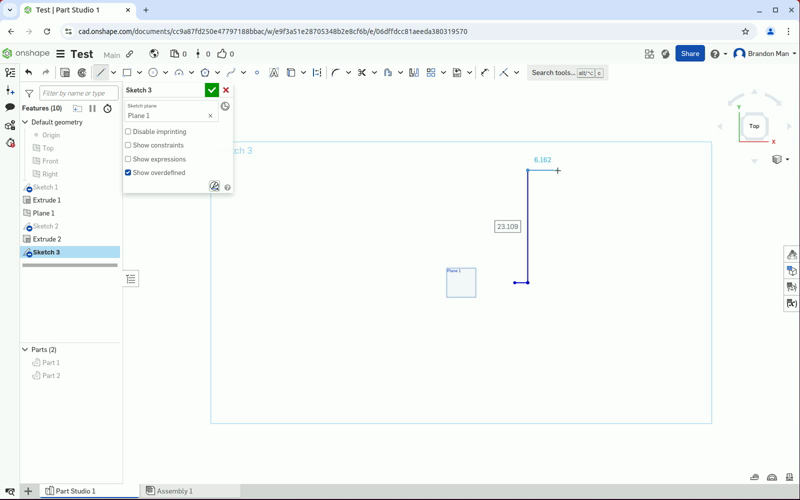
mouse_move(514, 170)
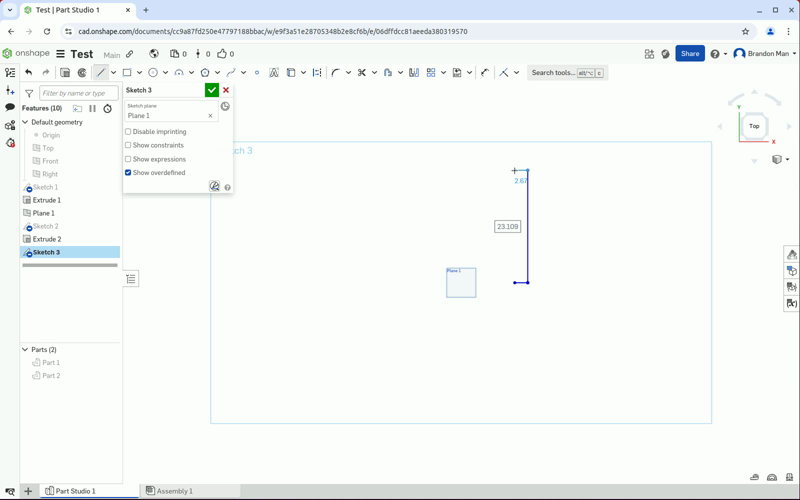
click(514, 170)
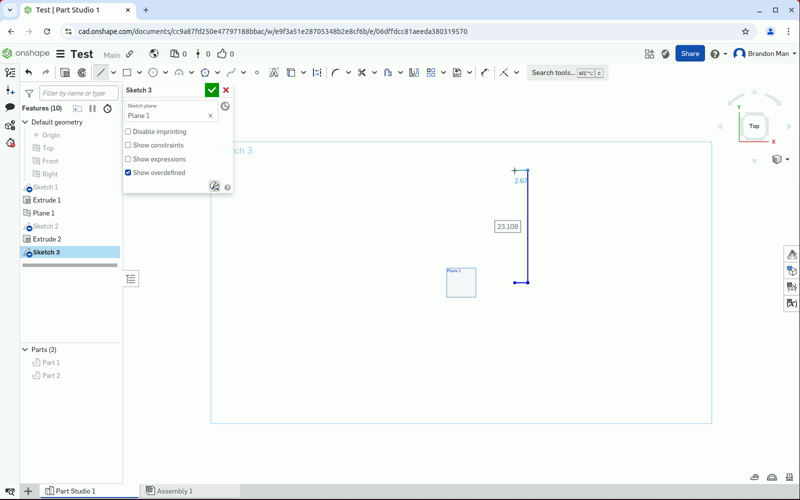
key_up(shift)
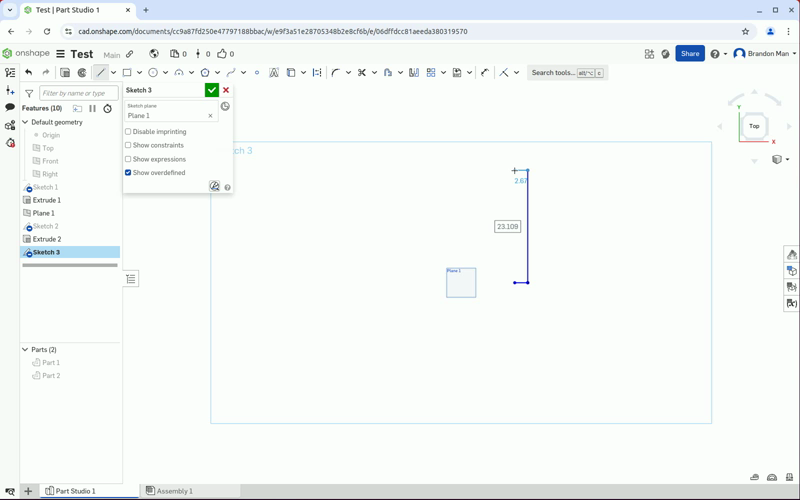
key_down(shift)
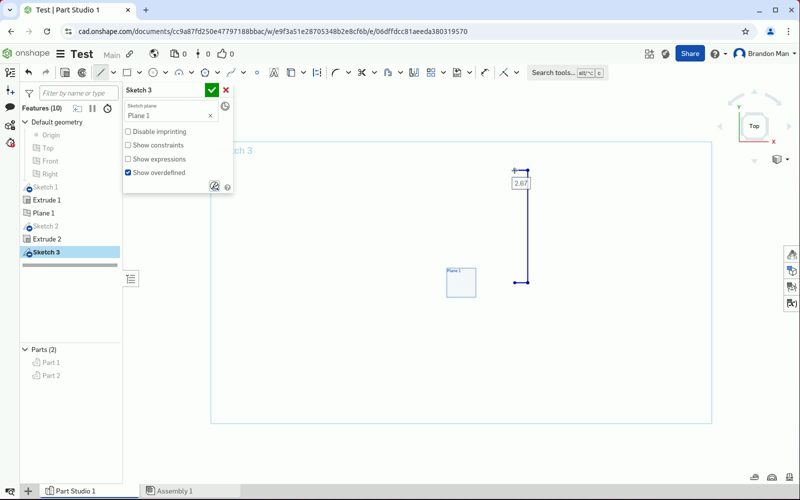
mouse_move(514, 282)
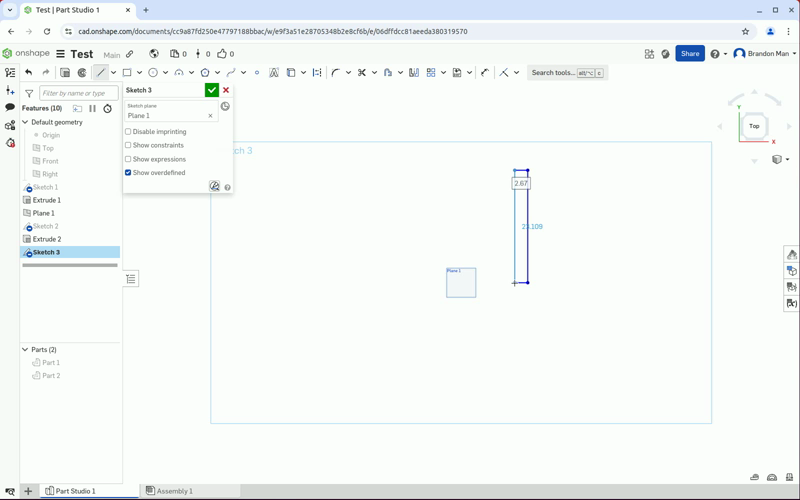
key_up(shift)
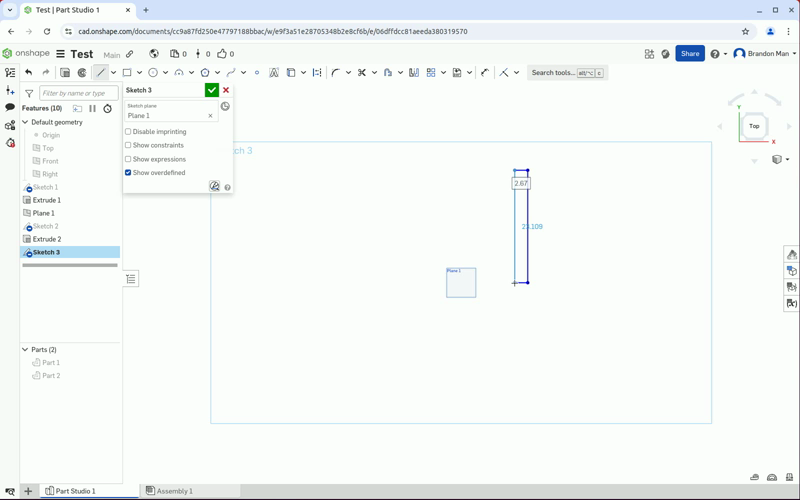
click(514, 282)
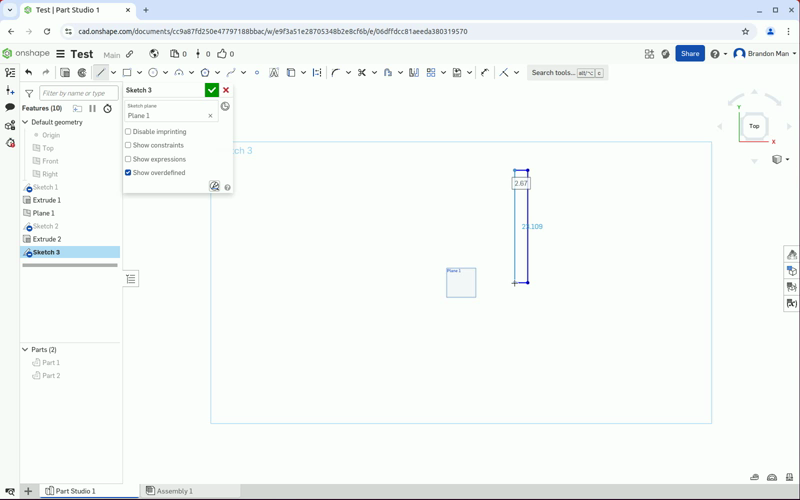
key(esc)
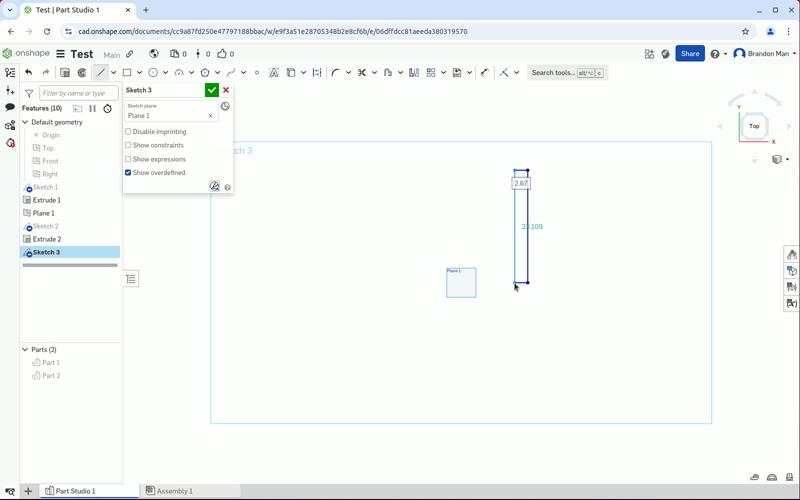
mouse_move(523, 232)
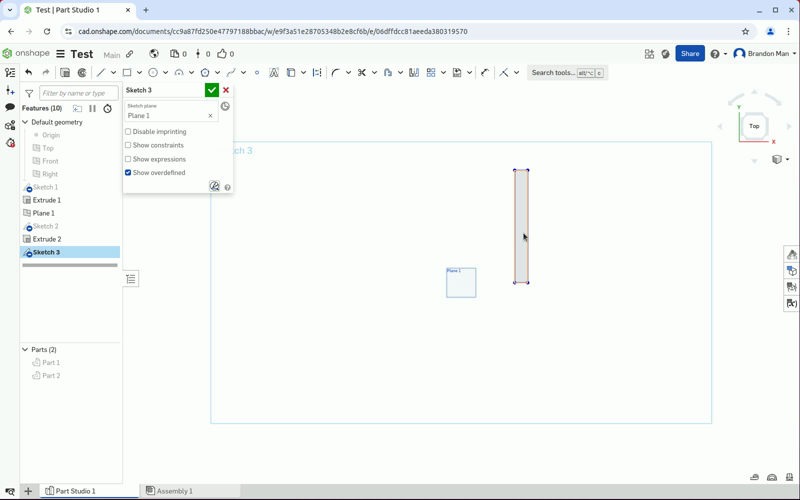
scroll(6)
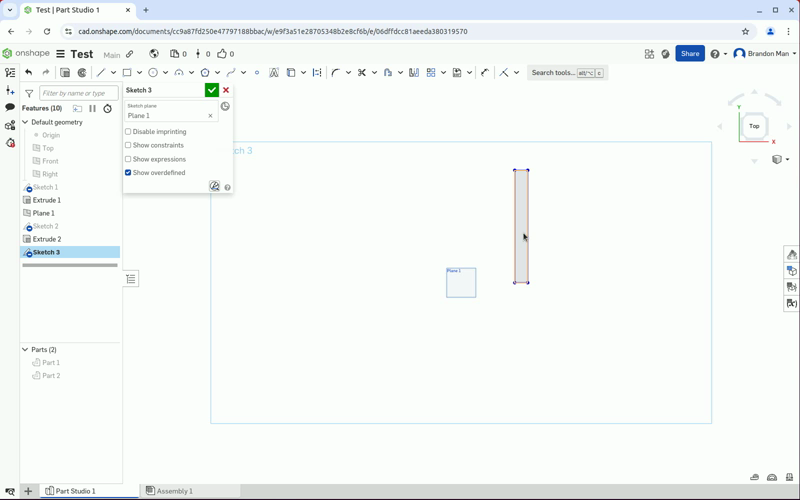
scroll(6)
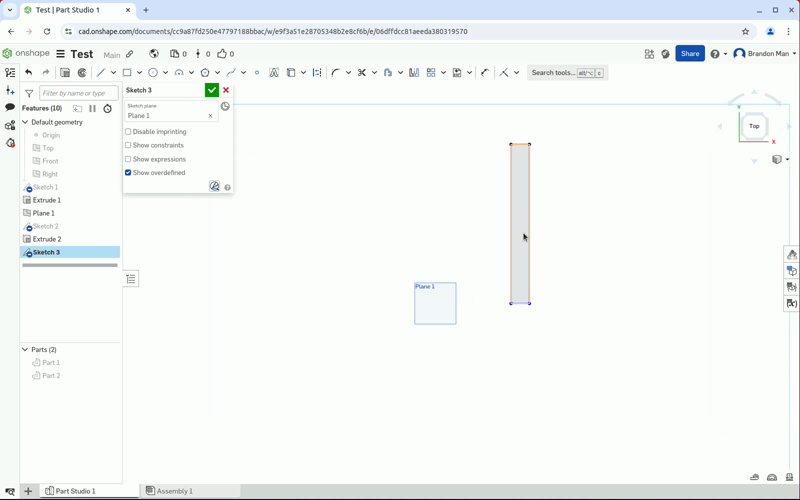
scroll(6)
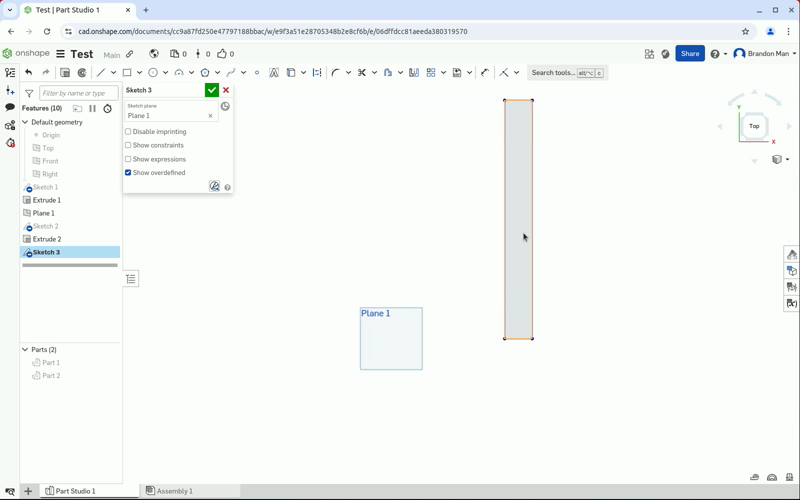
scroll(6)
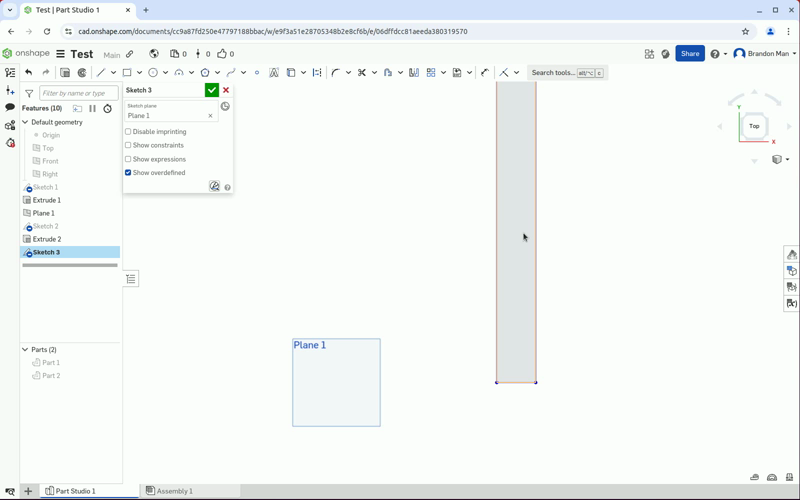
scroll(6)
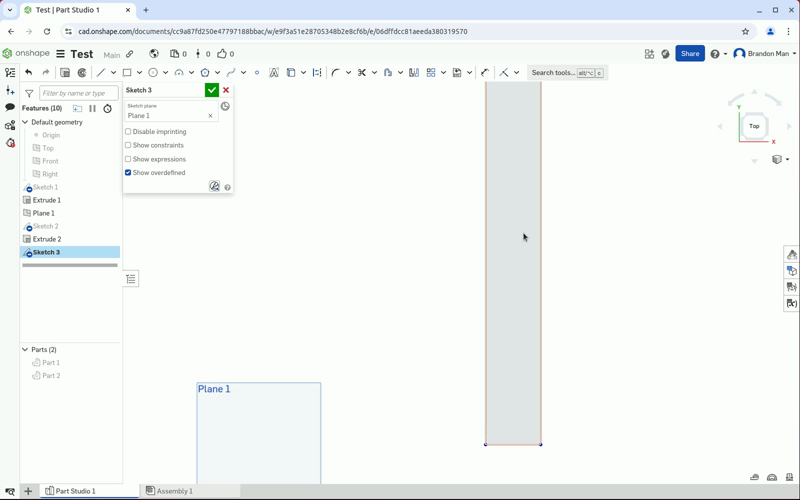
scroll(6)
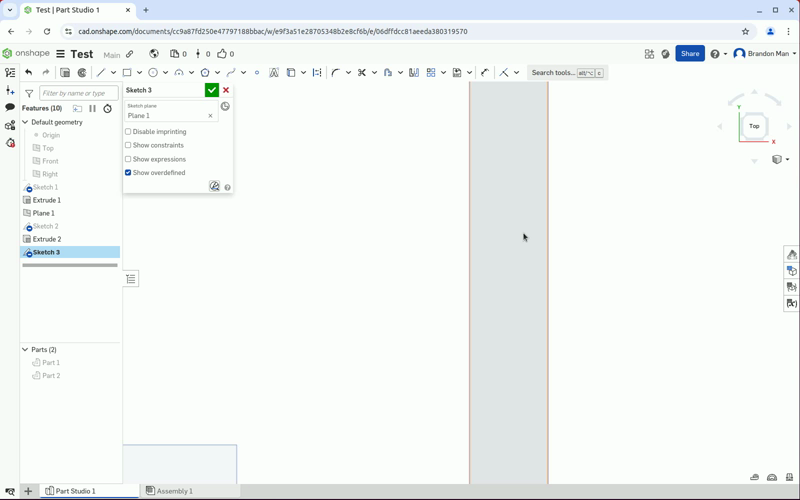
scroll(6)
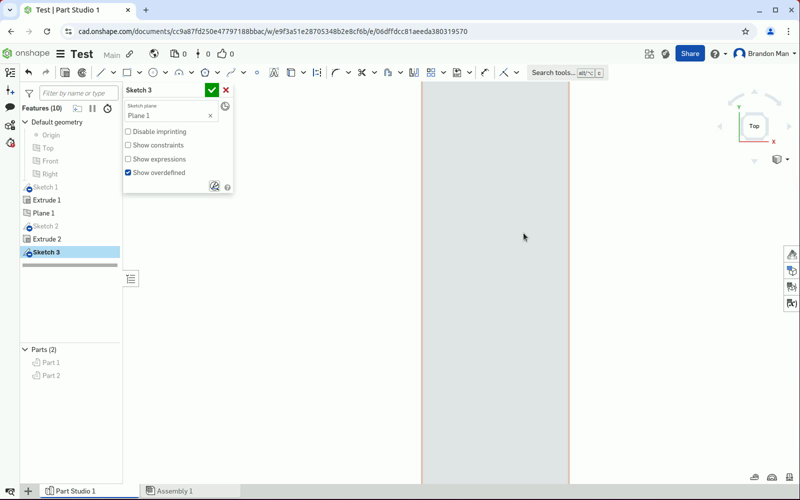
click(523, 232)
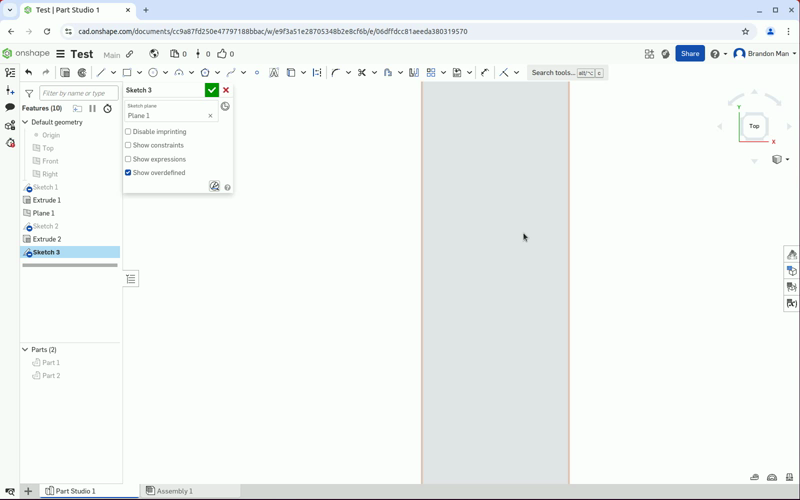
scroll(-6)
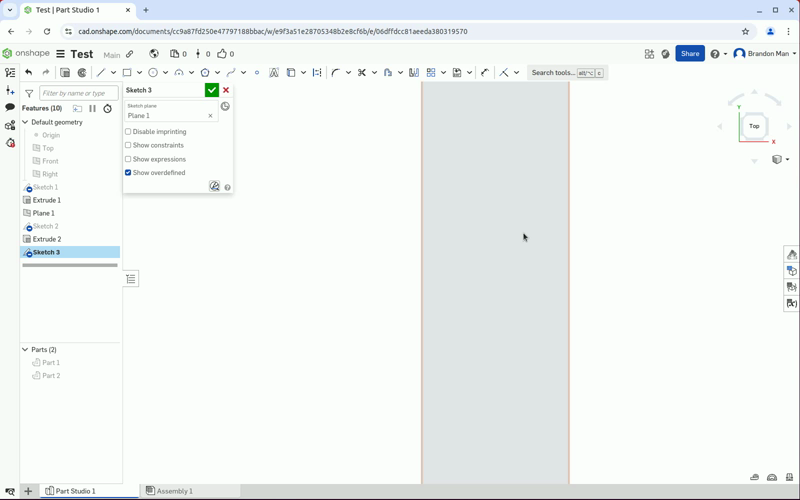
scroll(-6)
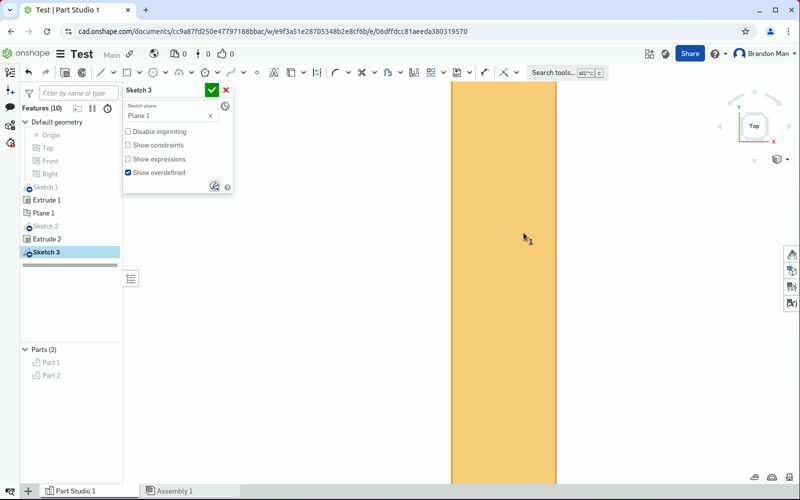
scroll(-6)
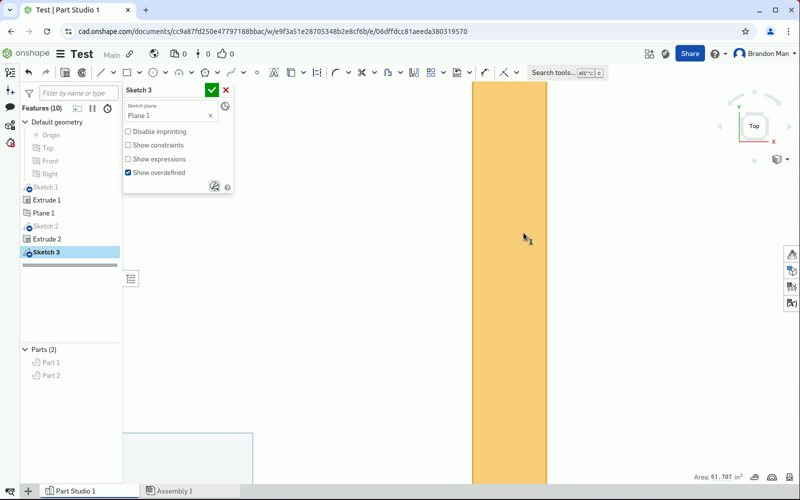
scroll(-6)
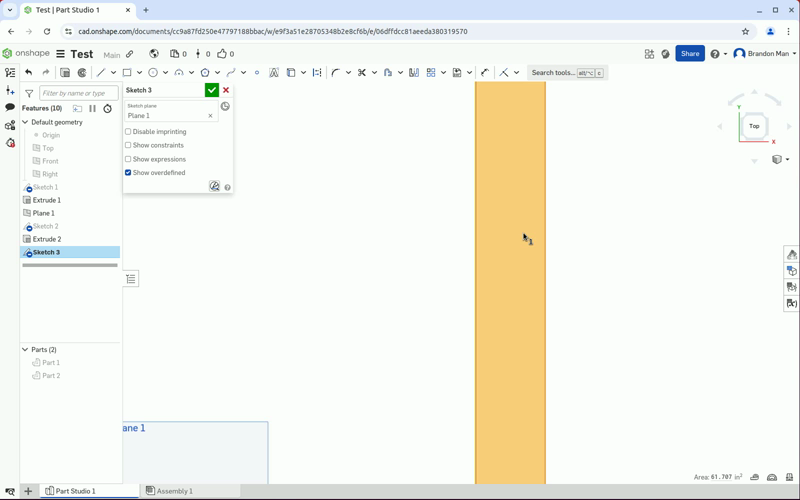
scroll(-6)
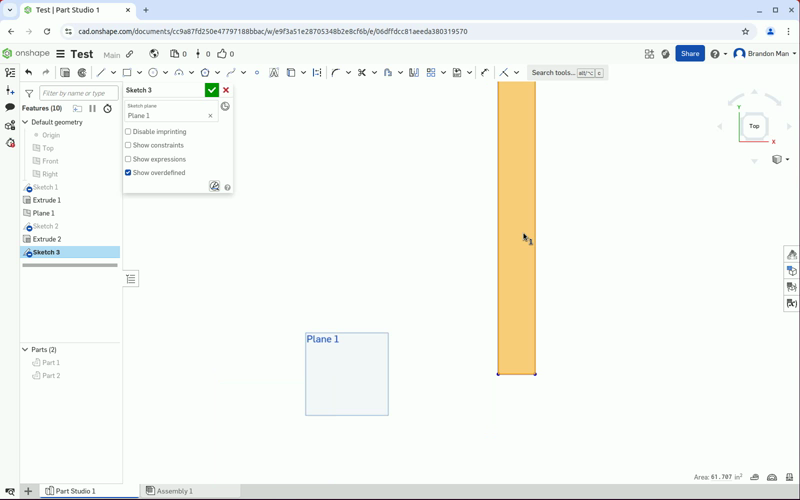
scroll(-6)
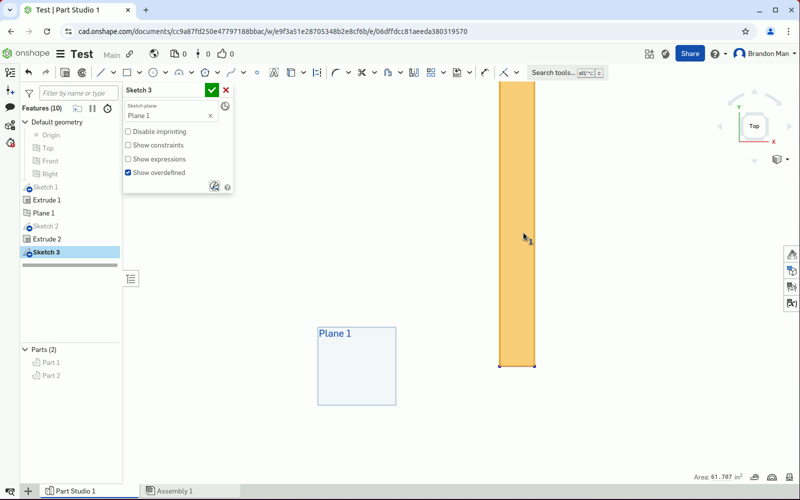
scroll(-6)
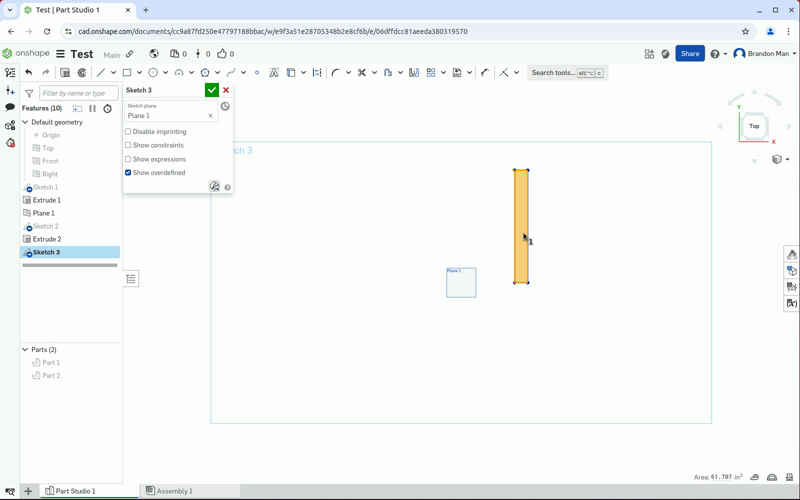
mouse_move(73, 352)
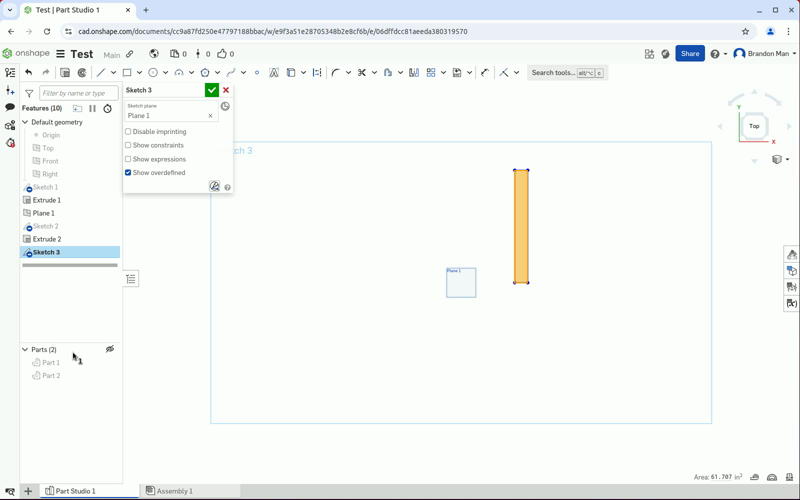
key(shift+y)
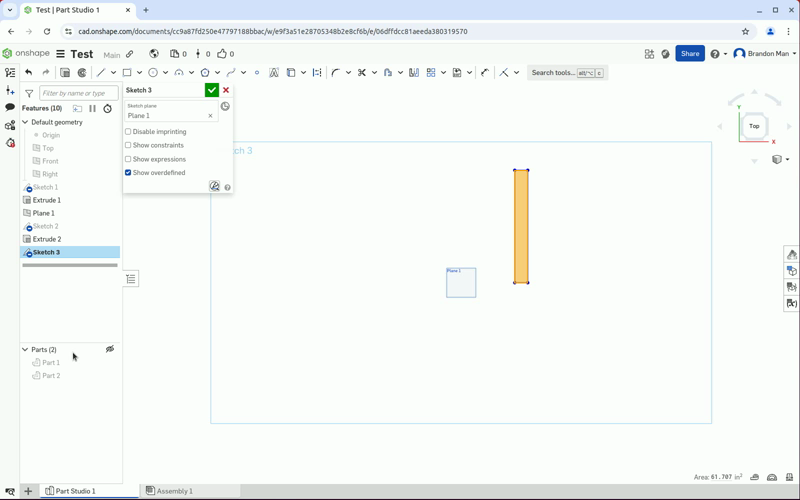
key(shift+e)
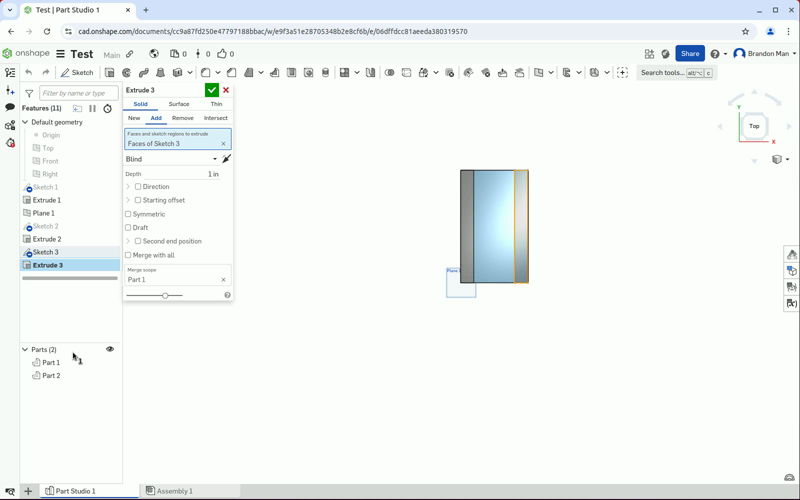
mouse_move(143, 106)
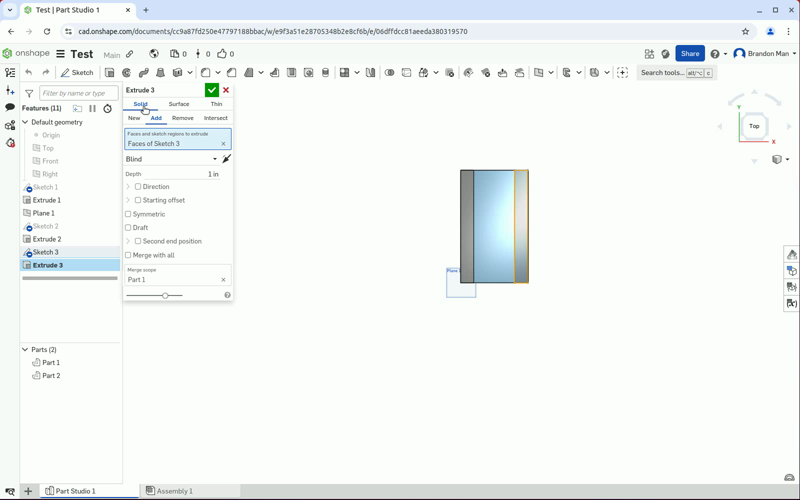
click(143, 106)
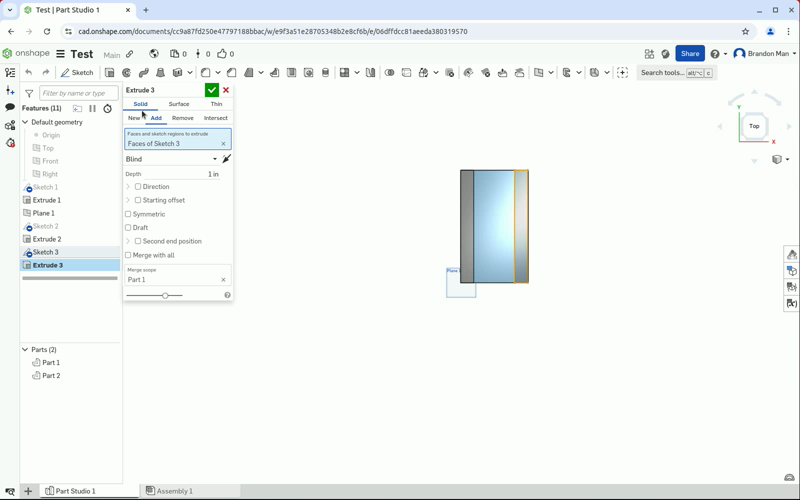
mouse_move(137, 120)
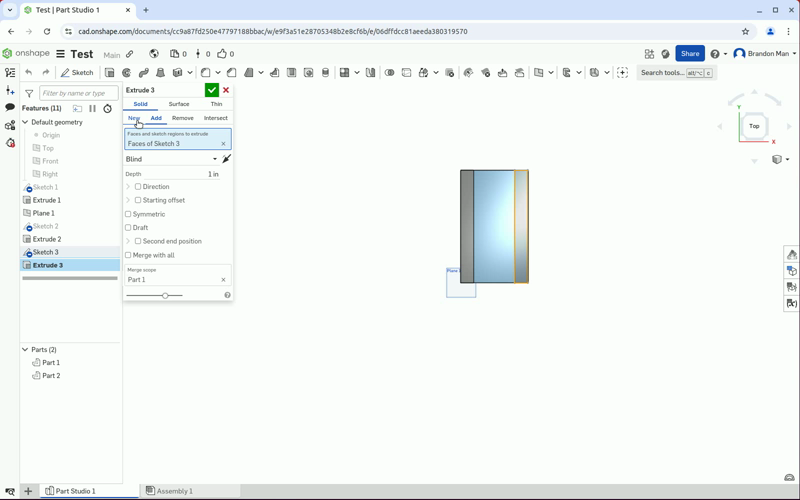
click(137, 120)
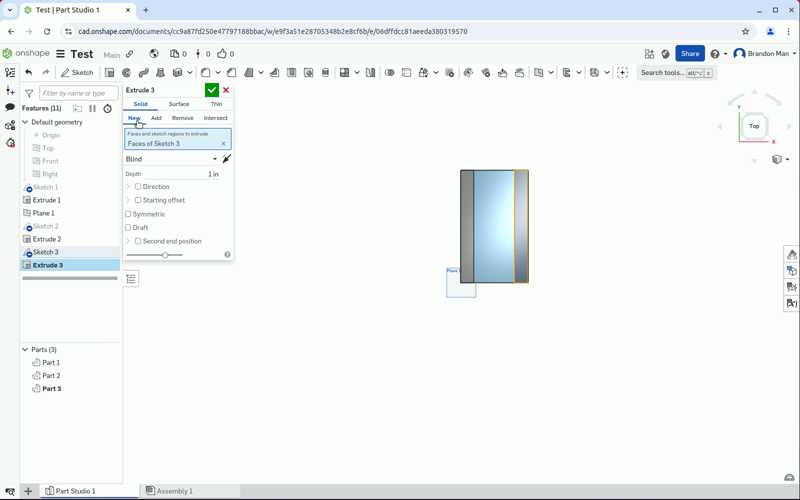
key(tab, 4)
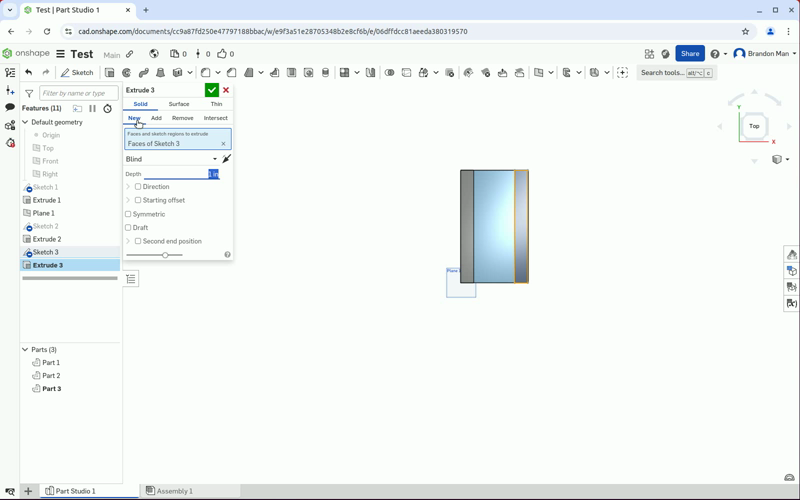
text(2.407)
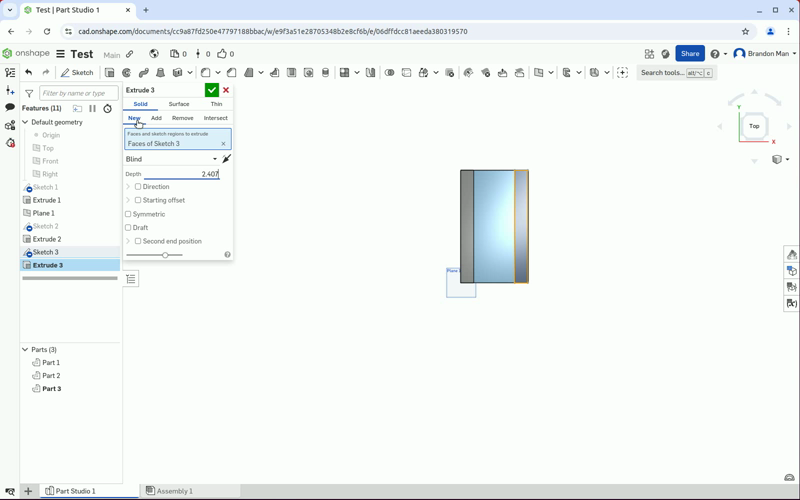
key(enter)
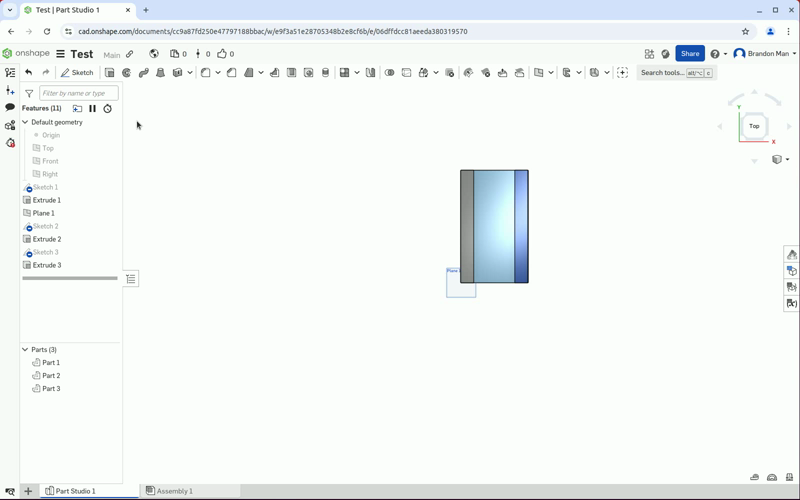
key(shift+h)
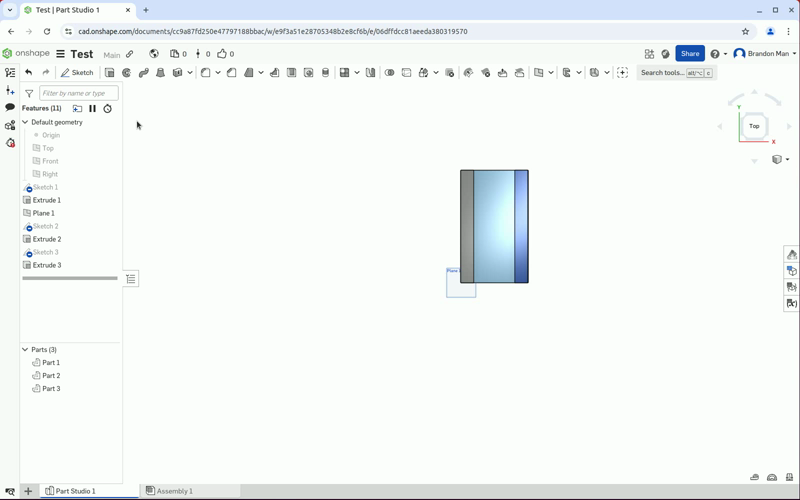
key(shift+h)
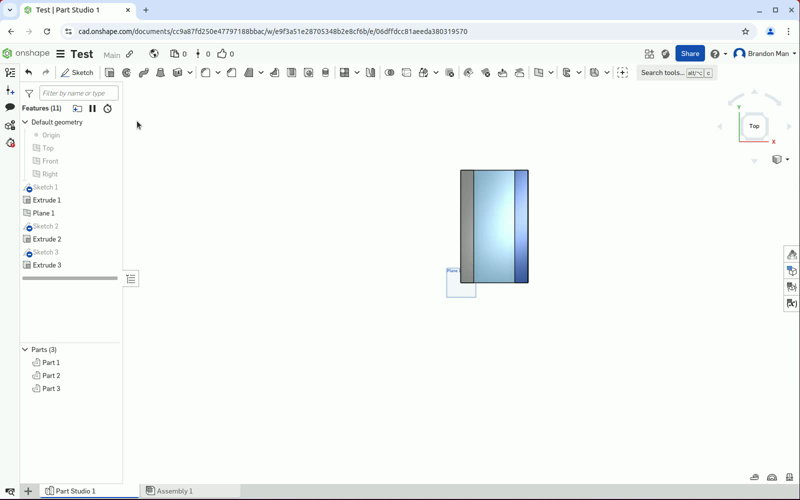
mouse_move(73, 189)
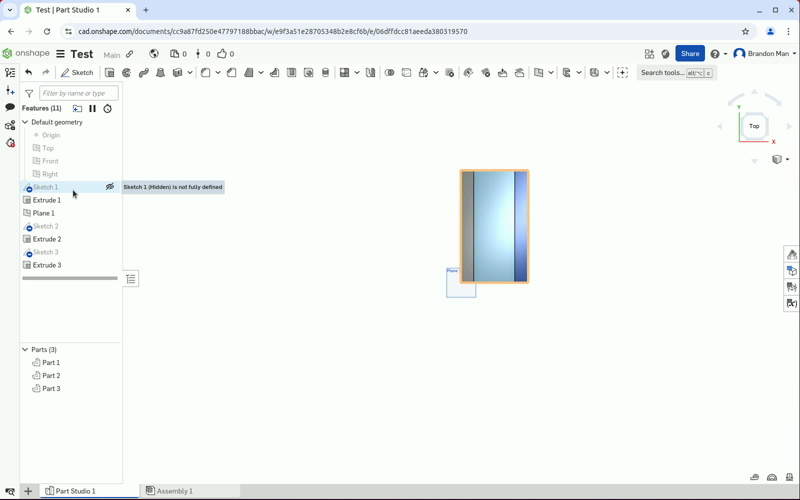
click(73, 189)
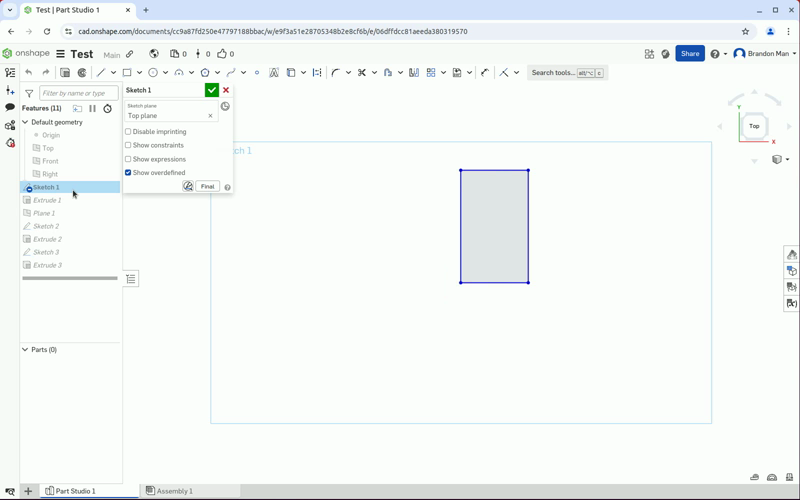
mouse_move(229, 92)
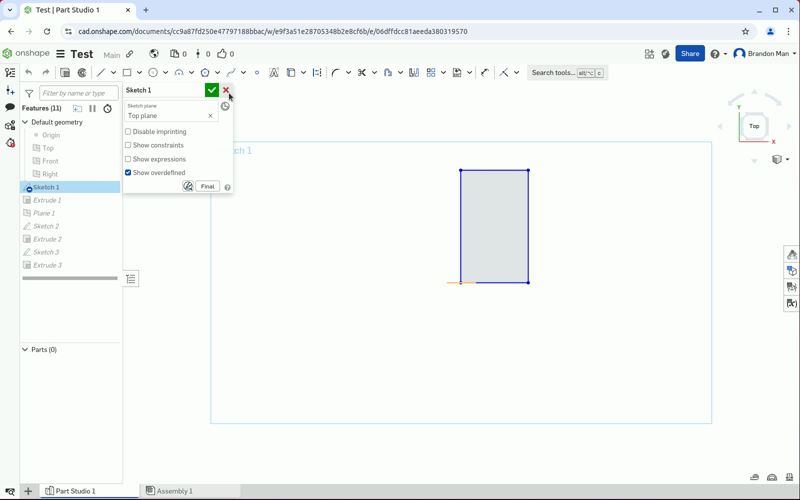
click(229, 92)
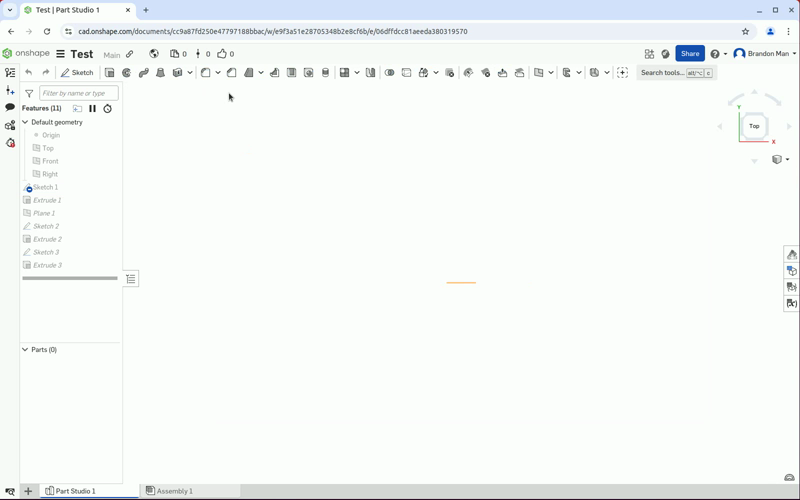
key(shift+s)
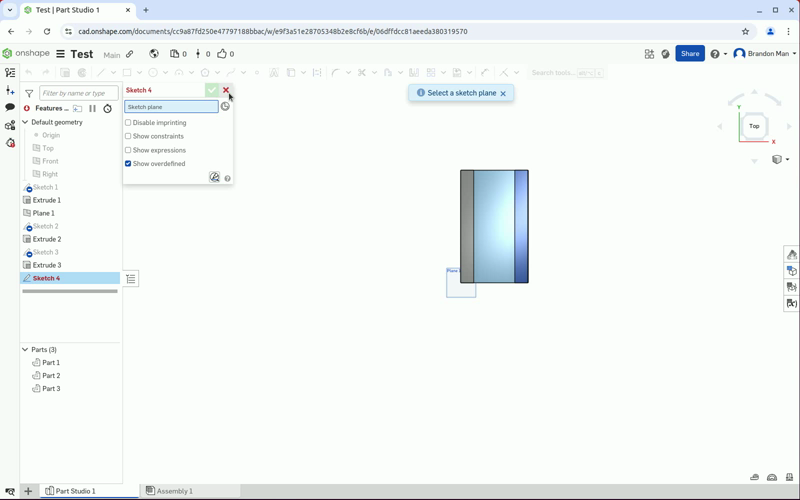
mouse_move(73, 215)
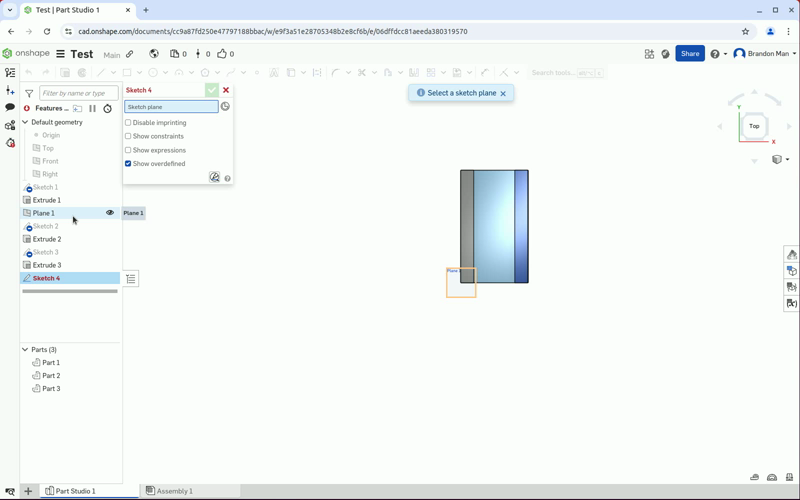
click(73, 215)
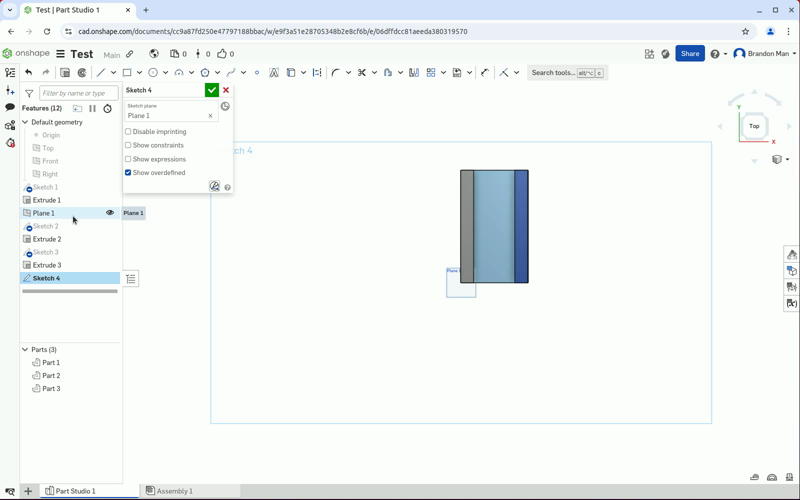
mouse_move(73, 352)
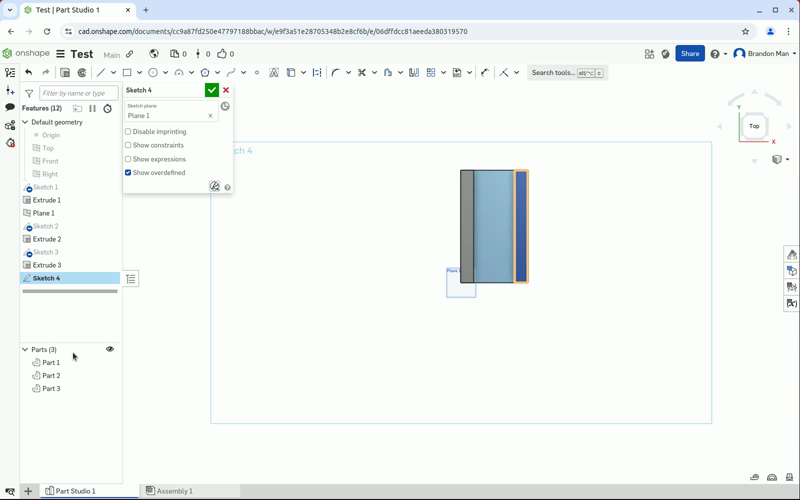
key(y)
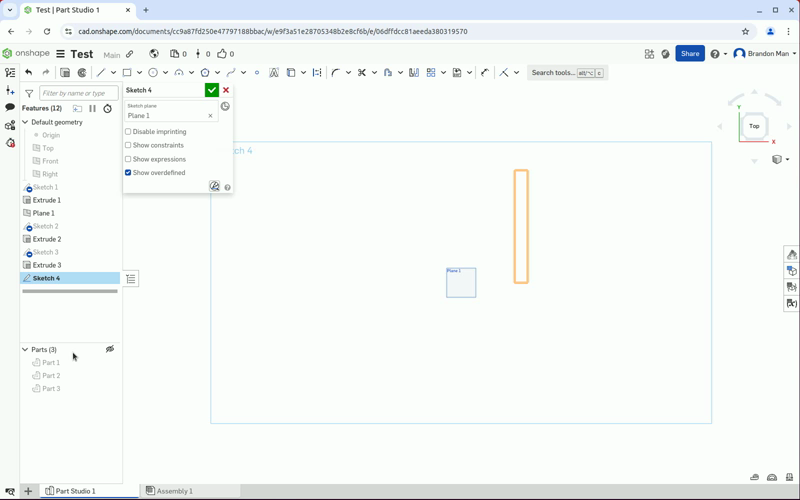
key(l)
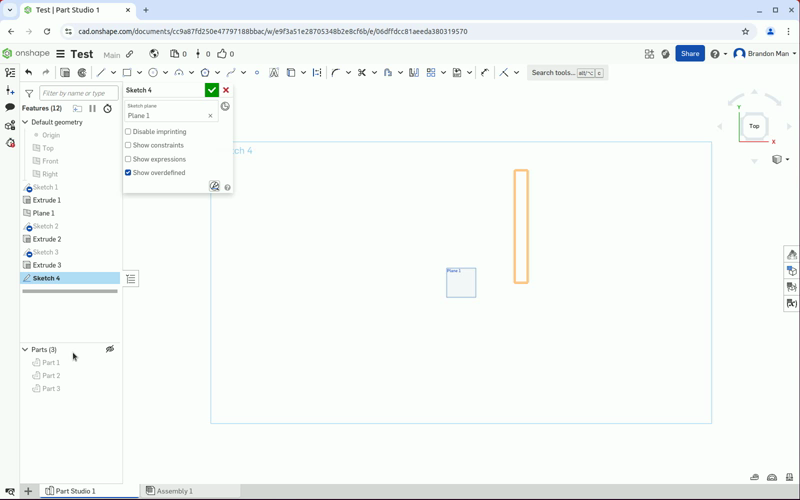
key_down(shift)
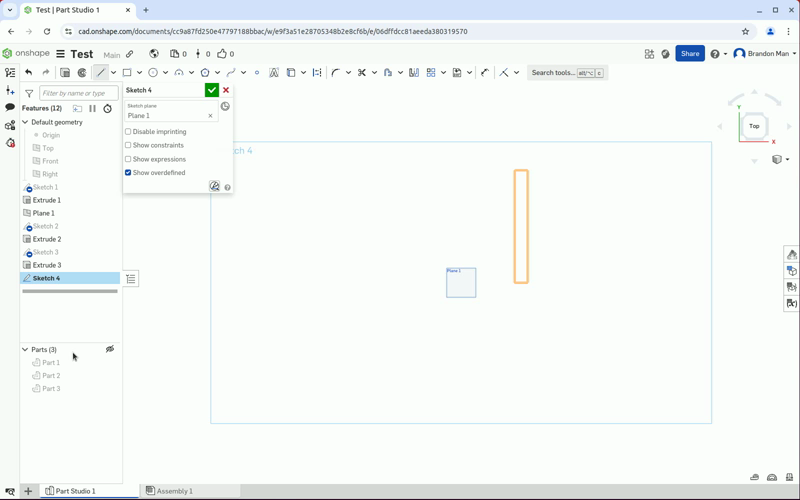
mouse_move(486, 282)
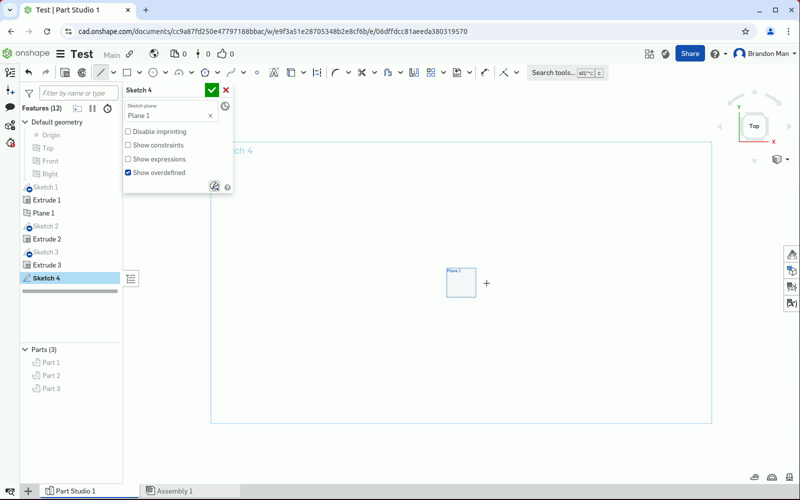
click(486, 282)
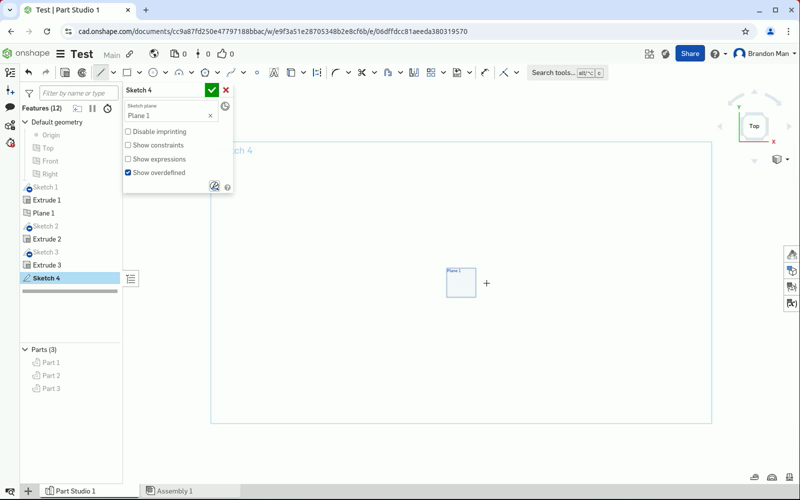
key_up(shift)
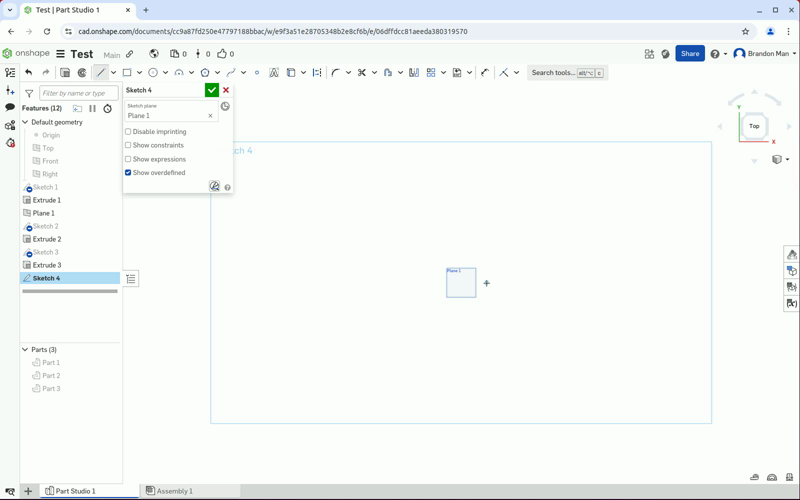
key_down(shift)
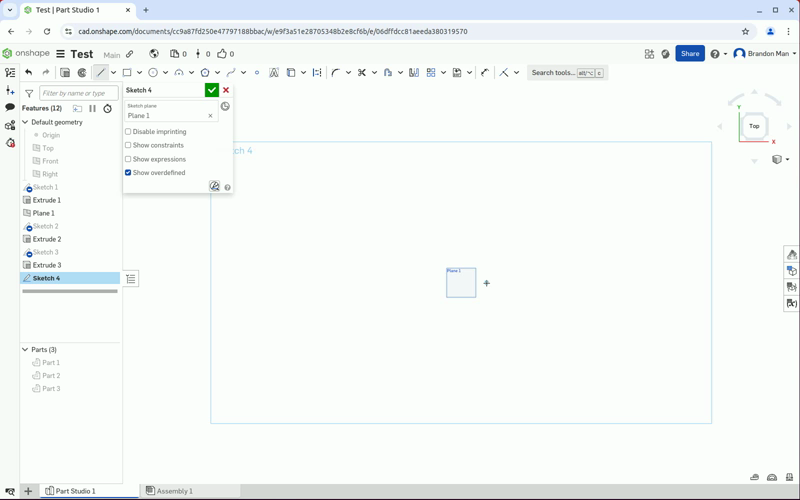
mouse_move(516, 282)
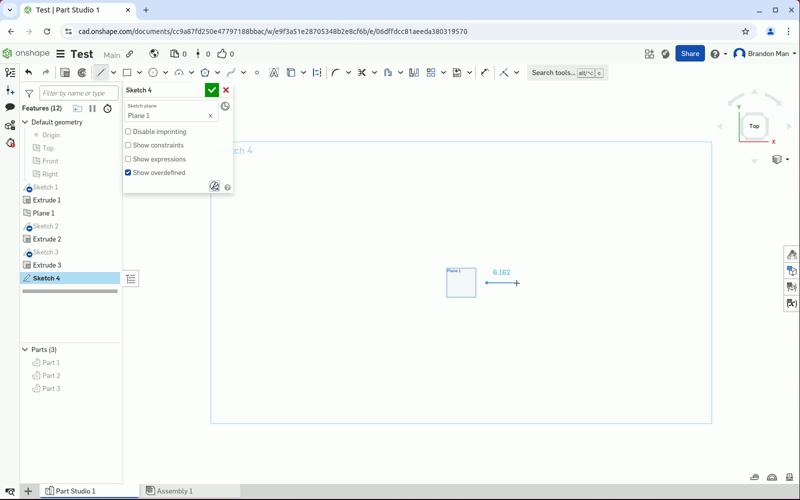
mouse_move(501, 282)
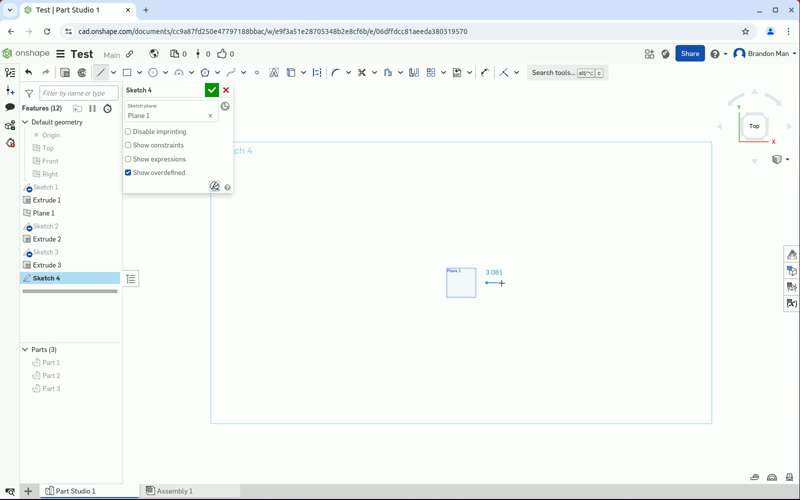
click(501, 282)
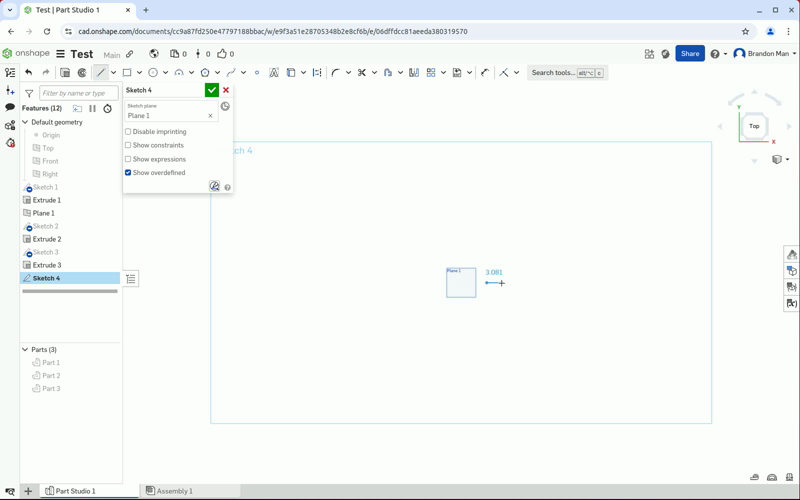
key_up(shift)
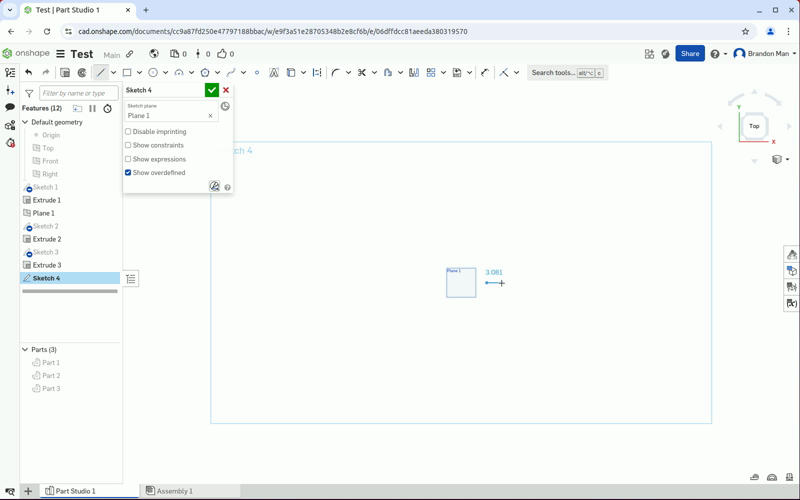
key_down(shift)
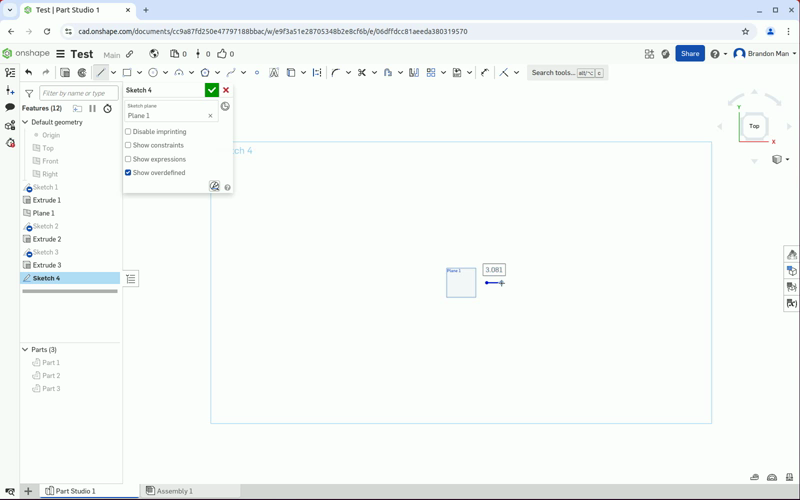
mouse_move(501, 170)
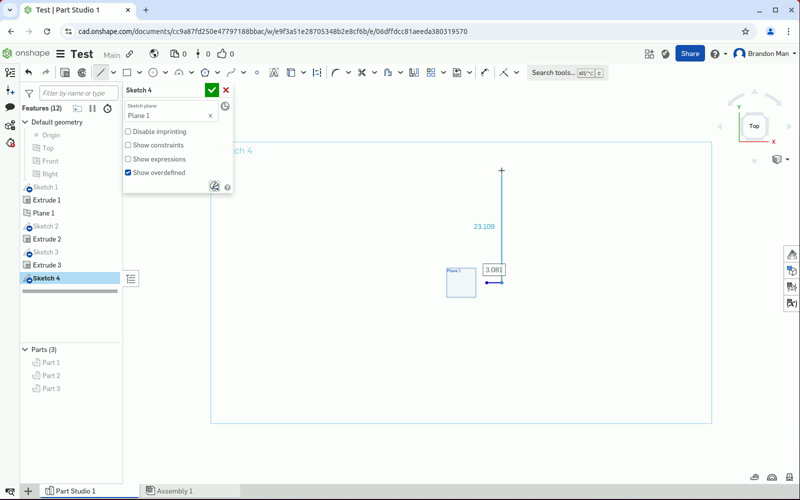
click(501, 170)
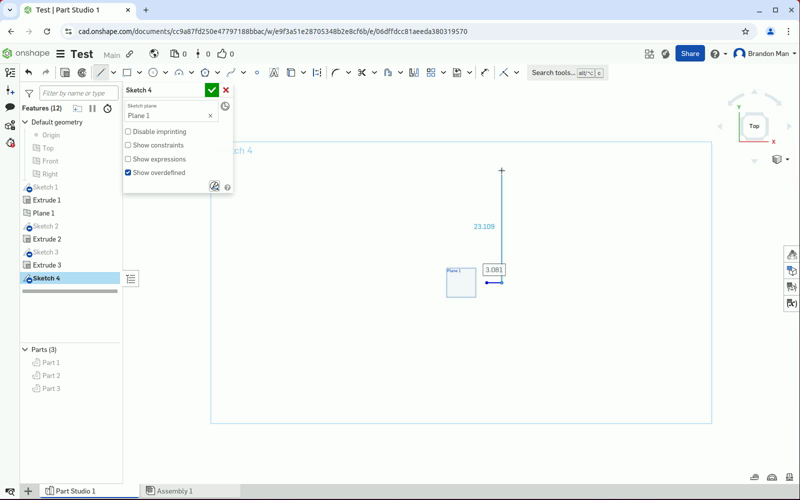
key_up(shift)
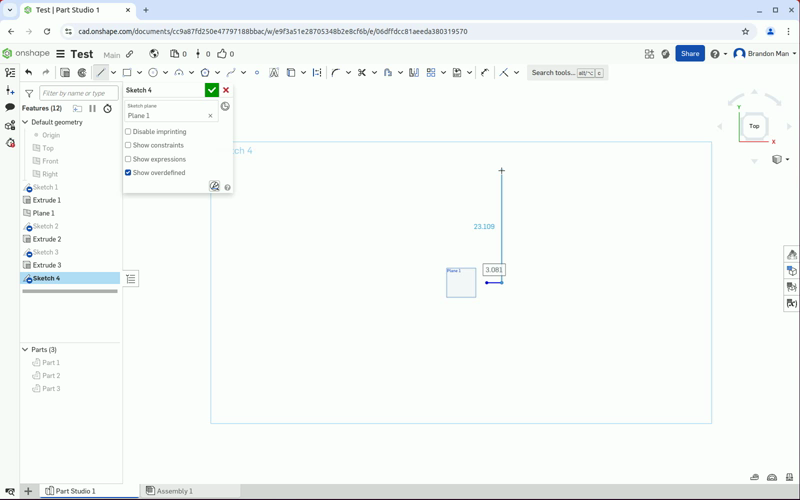
key_down(shift)
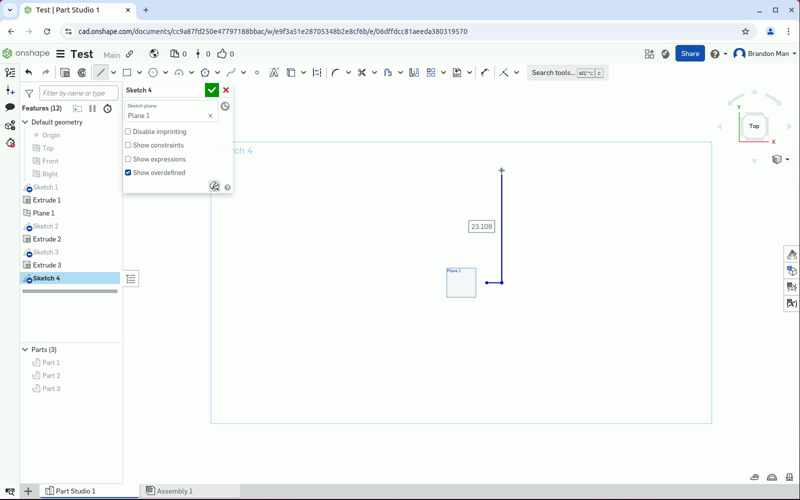
mouse_move(531, 170)
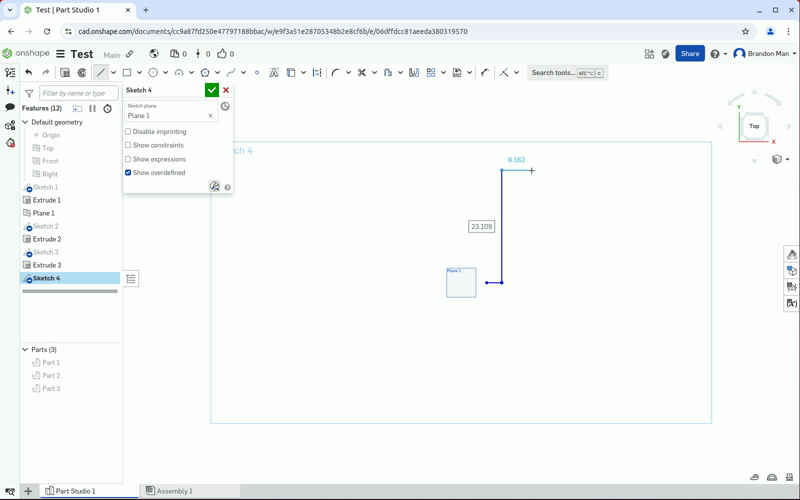
mouse_move(486, 170)
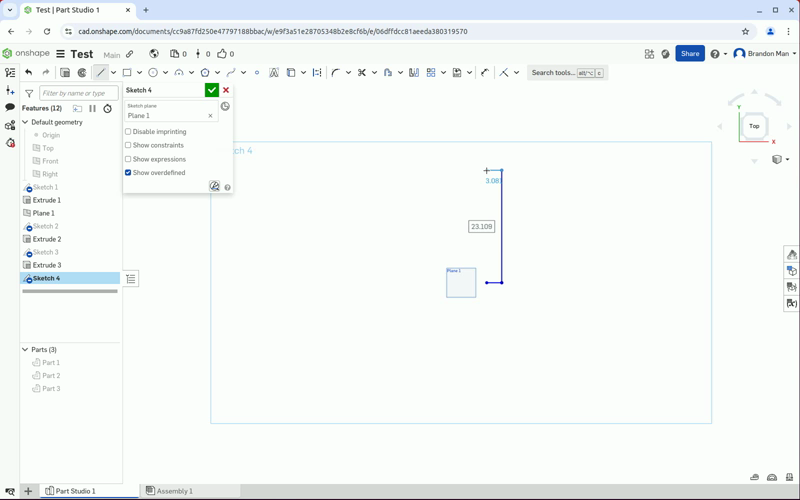
click(486, 170)
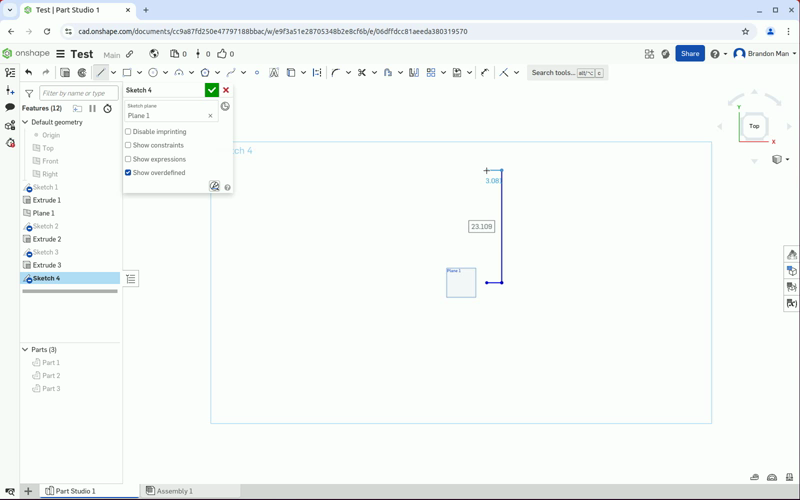
key_up(shift)
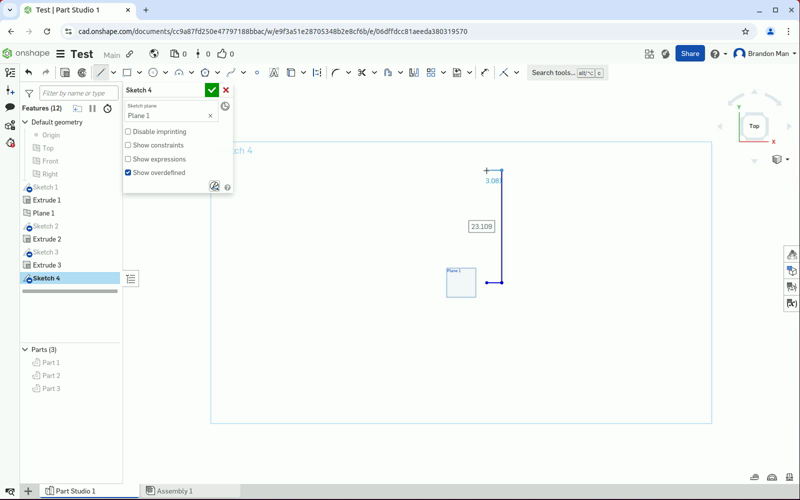
key_down(shift)
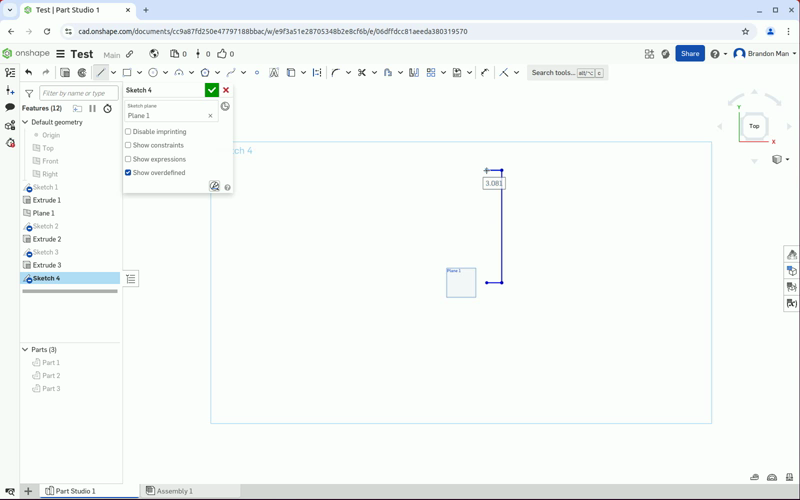
mouse_move(486, 282)
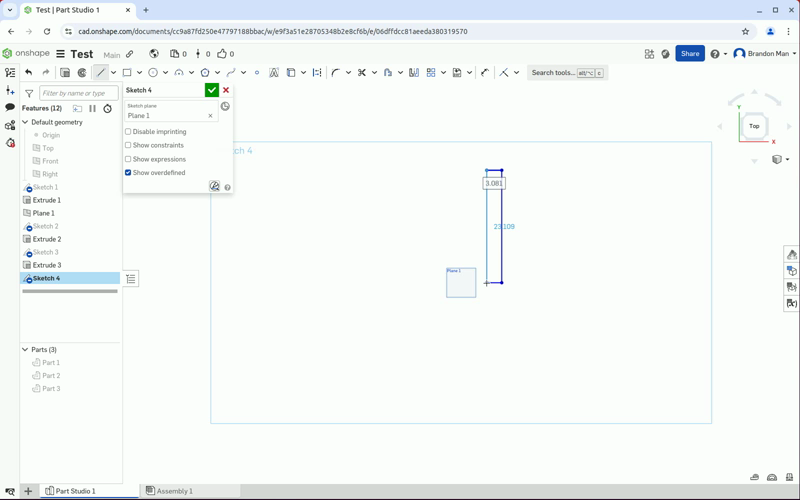
key_up(shift)
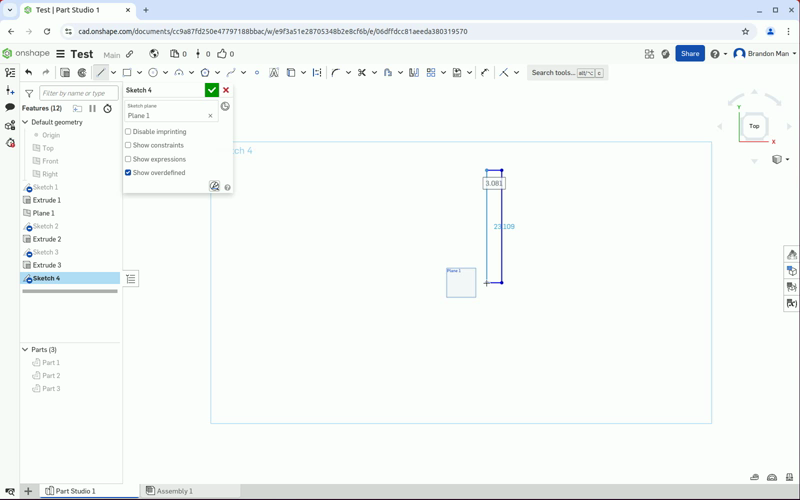
click(486, 282)
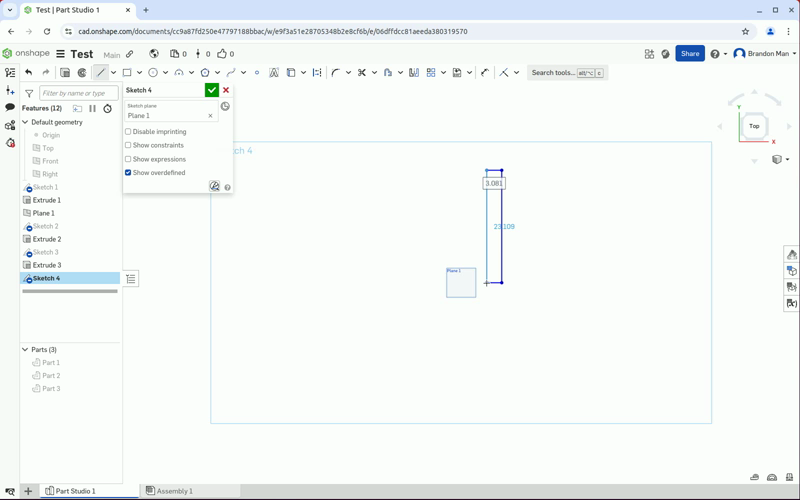
key(esc)
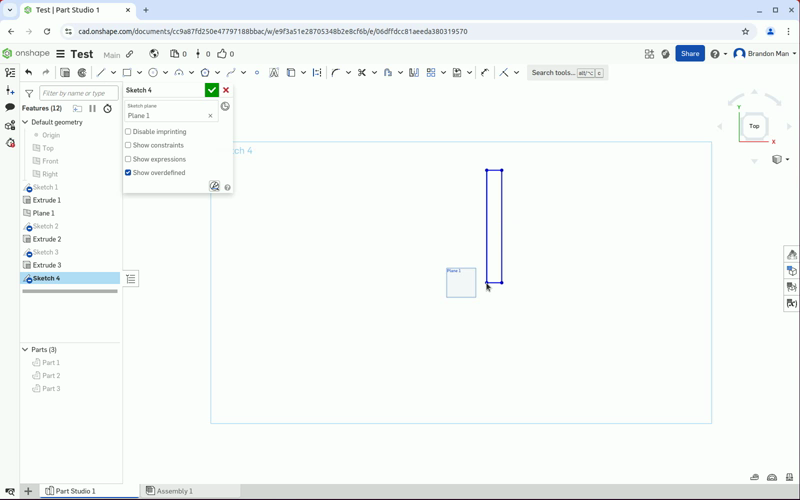
mouse_move(499, 214)
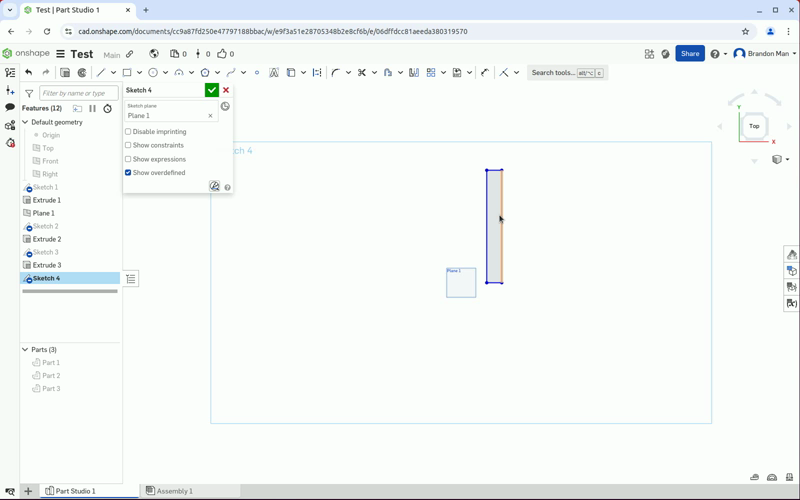
scroll(6)
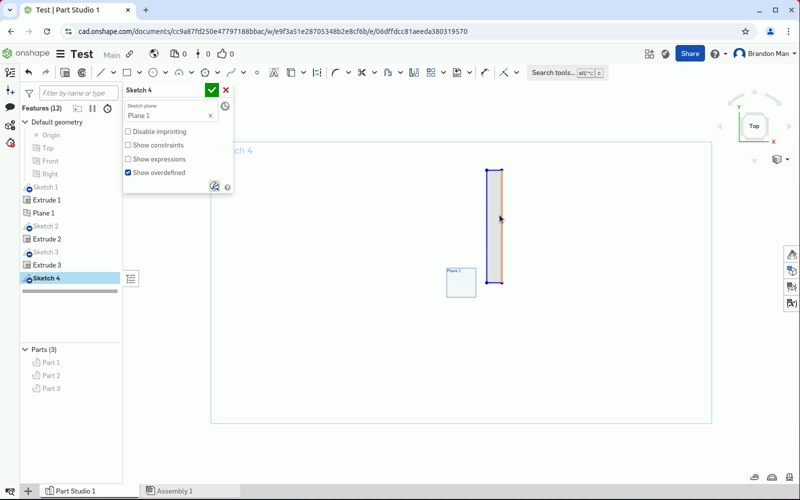
scroll(6)
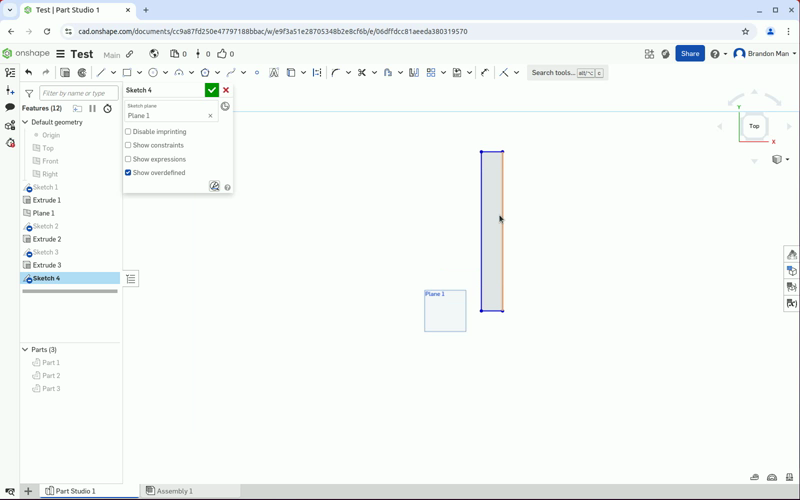
scroll(6)
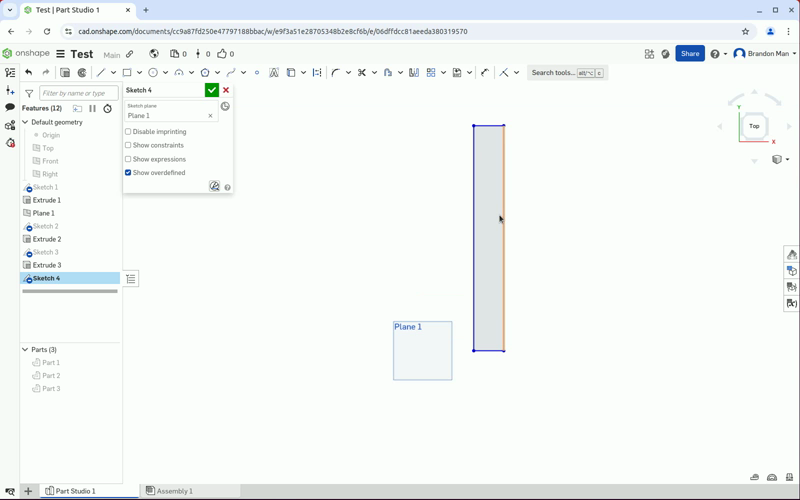
scroll(6)
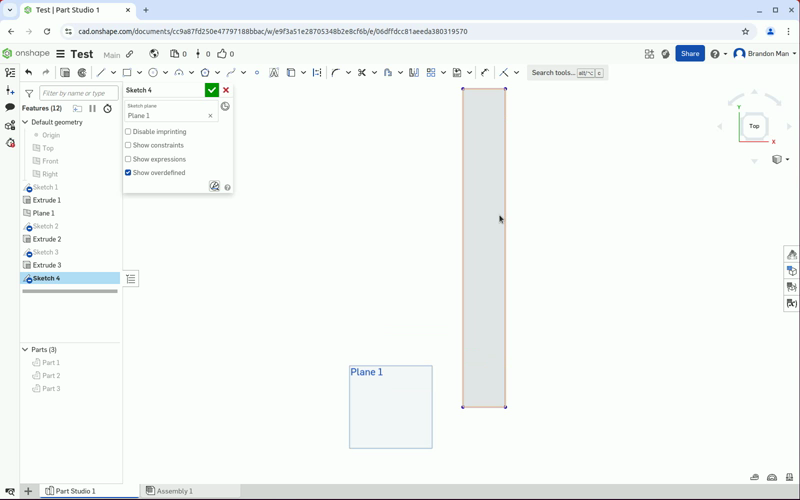
scroll(6)
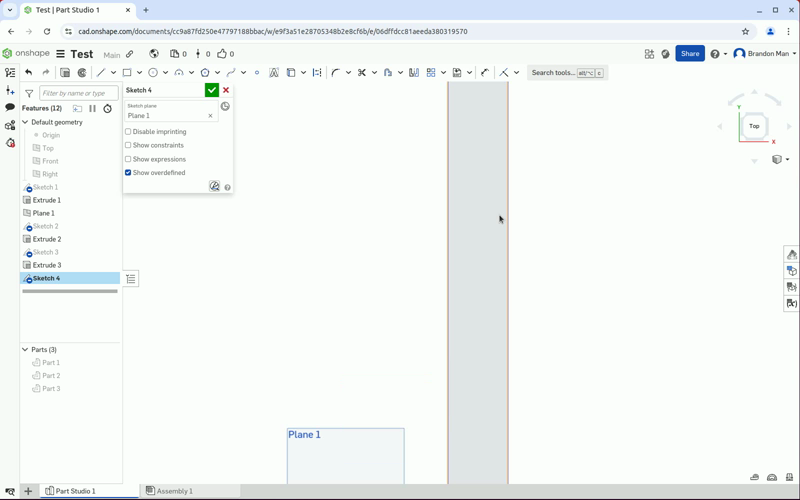
scroll(6)
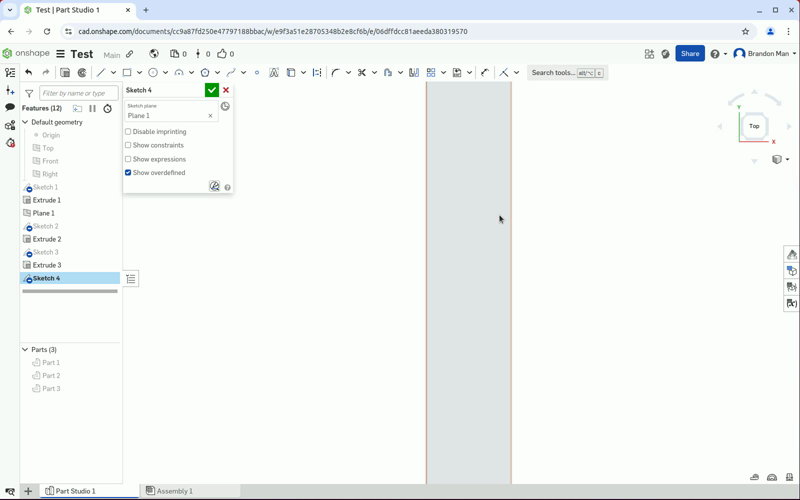
scroll(6)
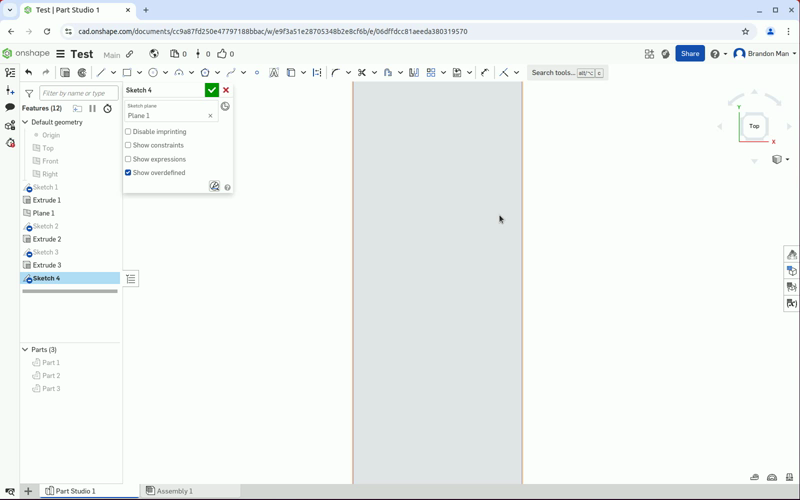
click(499, 214)
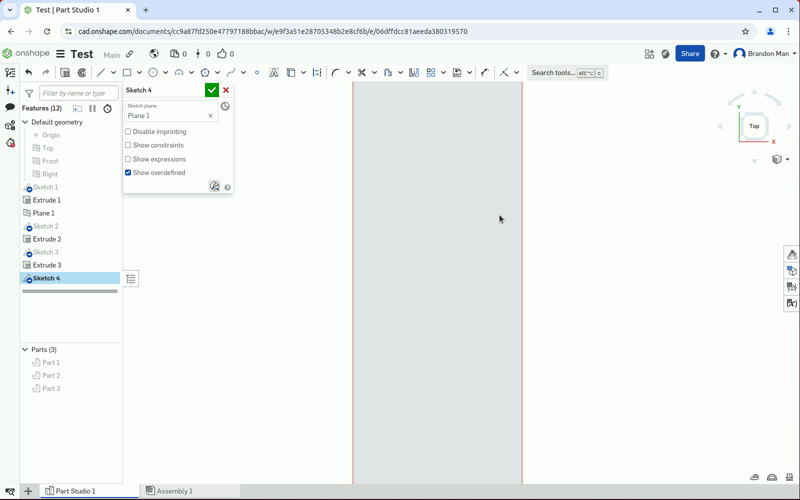
scroll(-6)
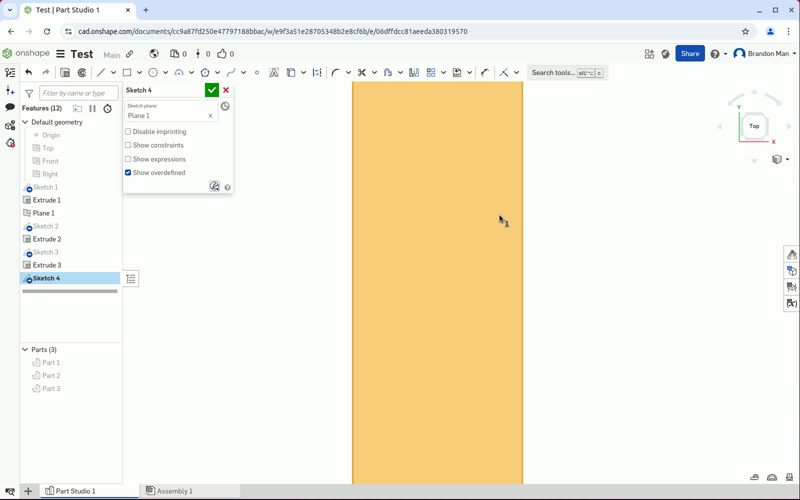
scroll(-6)
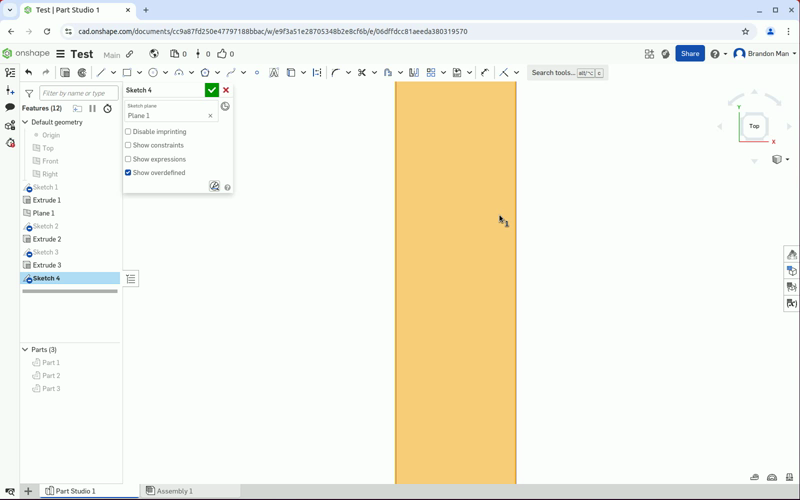
scroll(-6)
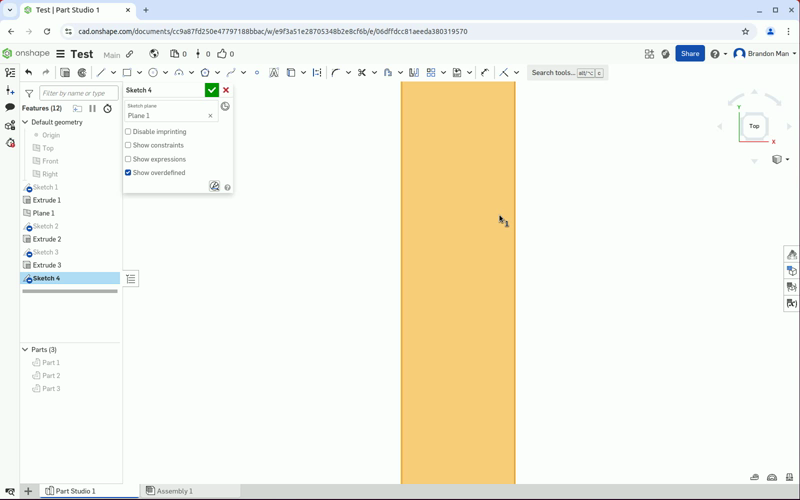
scroll(-6)
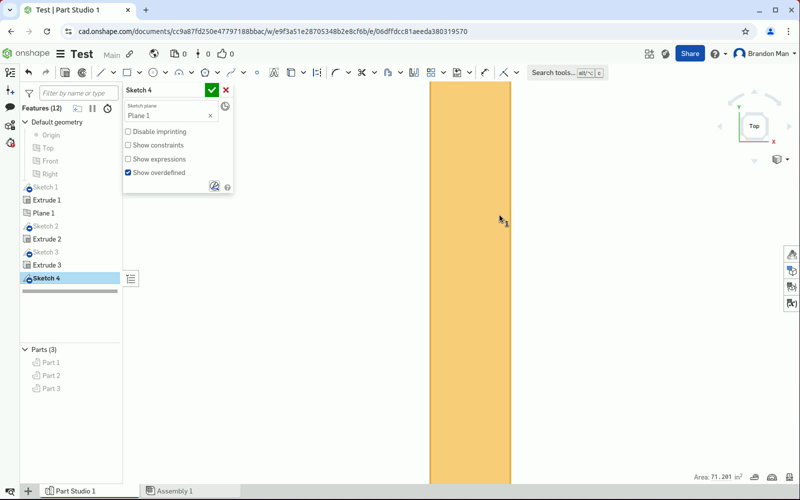
scroll(-6)
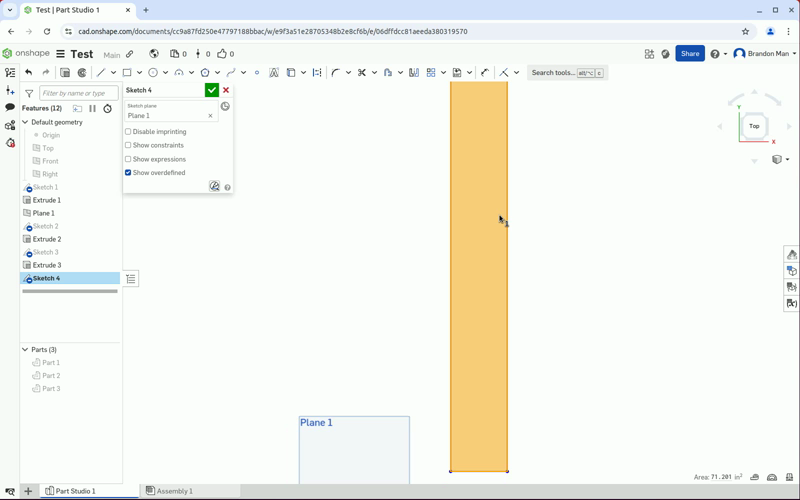
scroll(-6)
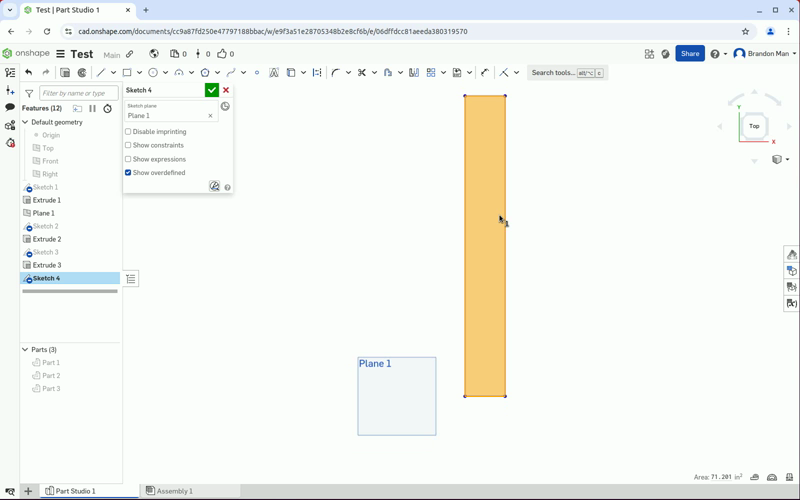
scroll(-6)
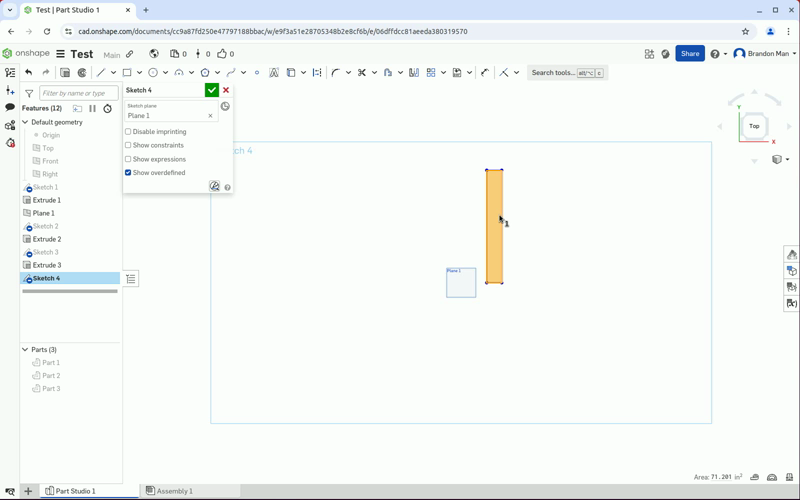
mouse_move(73, 352)
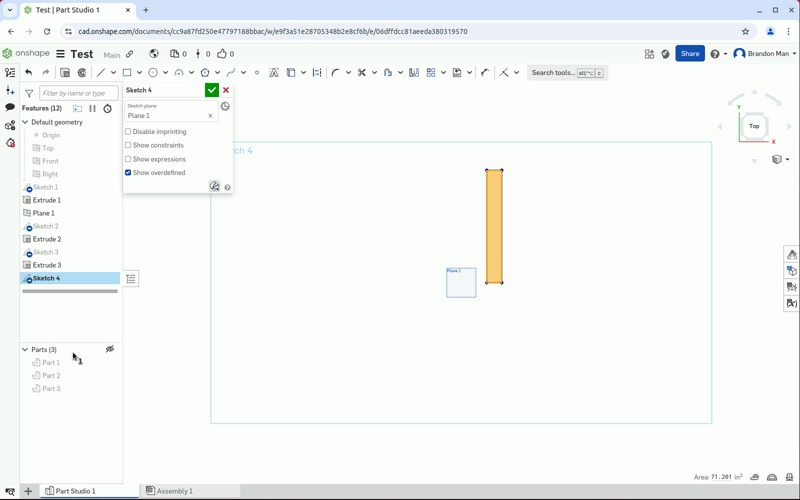
key(shift+y)
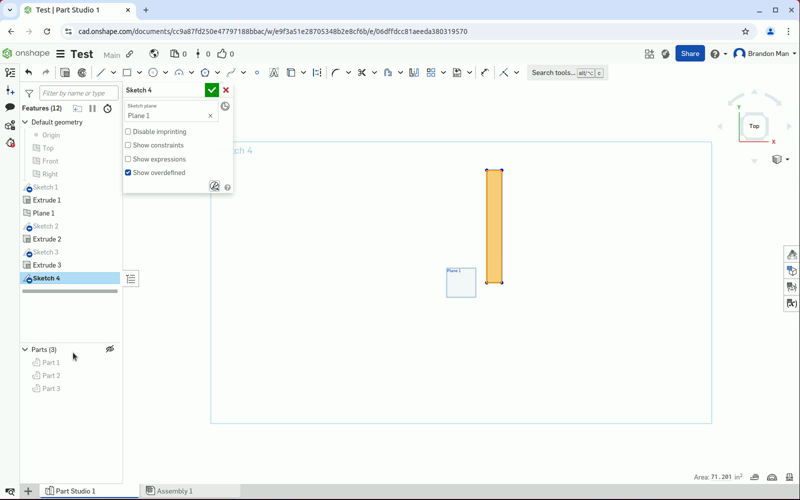
key(shift+e)
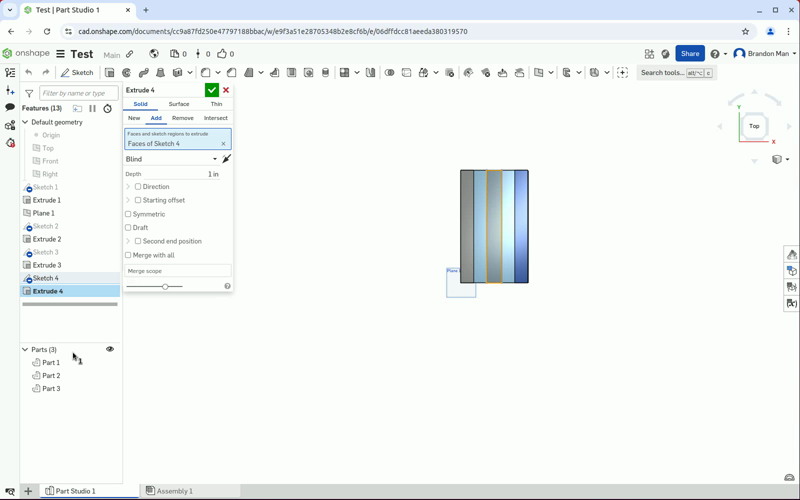
mouse_move(143, 106)
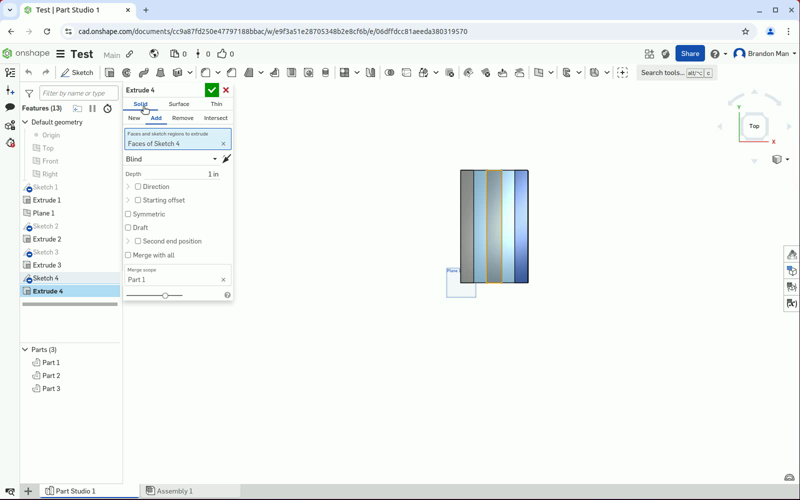
click(143, 106)
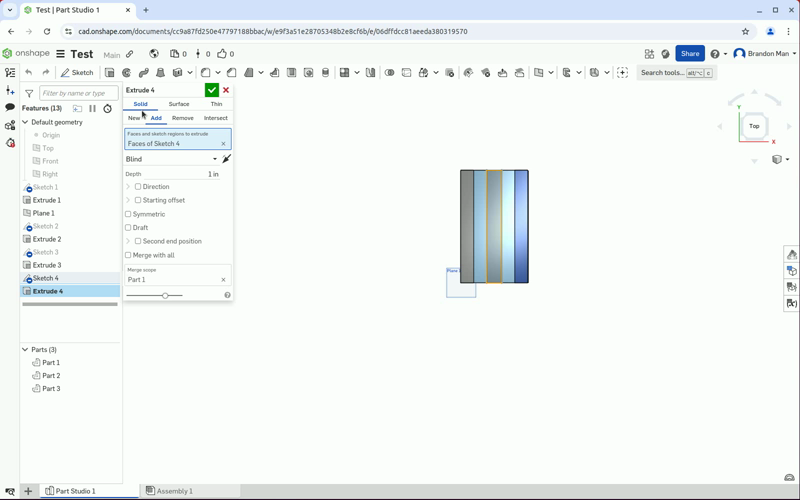
mouse_move(137, 120)
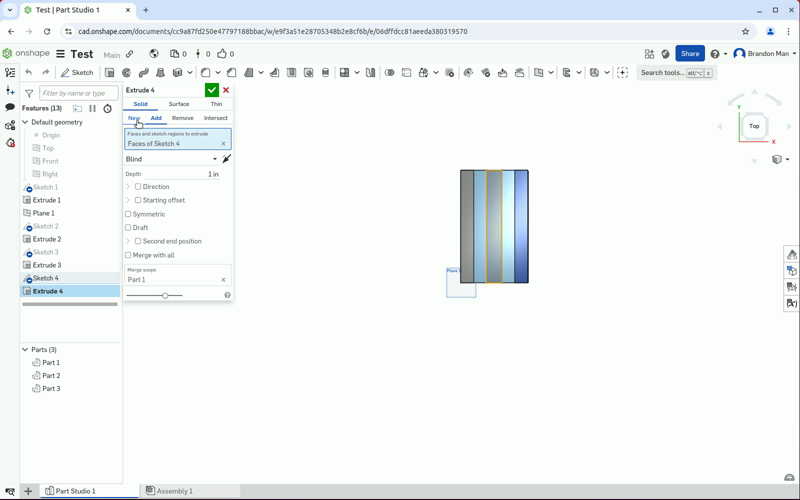
click(137, 120)
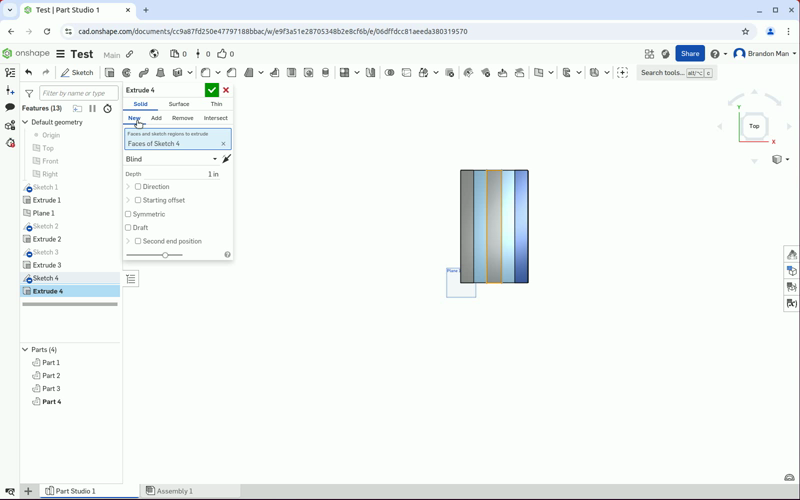
key(tab, 4)
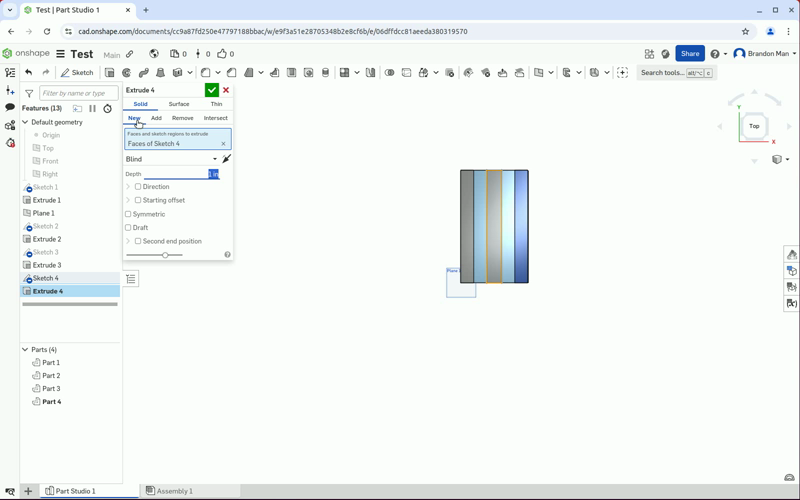
text(2.407)
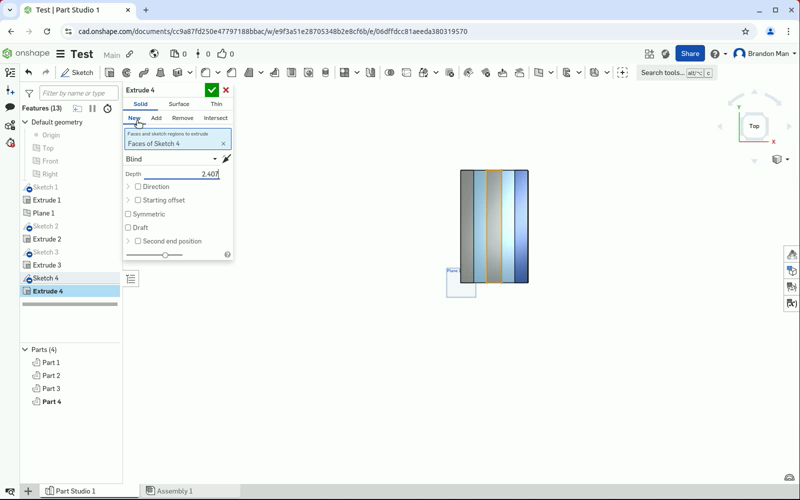
key(enter)
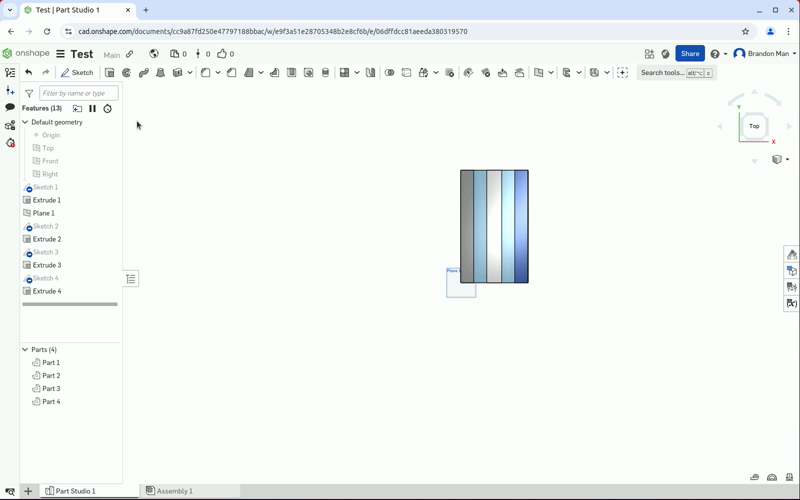
key(shift+h)
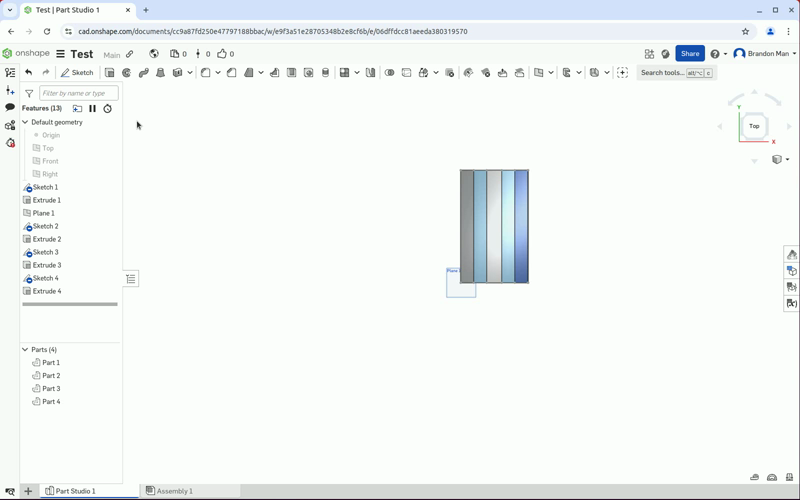
key(shift+h)
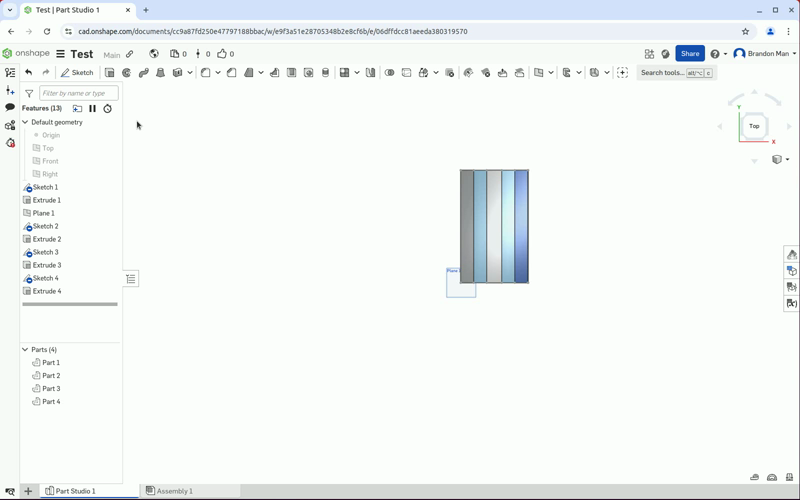
key(shift+7)
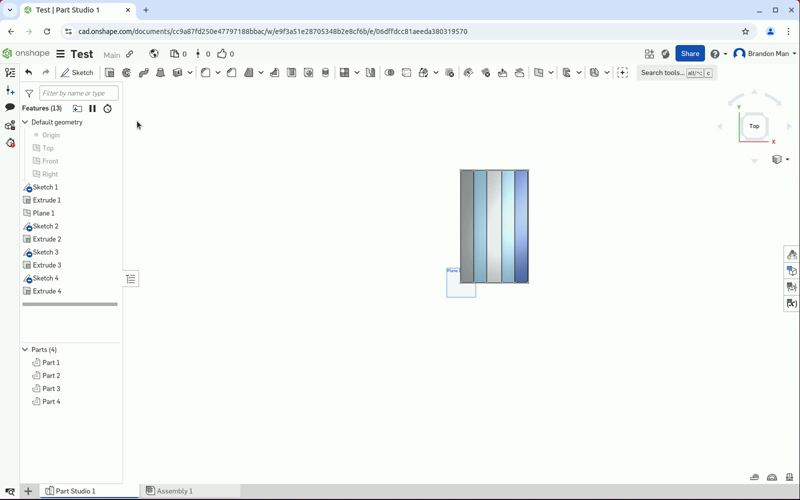
key(up, 3)
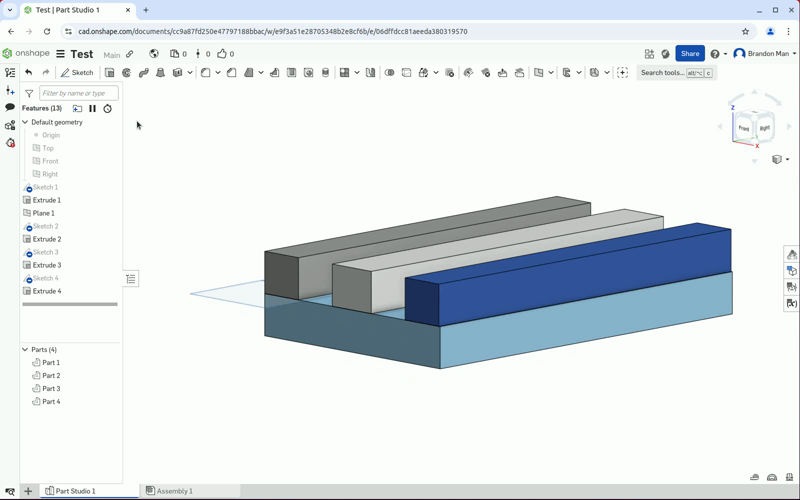
key(left, 3)
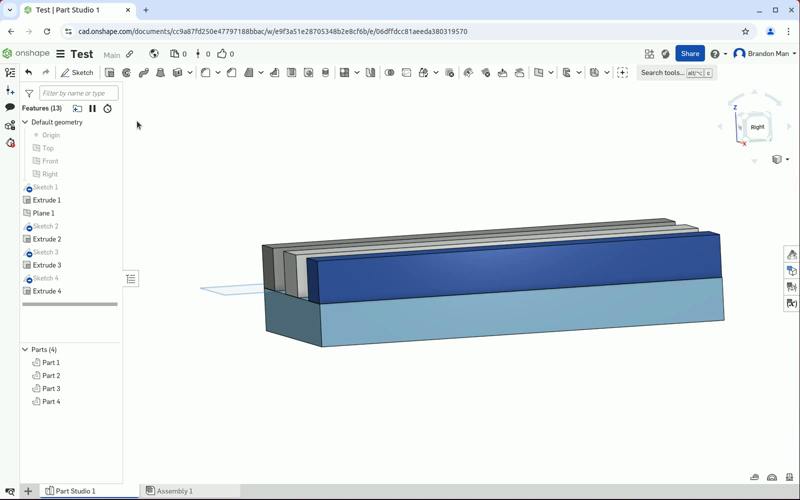
key(right, 3)
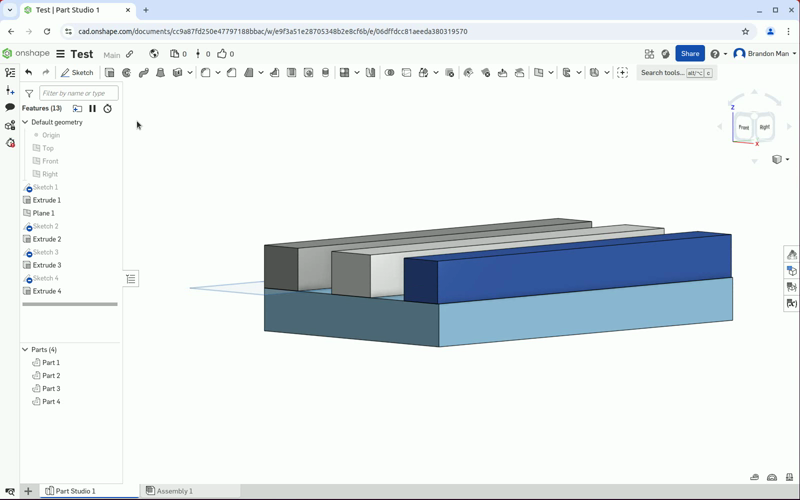
key(down, 3)
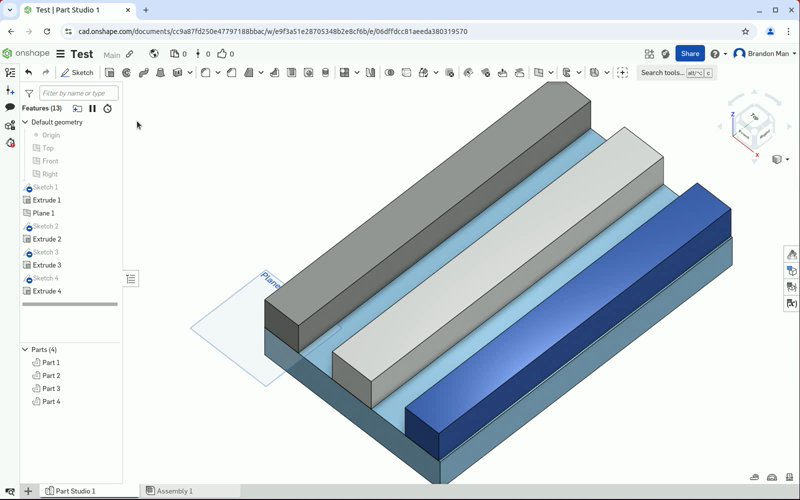
mouse_move(73, 189)
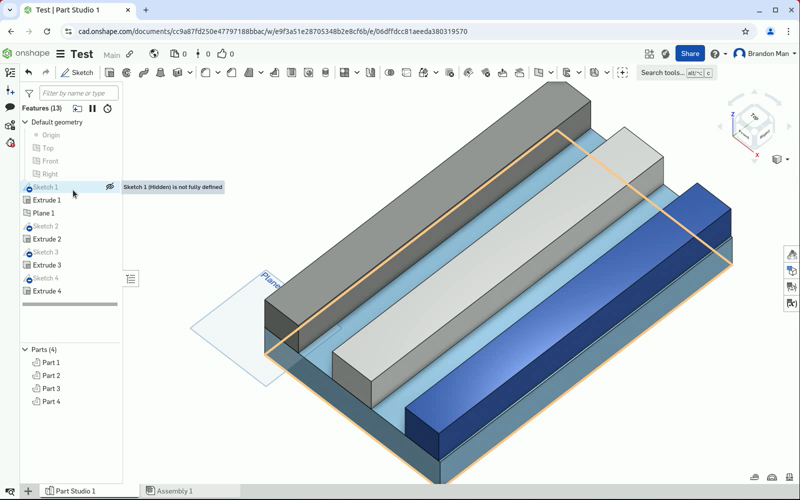
click(73, 189)